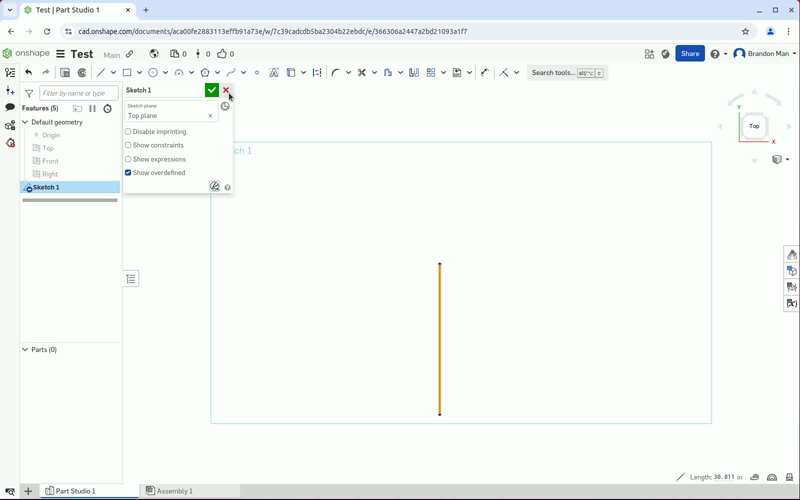
key(shift+h)
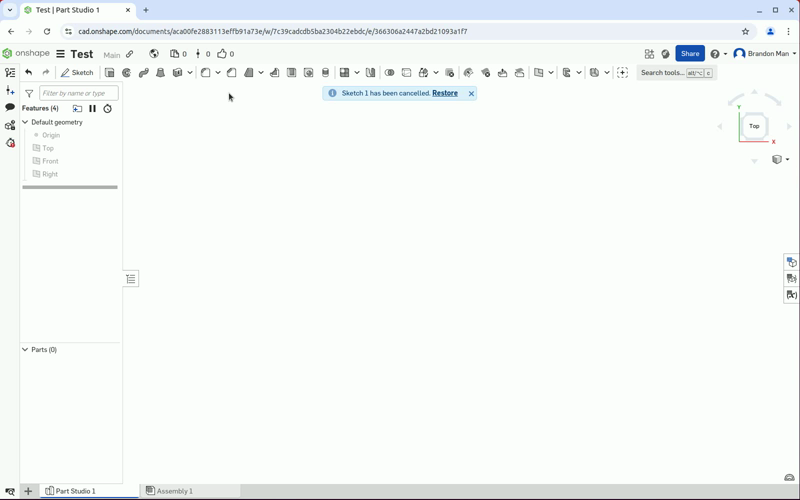
mouse_move(73, 352)
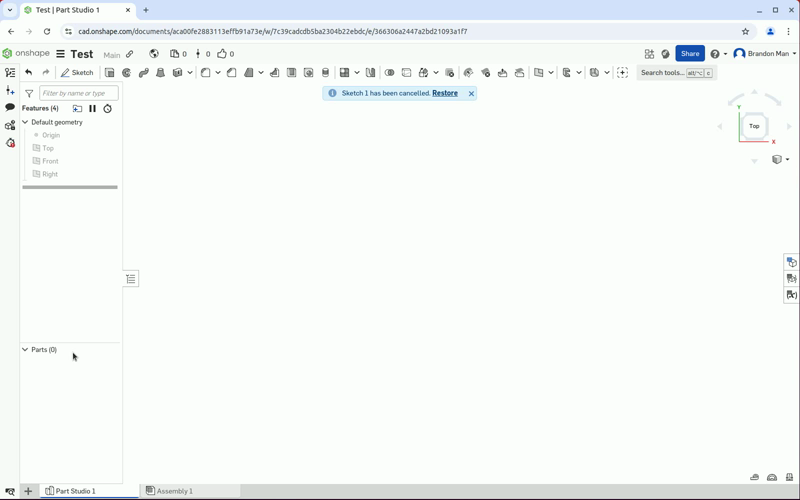
key(y)
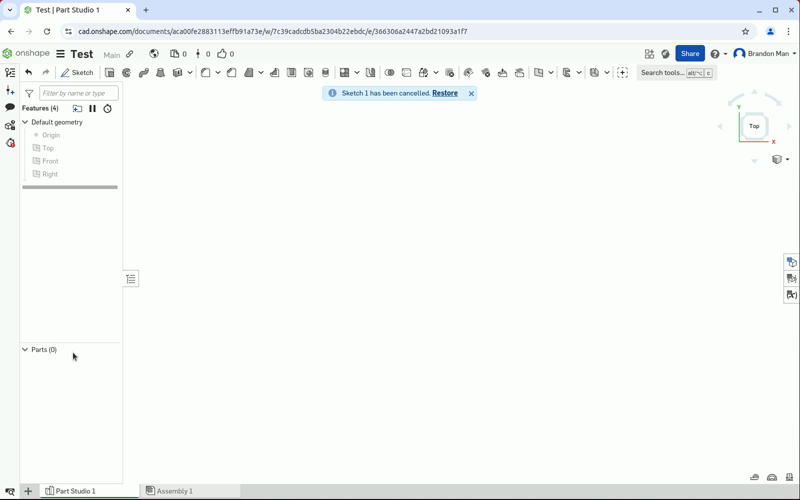
key(shift+p)
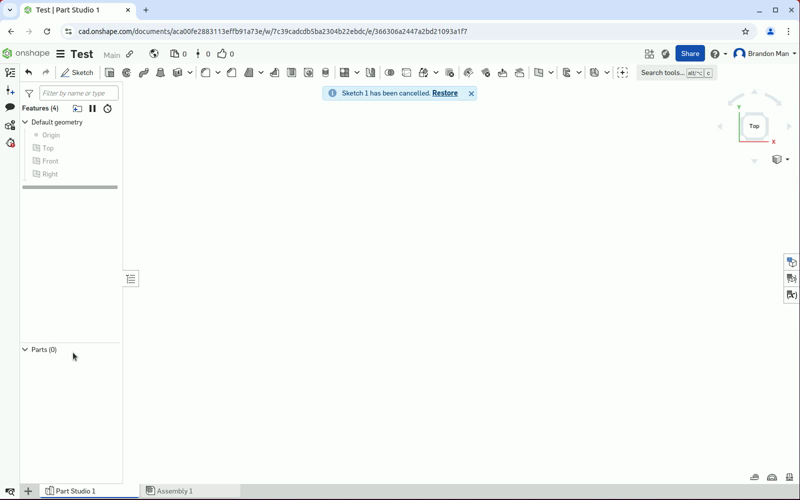
key(space)
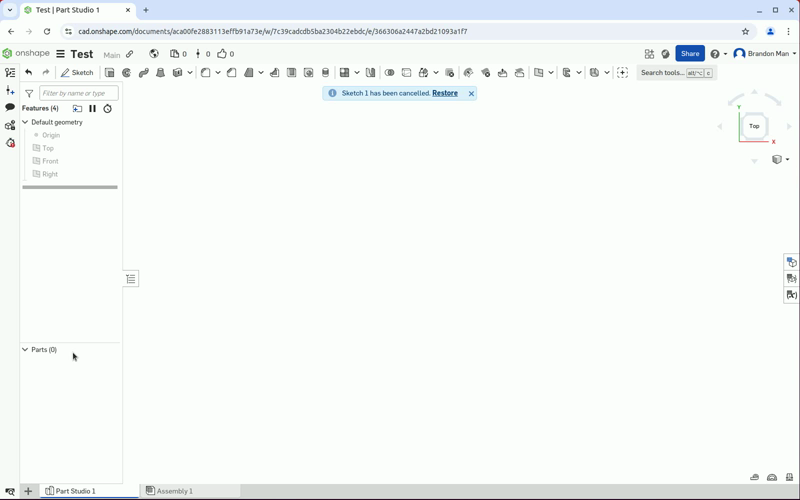
key_down(shift)
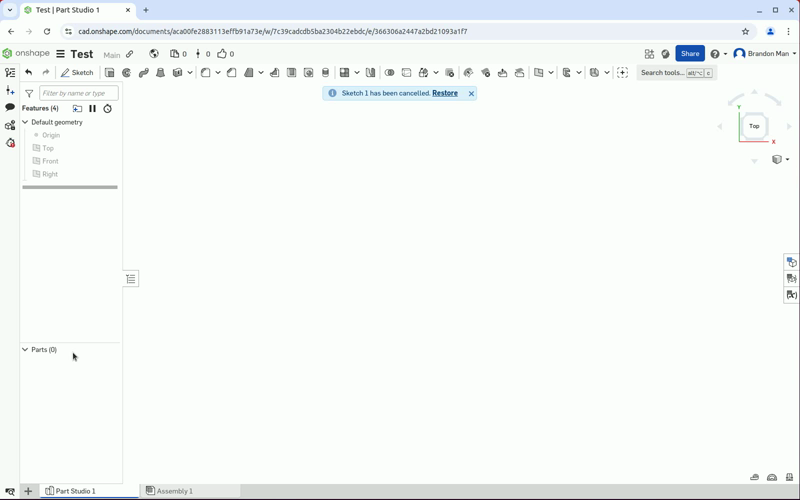
key(up)
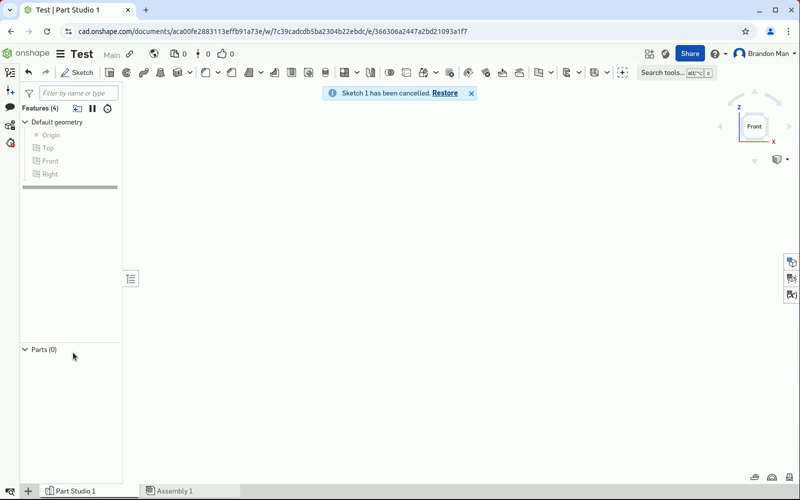
key_up(shift)
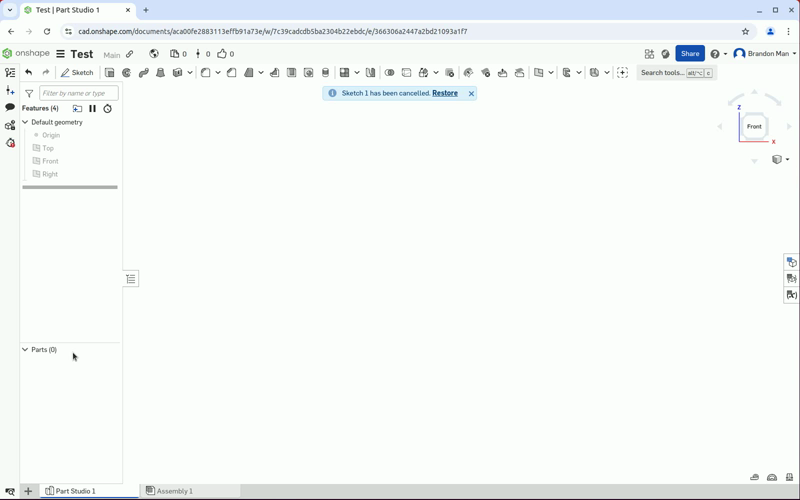
mouse_move(73, 352)
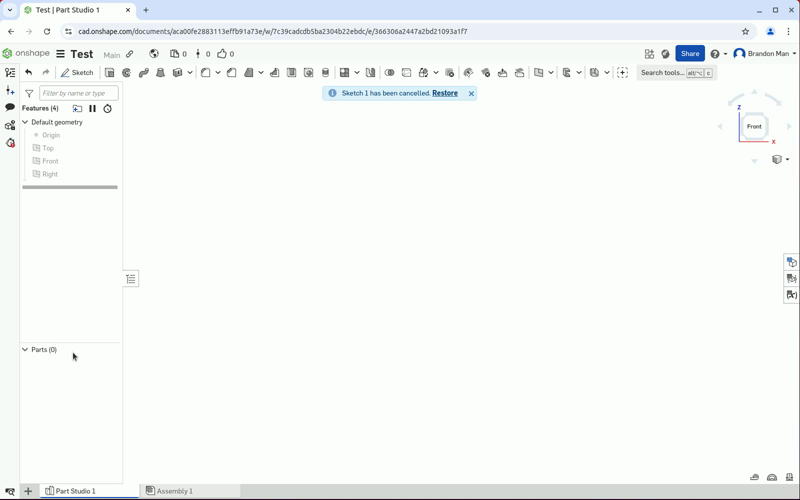
key(shift+y)
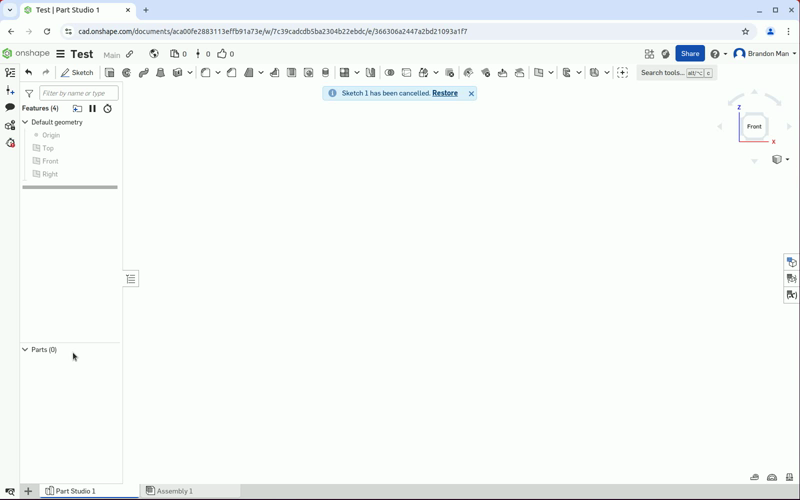
key(shift+s)
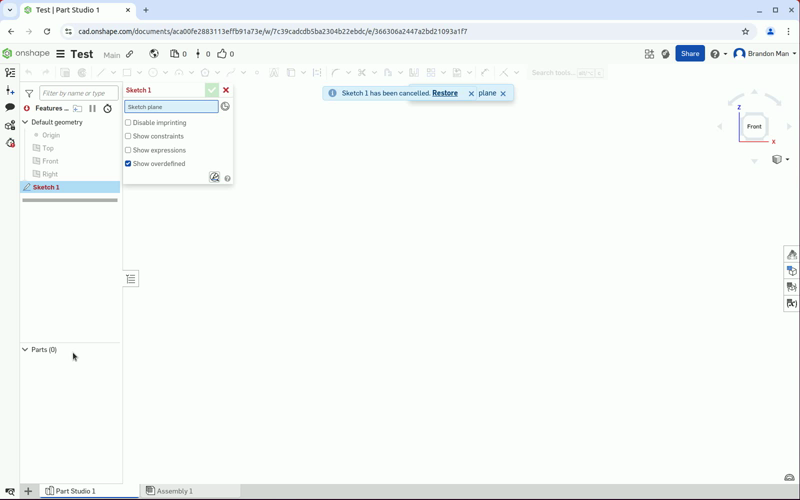
mouse_move(73, 163)
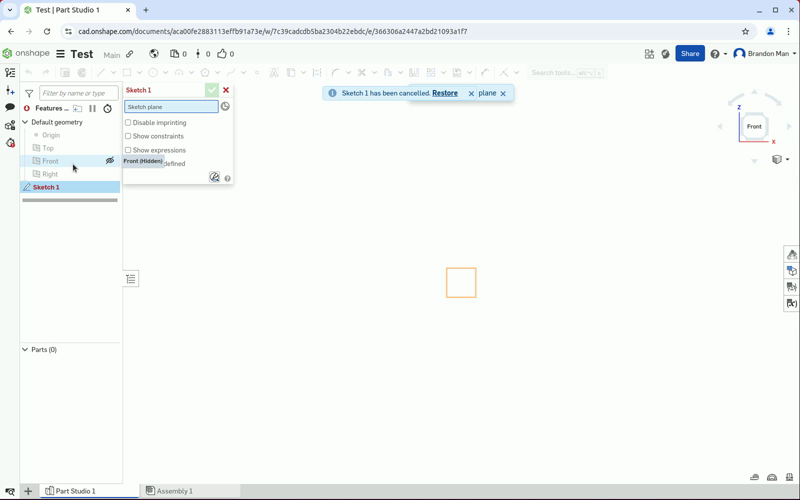
click(73, 163)
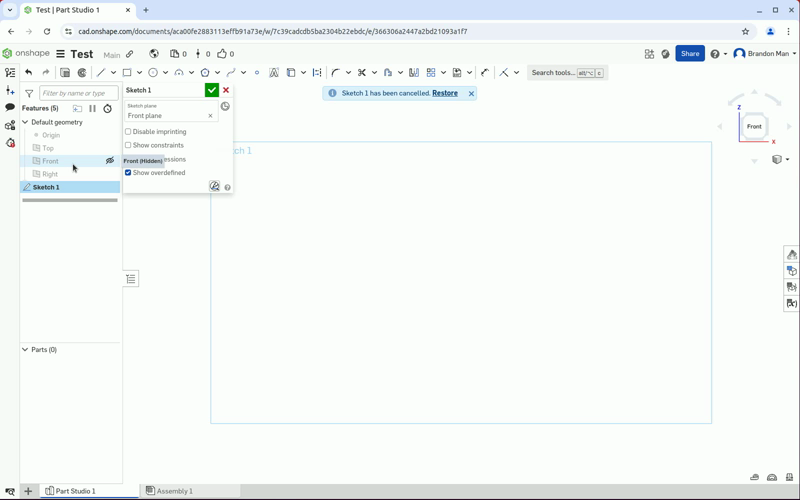
mouse_move(73, 352)
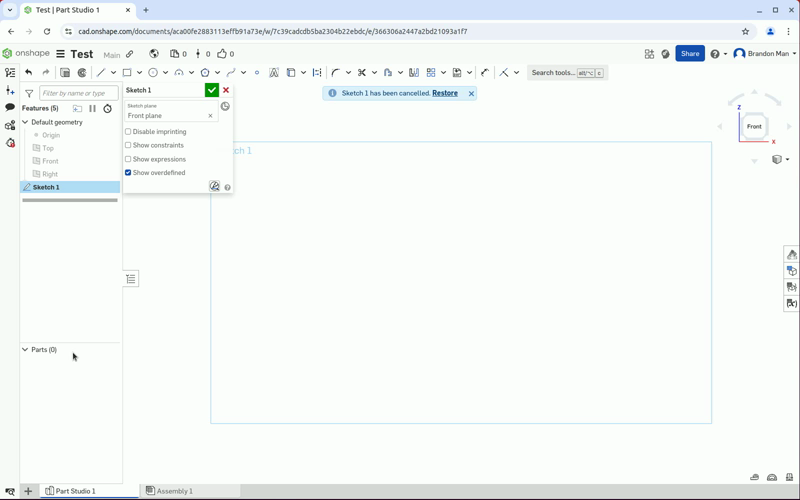
key(y)
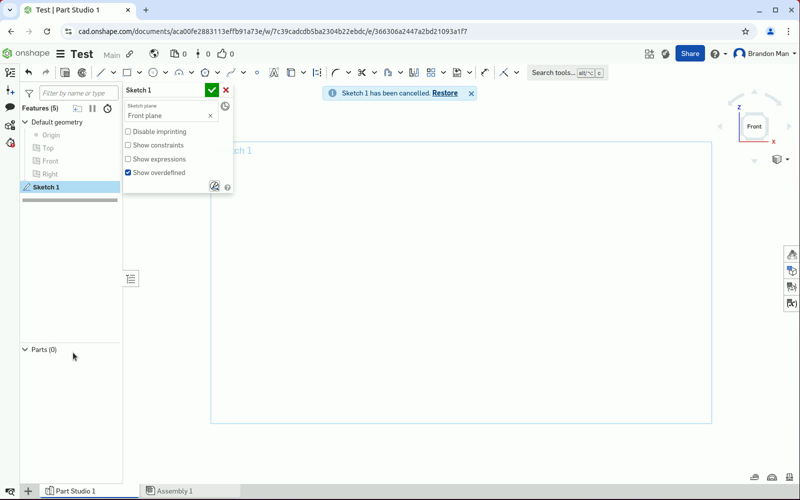
key(l)
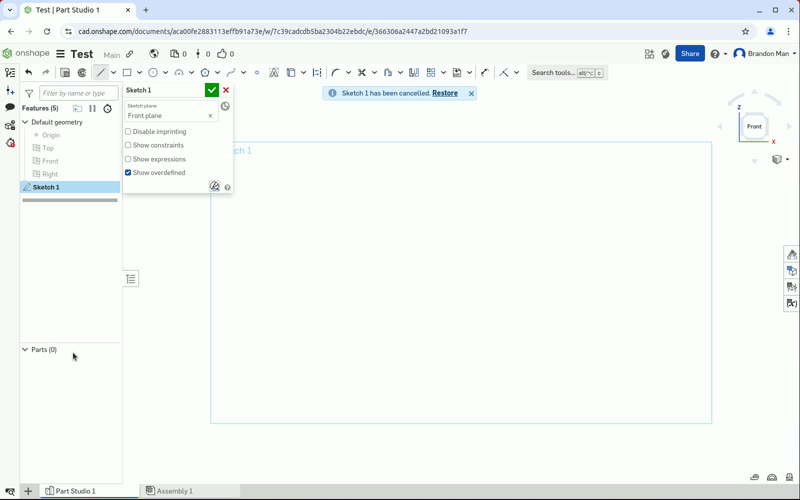
key_down(shift)
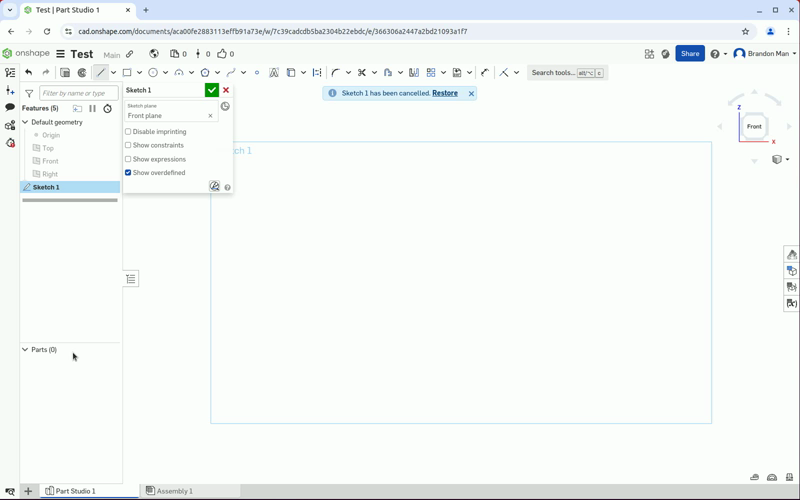
mouse_move(348, 395)
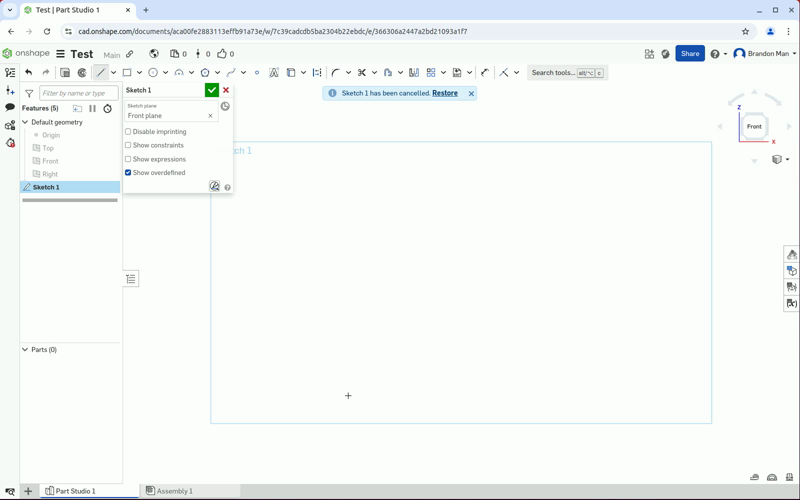
click(348, 395)
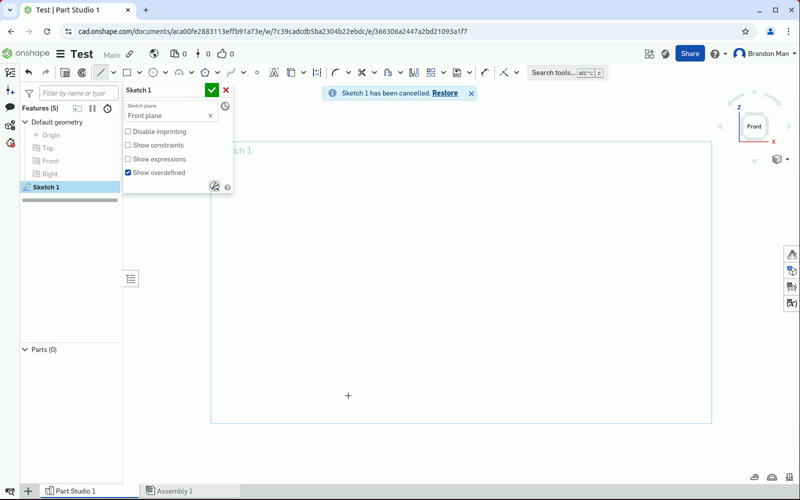
key_up(shift)
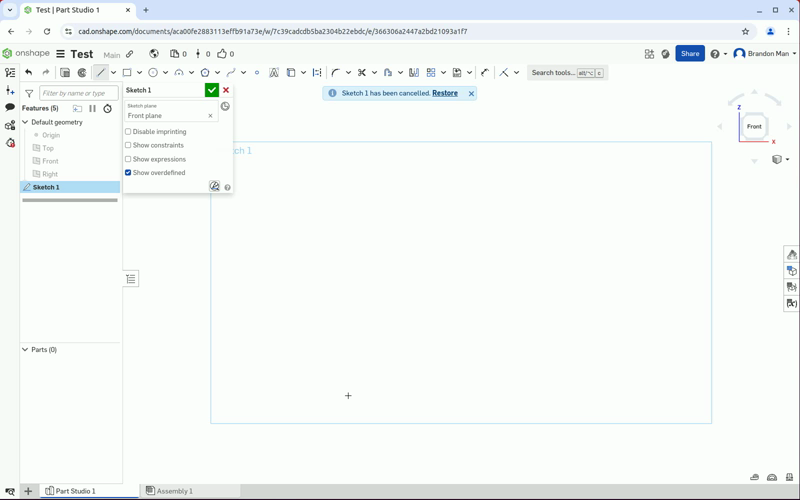
key_down(shift)
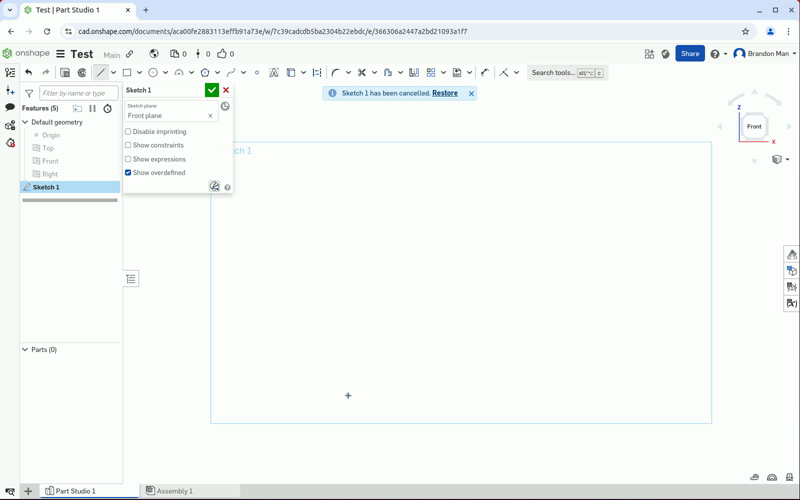
mouse_move(572, 395)
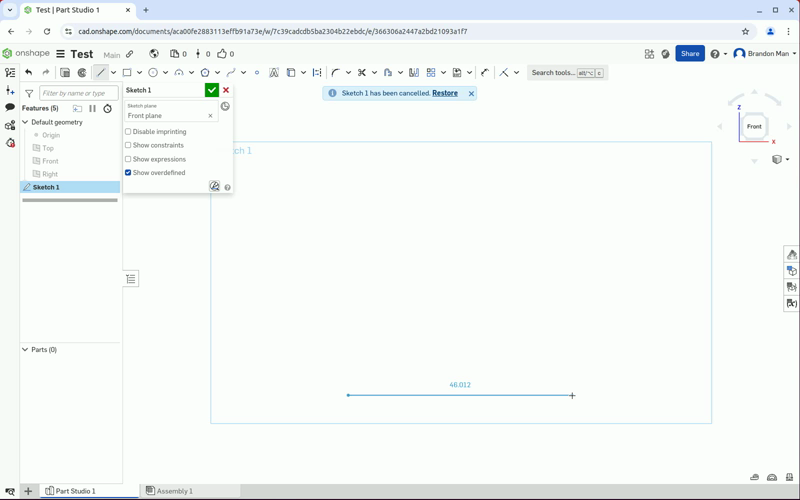
click(572, 395)
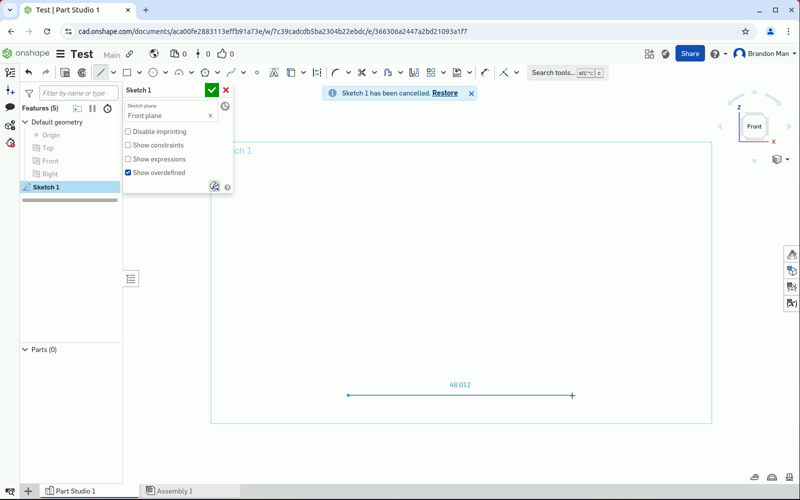
key_up(shift)
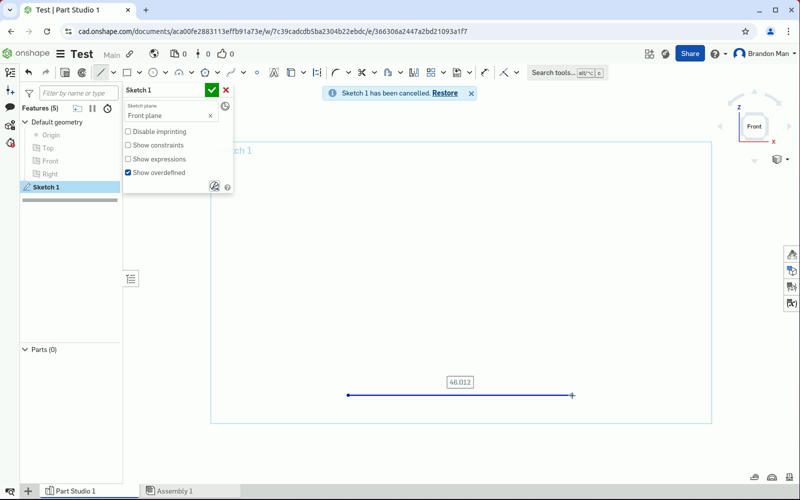
key_down(shift)
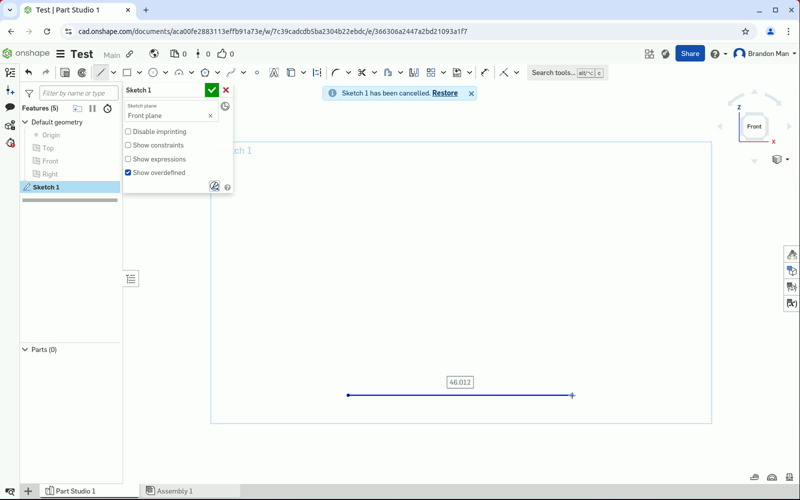
mouse_move(572, 171)
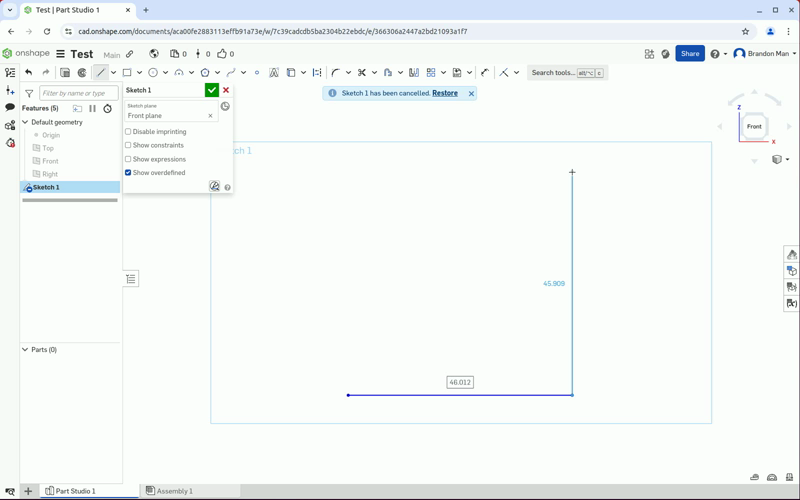
click(572, 171)
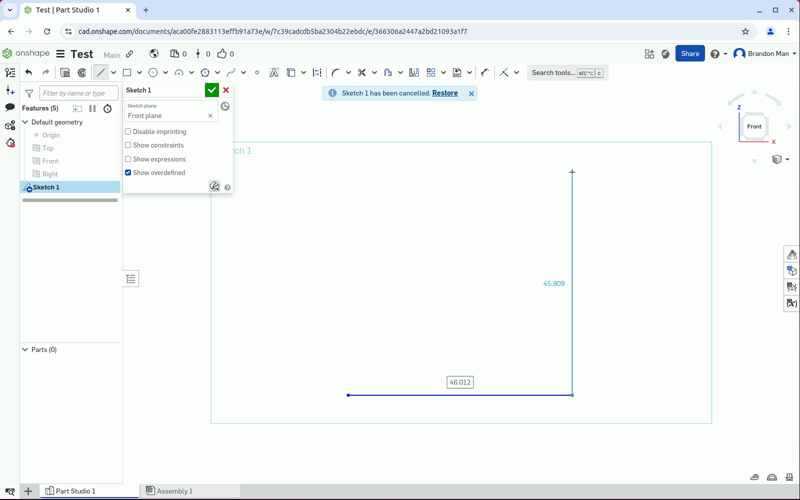
key_up(shift)
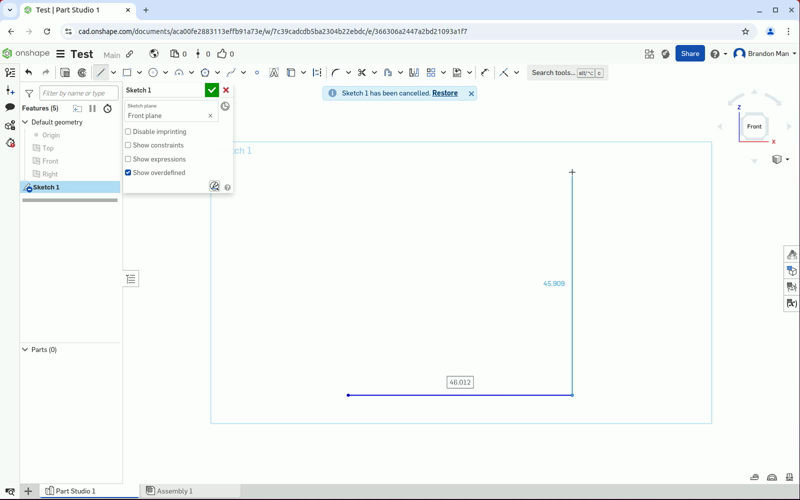
key_down(shift)
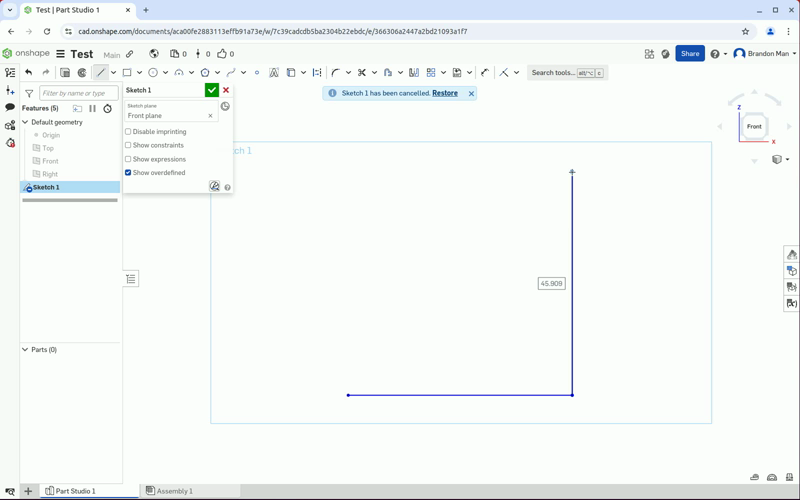
mouse_move(348, 171)
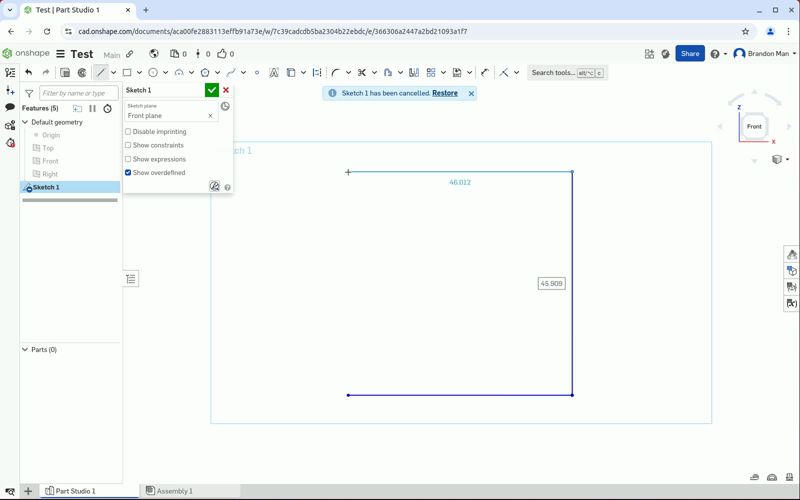
click(348, 171)
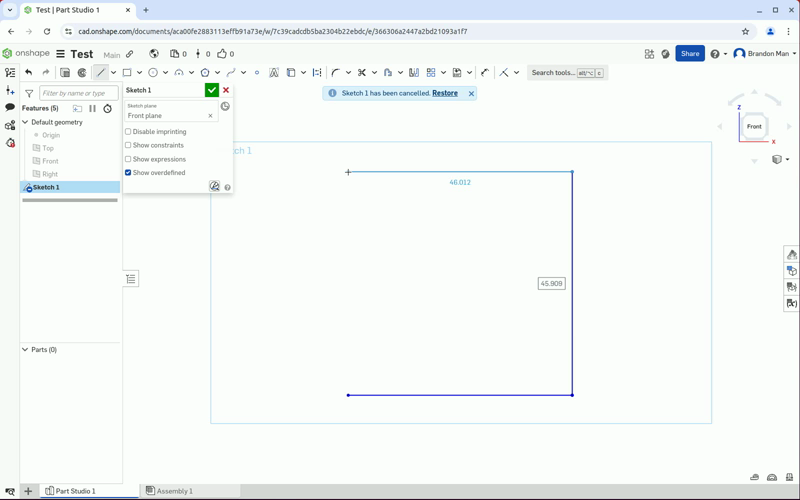
key_up(shift)
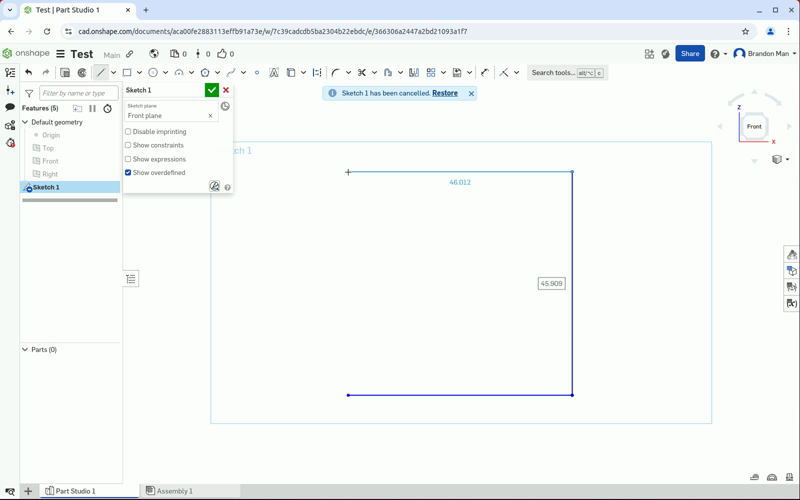
key_down(shift)
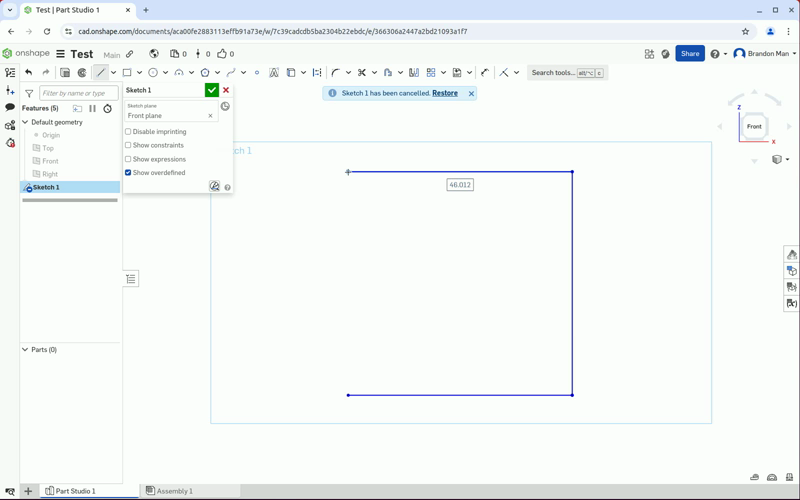
mouse_move(348, 395)
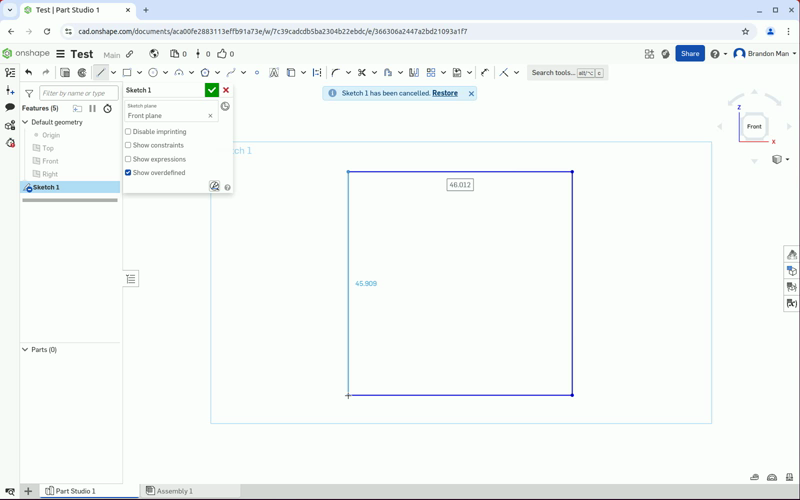
key_up(shift)
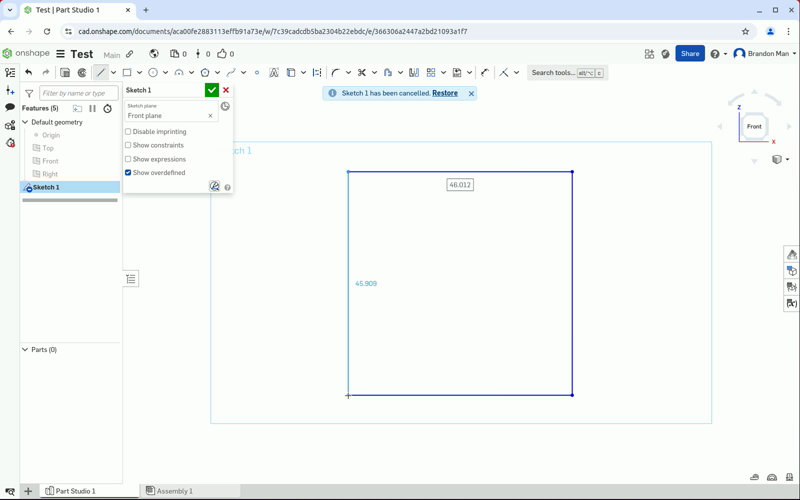
click(348, 395)
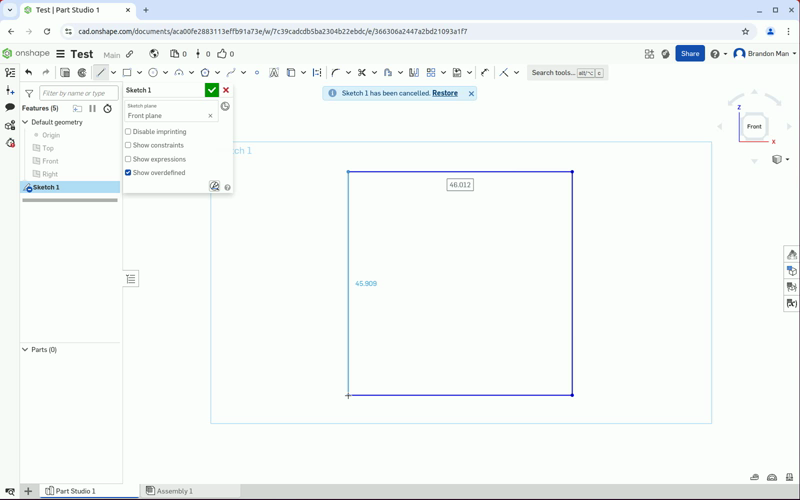
key(esc)
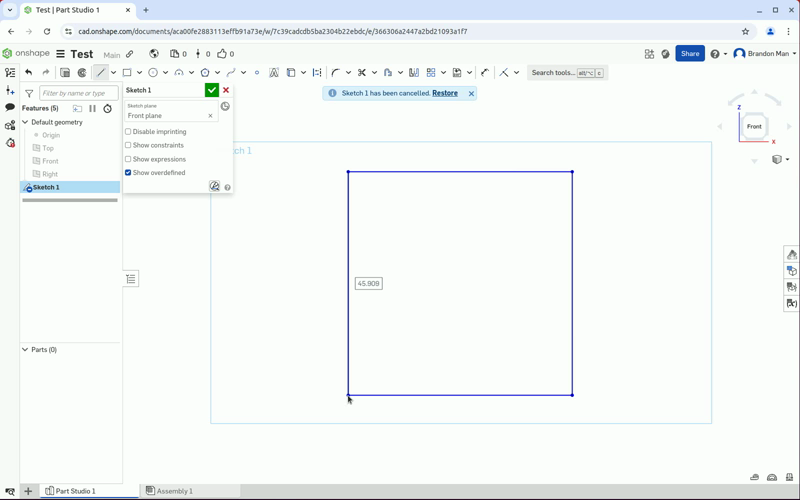
mouse_move(472, 226)
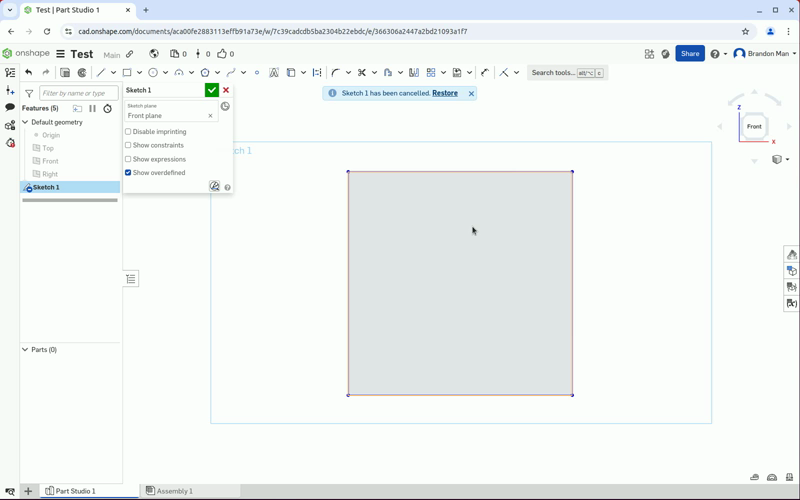
click(472, 226)
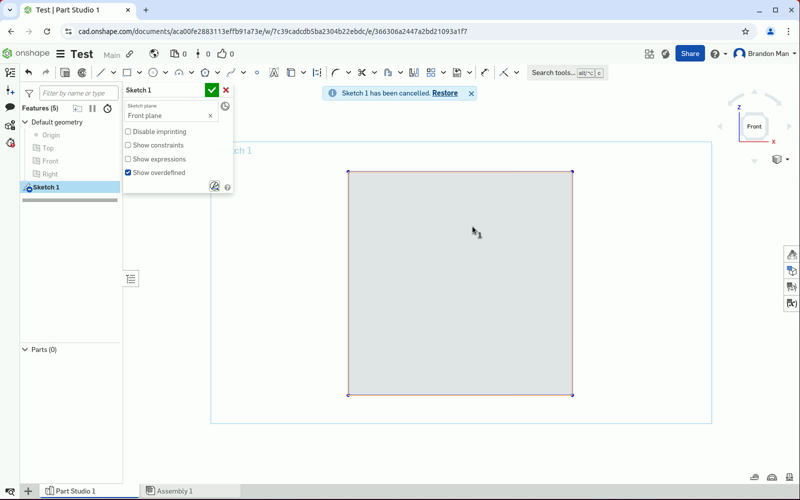
mouse_move(73, 352)
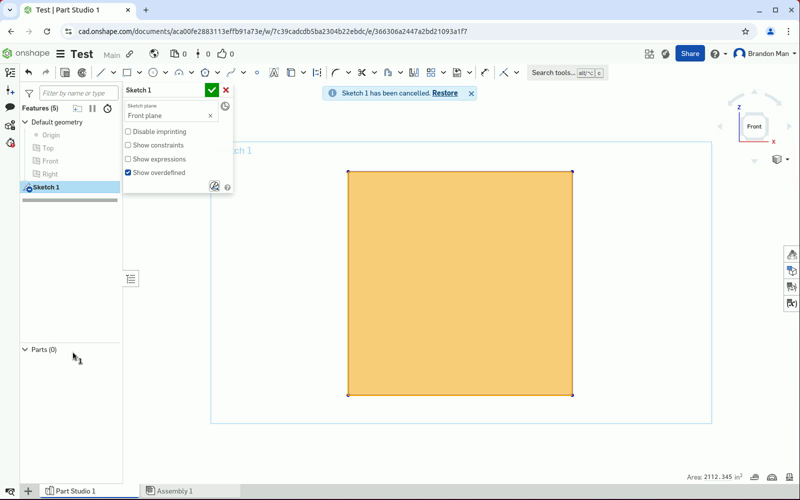
key(shift+y)
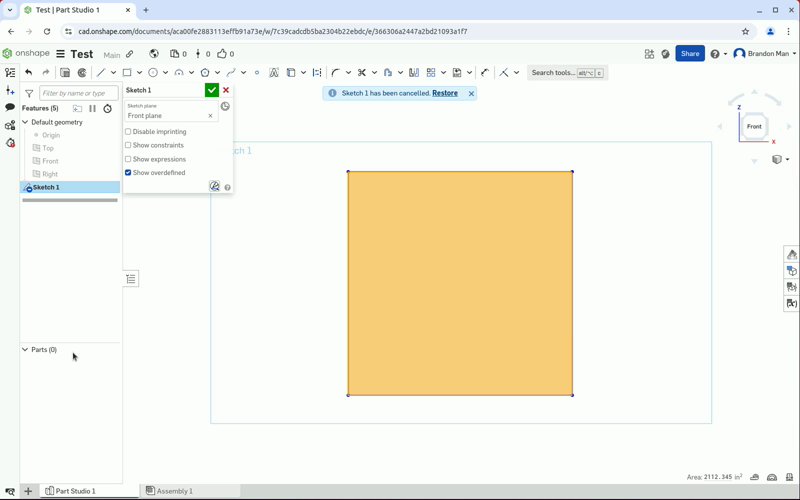
key(shift+e)
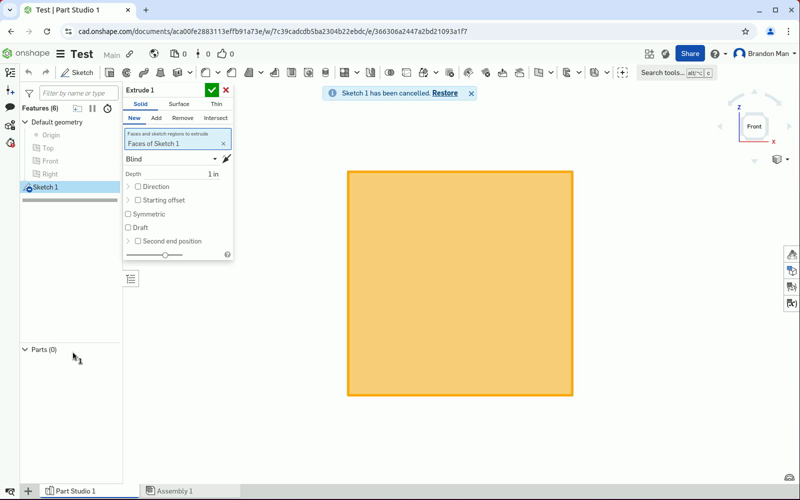
mouse_move(143, 106)
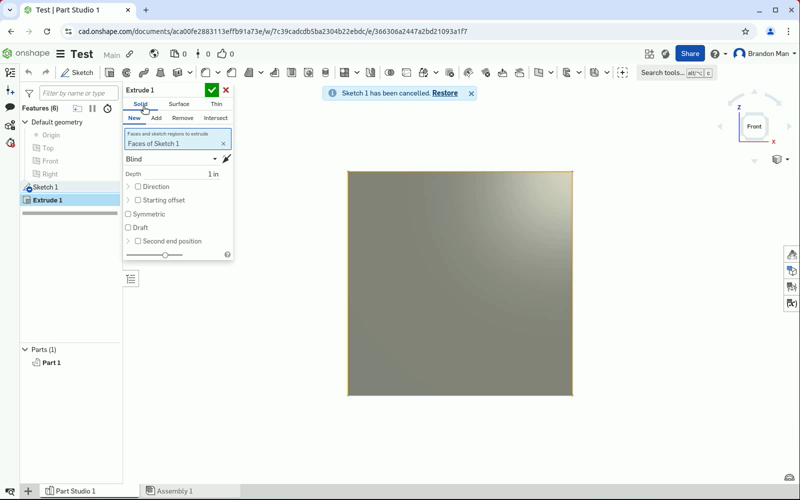
click(143, 106)
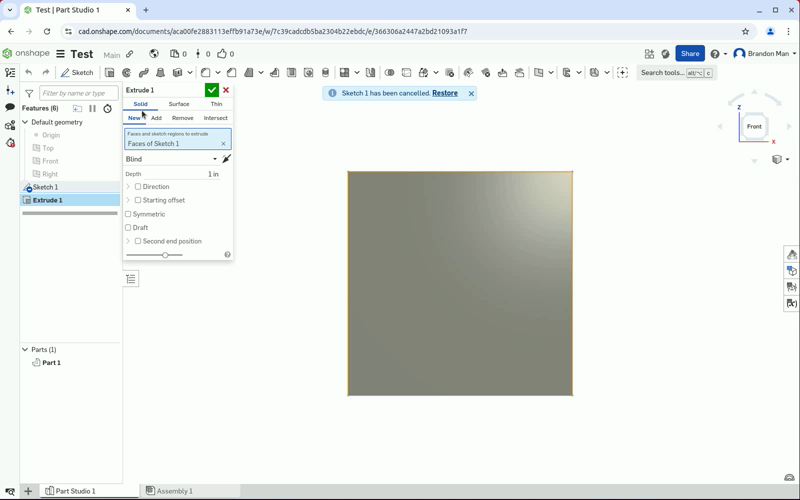
mouse_move(137, 120)
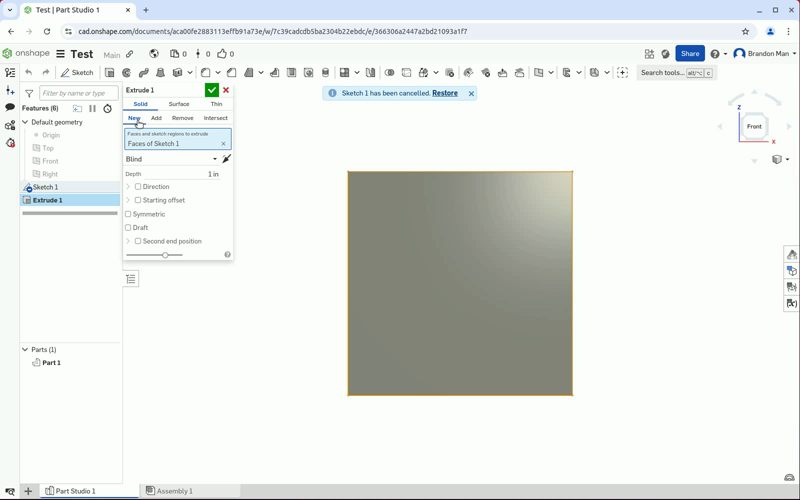
click(137, 120)
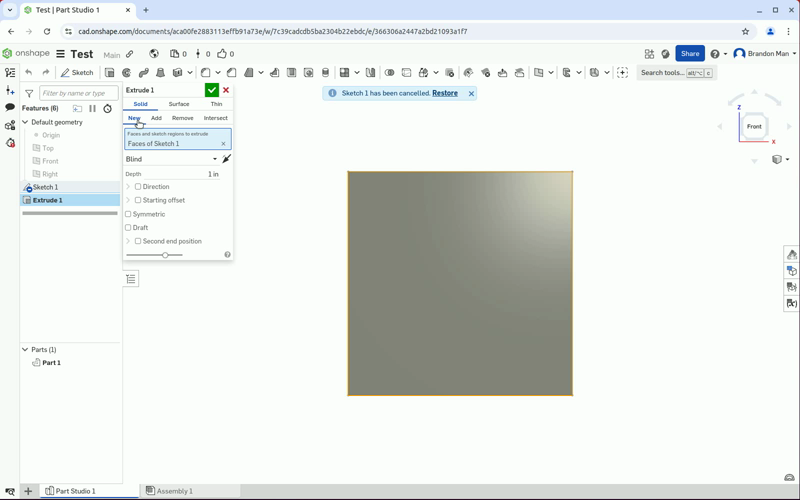
key(tab, 4)
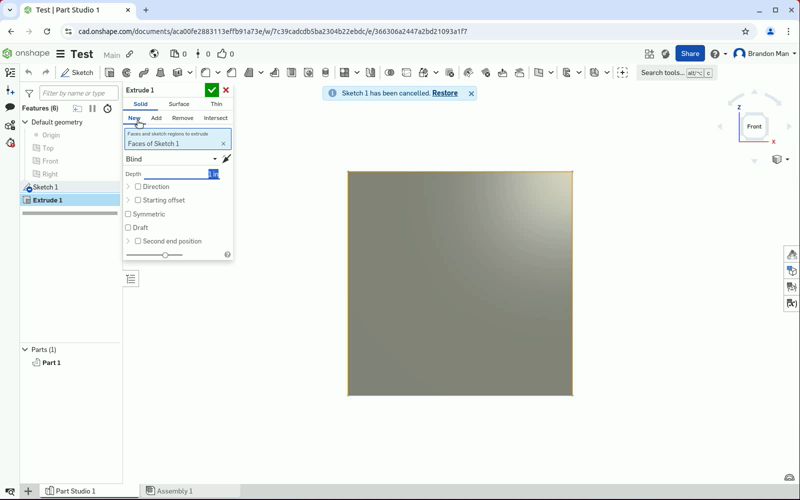
text(11.554)
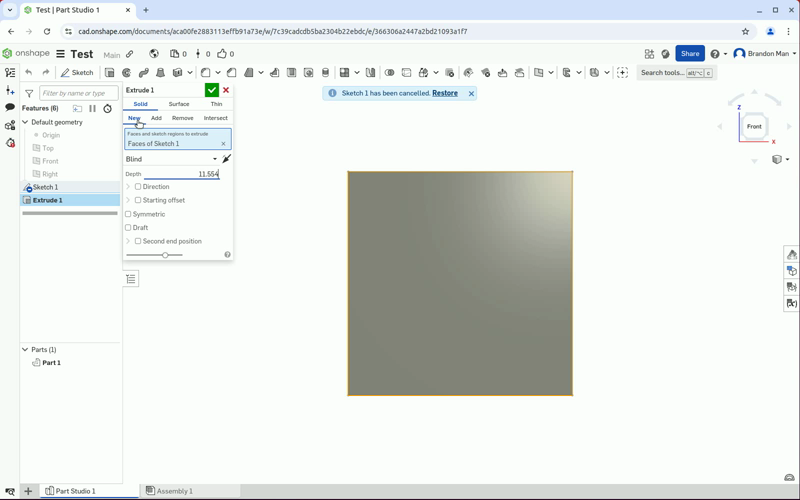
key(enter)
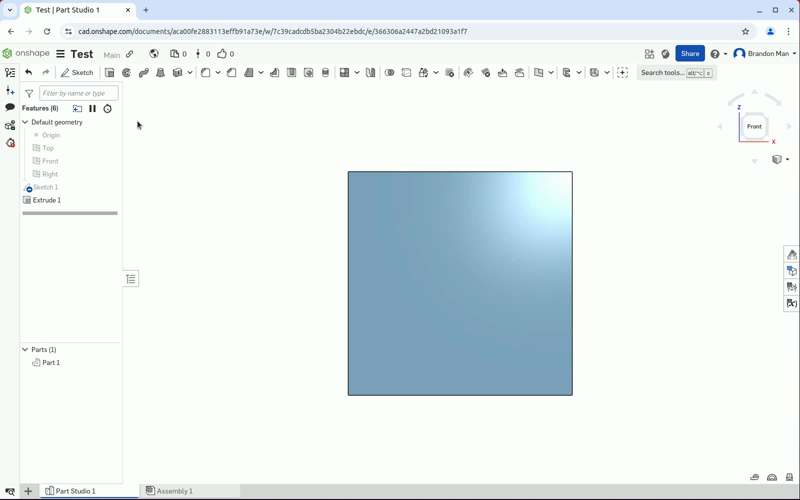
key(shift+h)
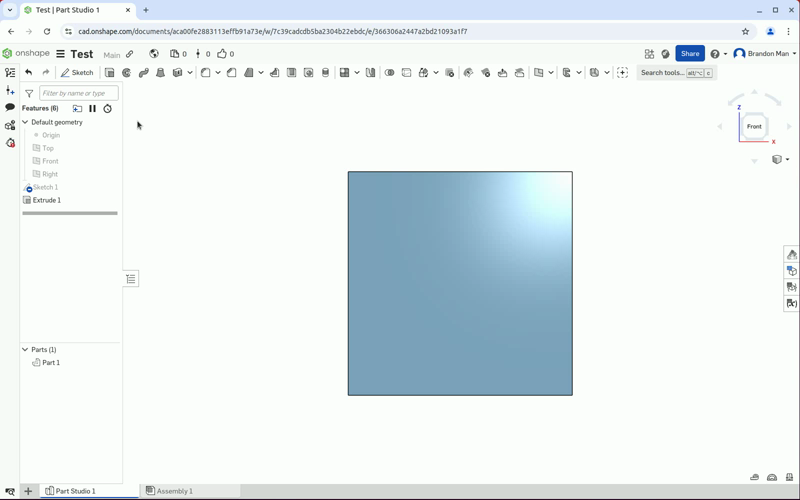
key(shift+h)
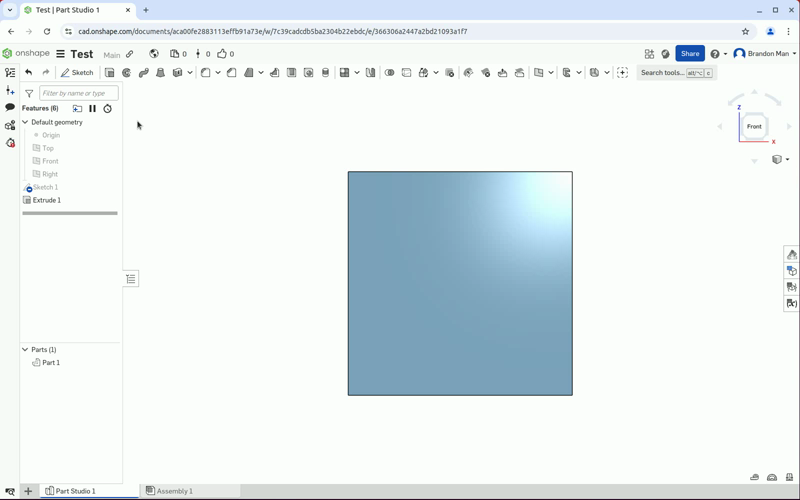
mouse_move(73, 189)
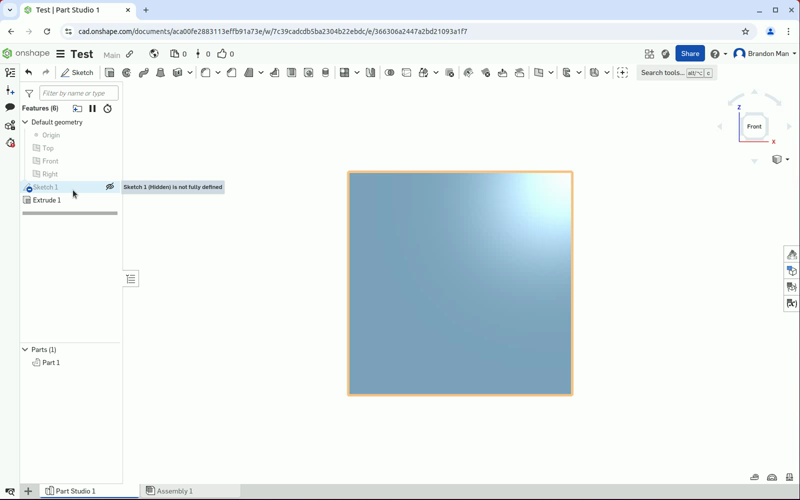
click(73, 189)
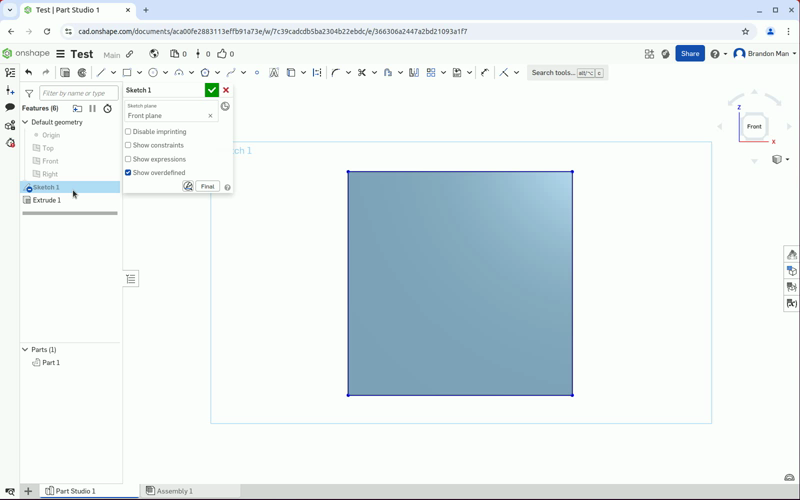
mouse_move(229, 92)
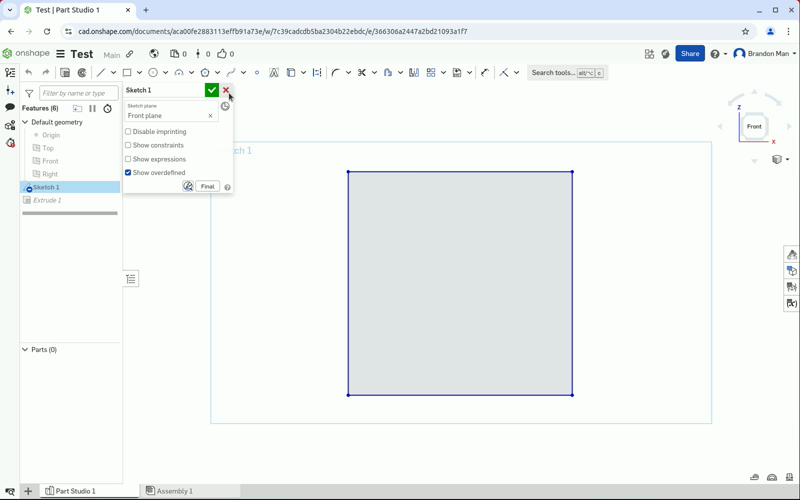
click(229, 92)
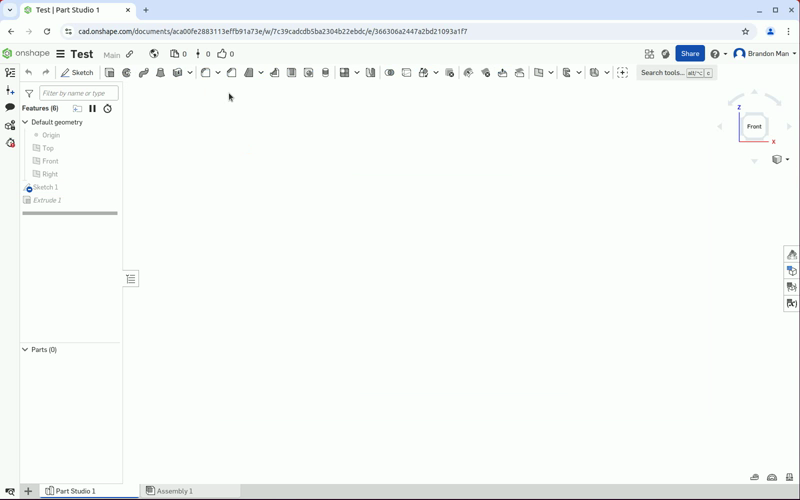
mouse_move(541, 75)
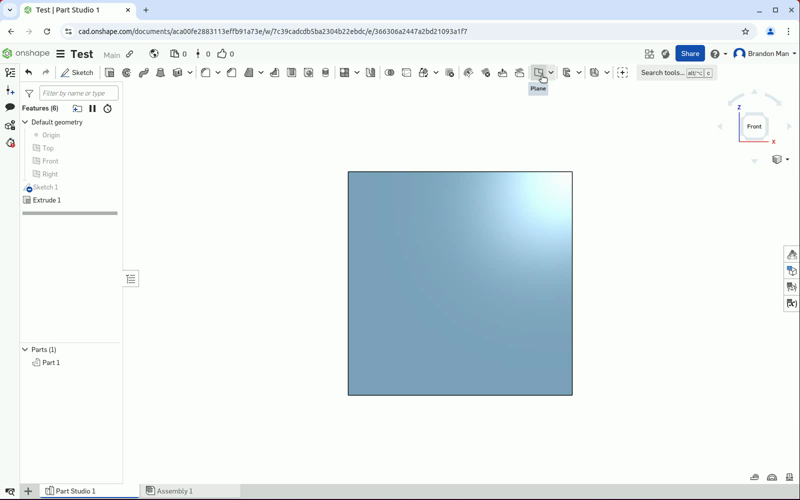
click(541, 75)
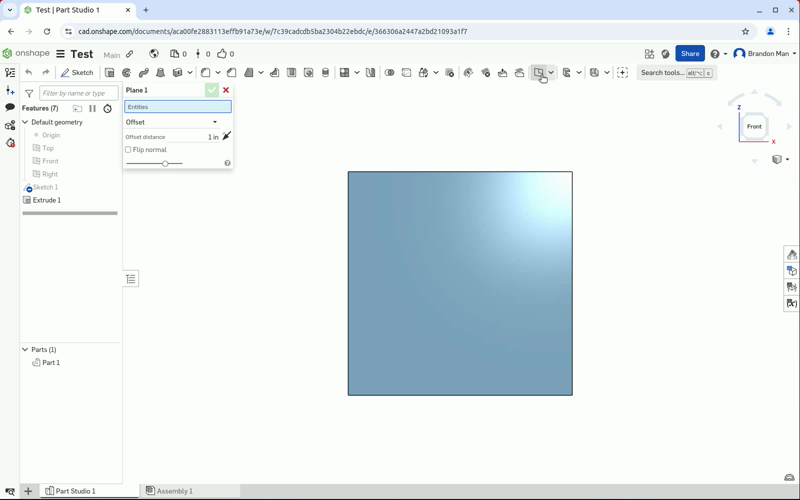
mouse_move(73, 163)
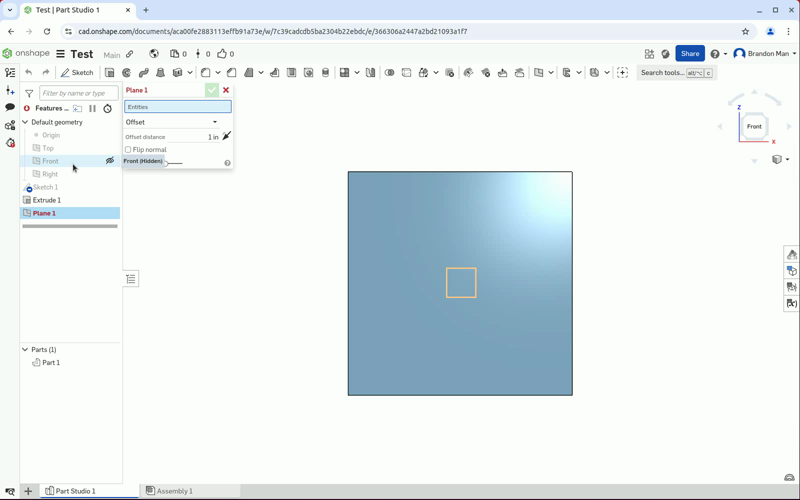
click(73, 163)
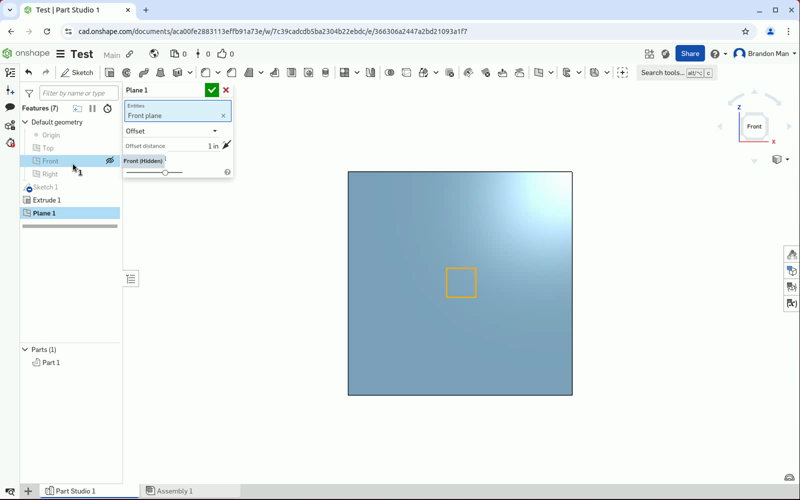
key(tab, 2)
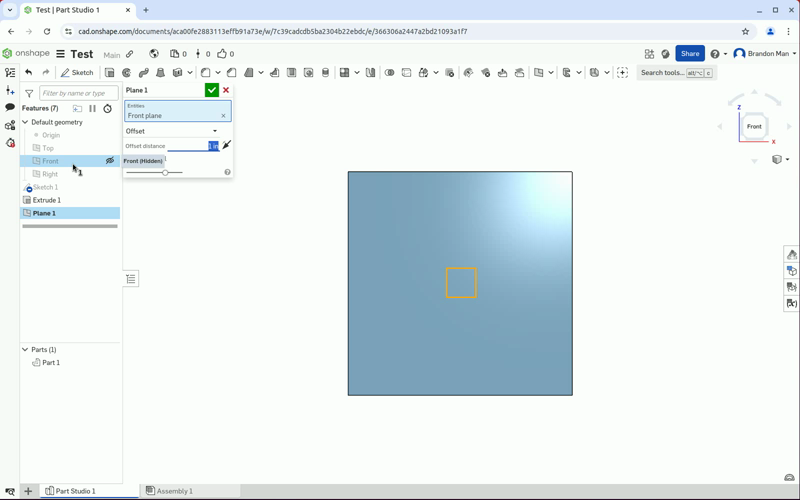
text(11.554)
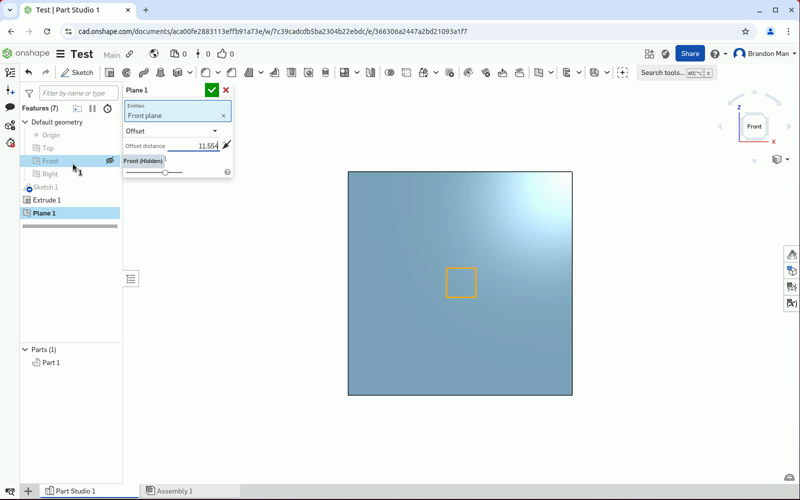
key(enter, 2)
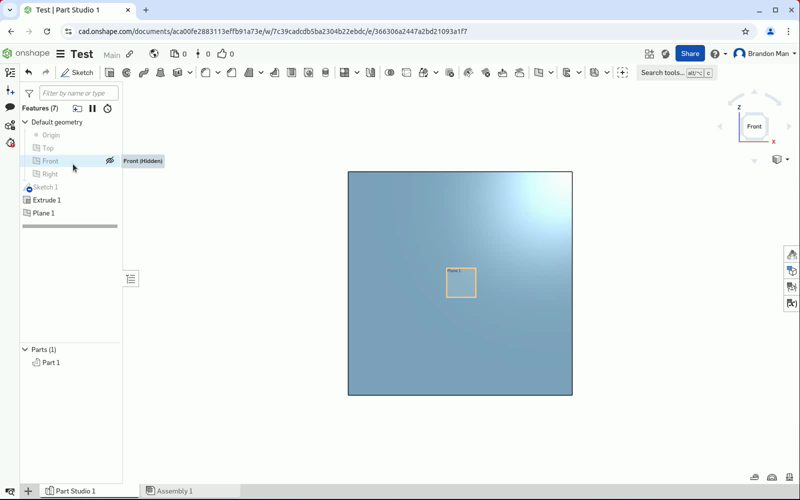
key(shift+s)
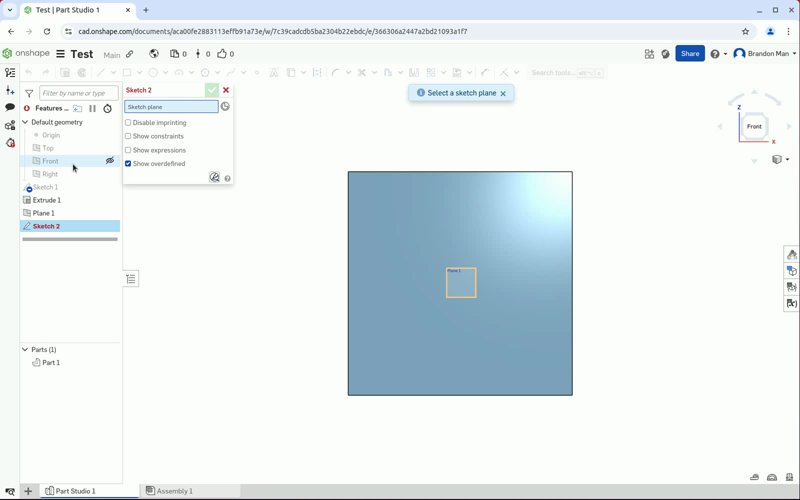
mouse_move(73, 215)
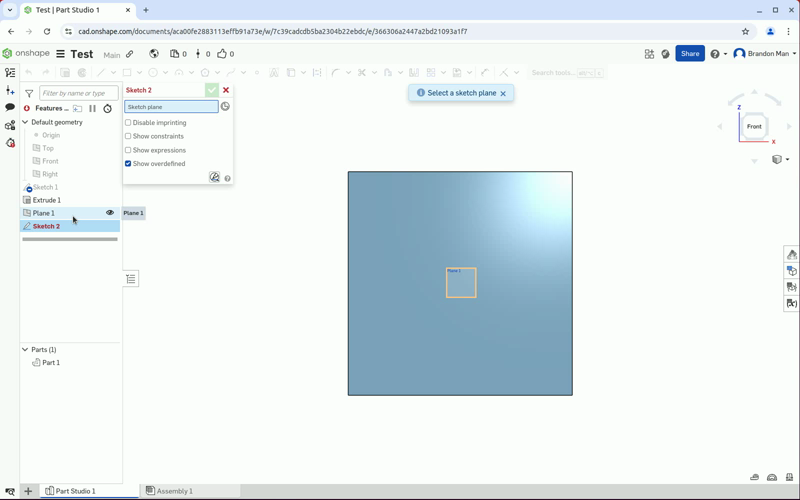
click(73, 215)
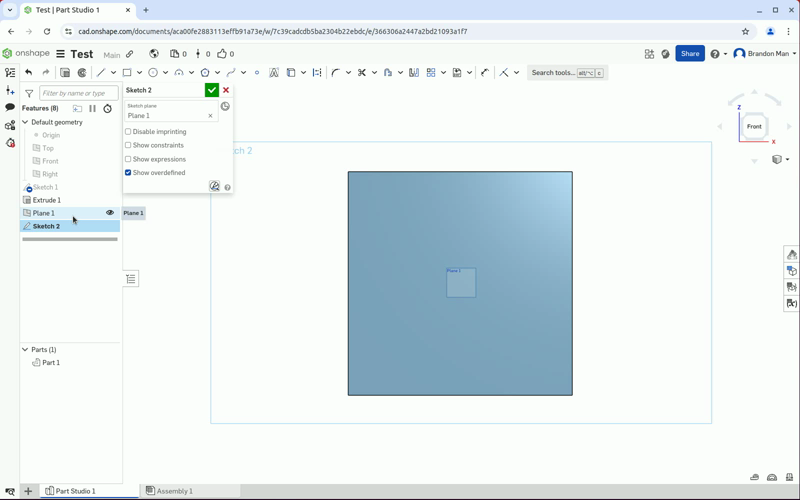
mouse_move(73, 352)
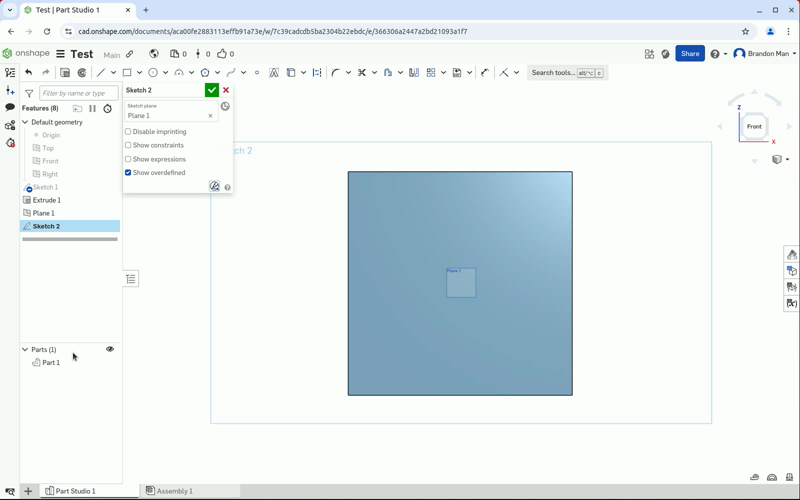
key(y)
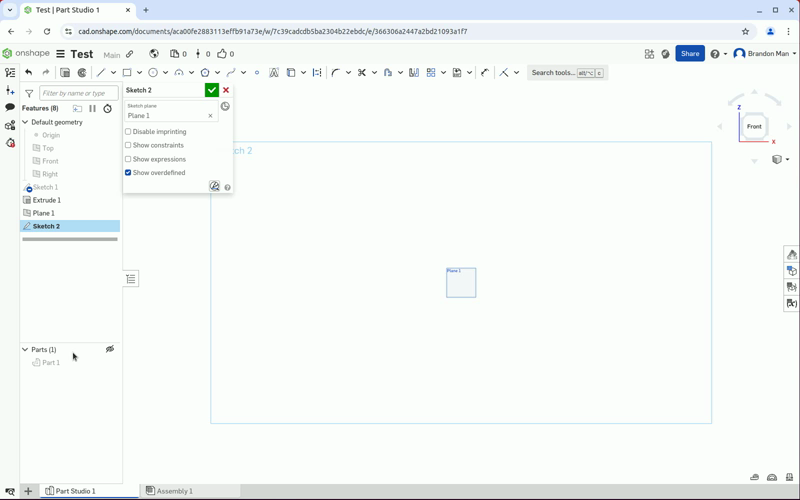
key(c)
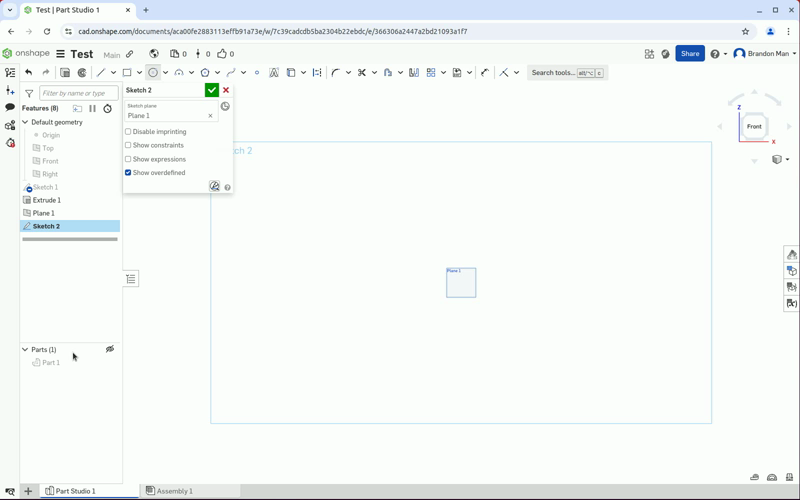
key_down(shift)
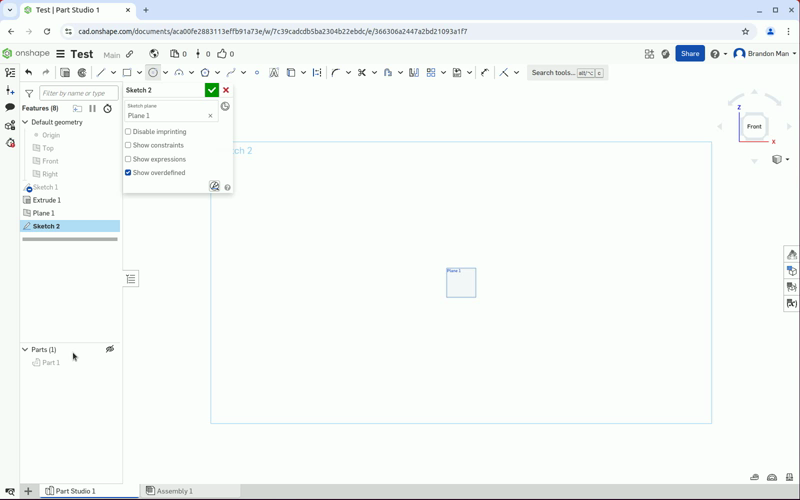
mouse_move(360, 182)
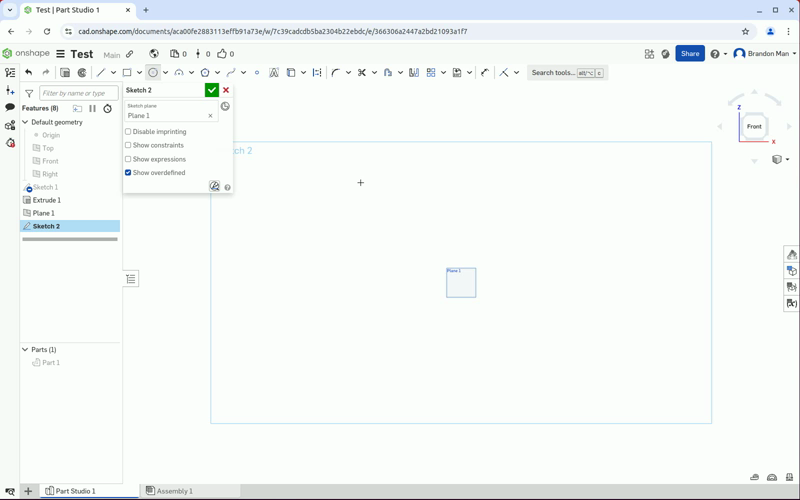
click(360, 182)
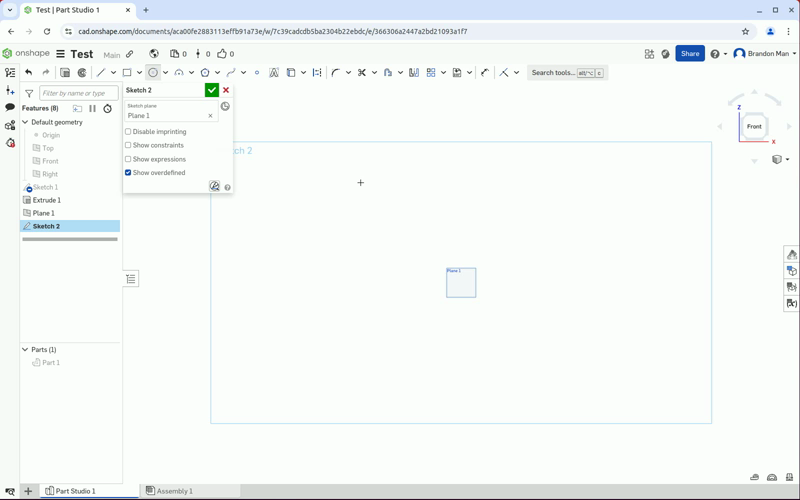
key_up(shift)
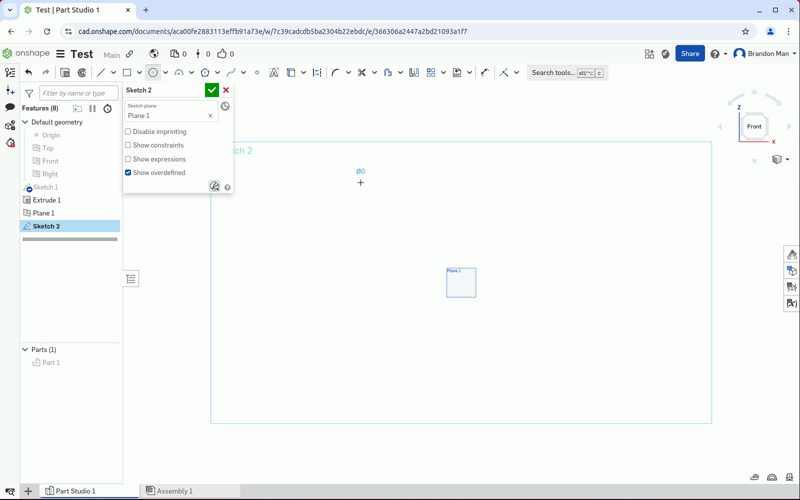
mouse_move(366, 182)
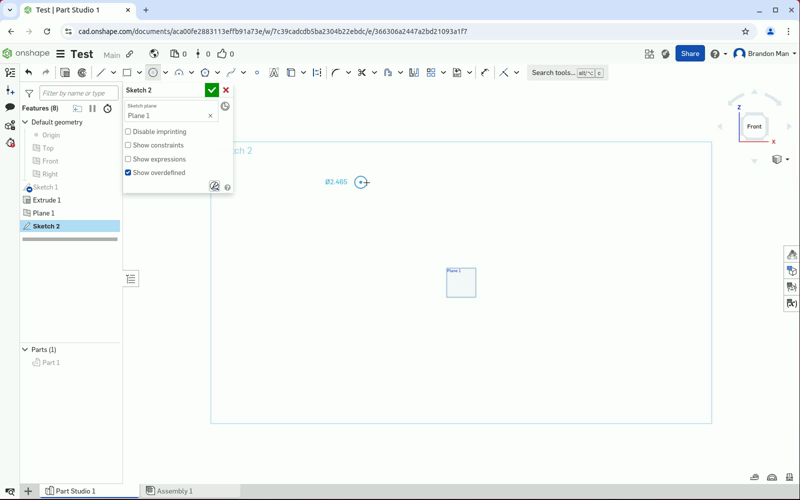
click(366, 182)
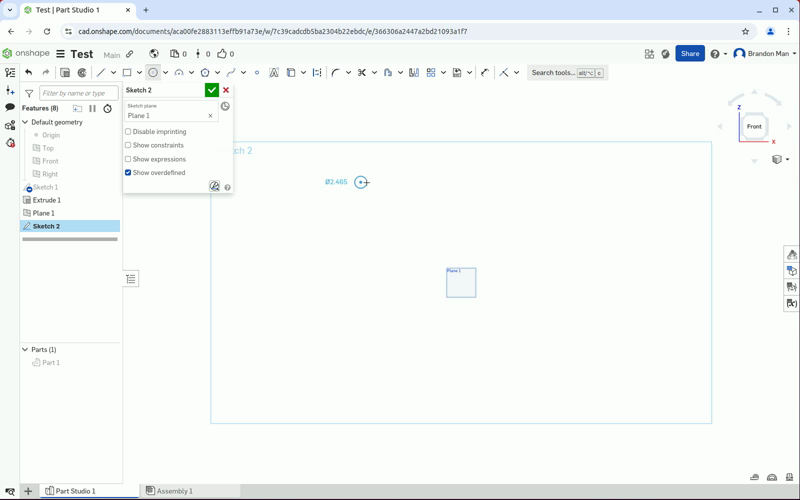
key(esc)
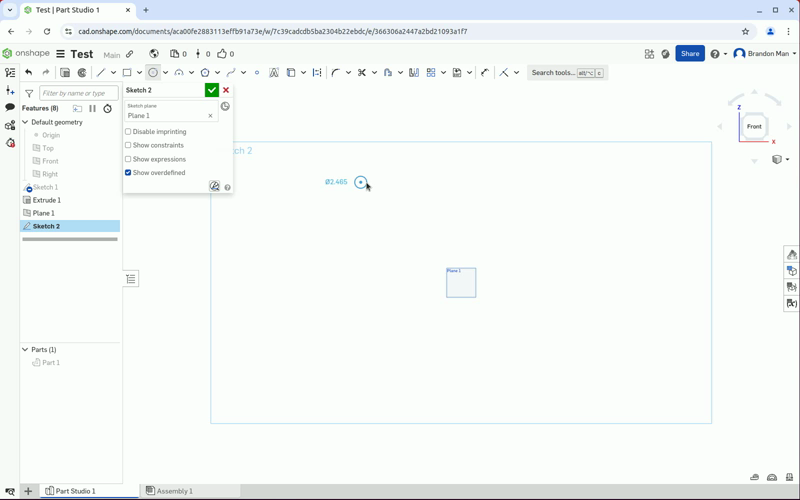
mouse_move(356, 180)
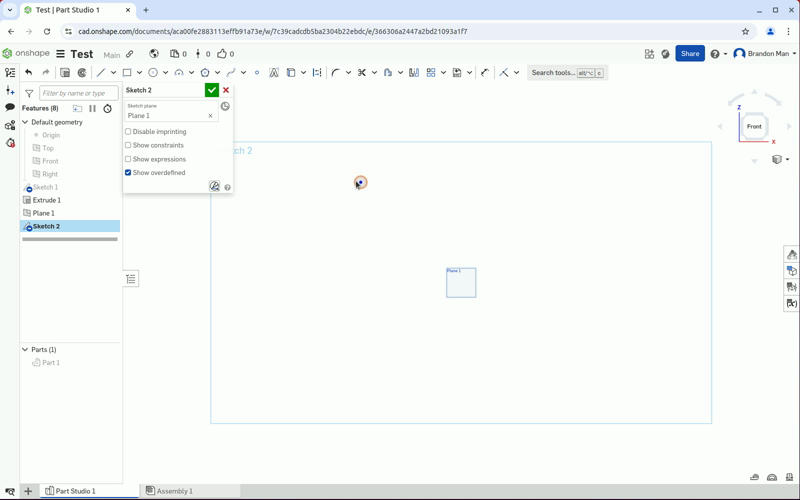
scroll(6)
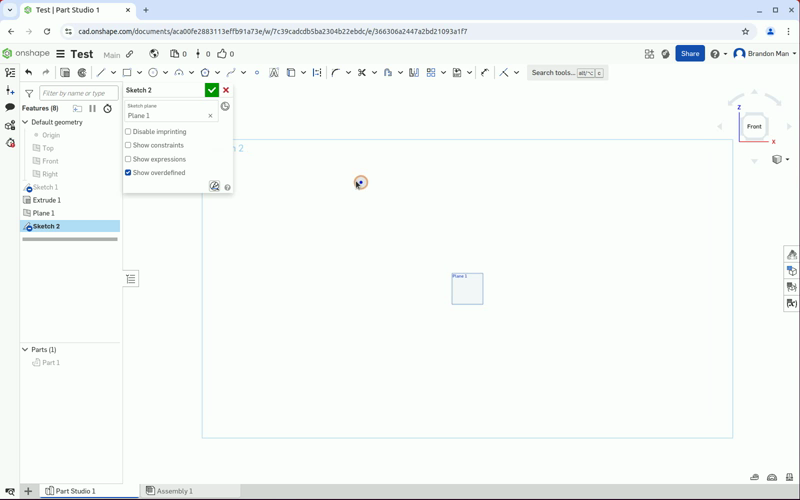
scroll(6)
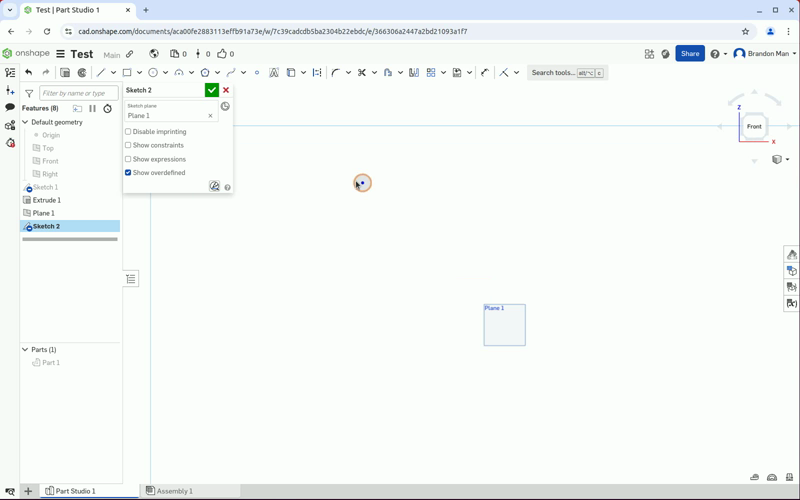
scroll(6)
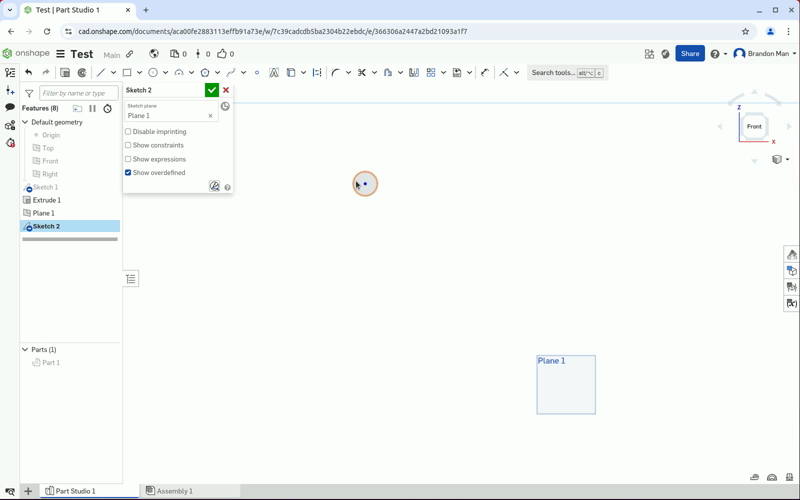
scroll(6)
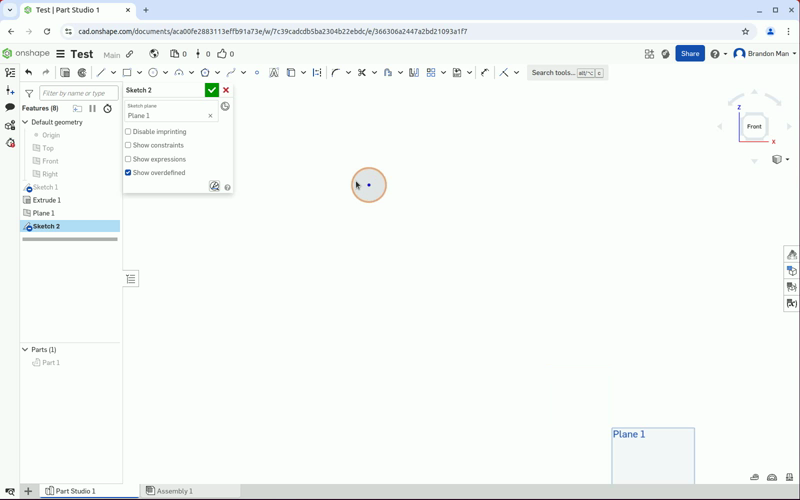
scroll(6)
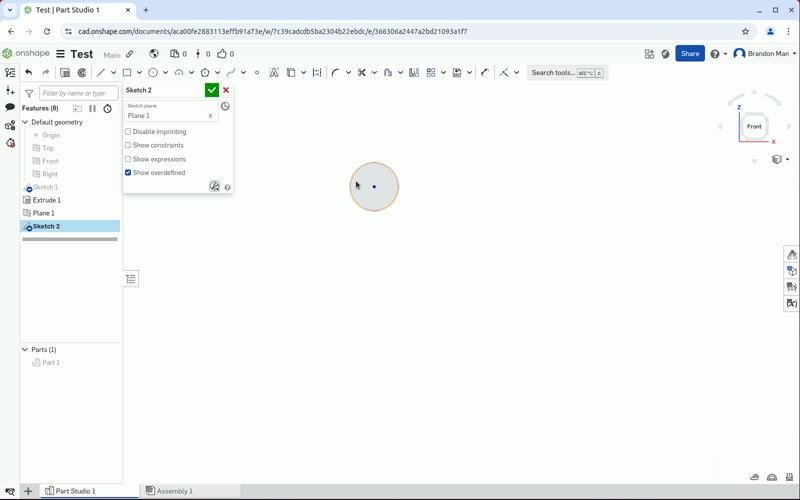
scroll(6)
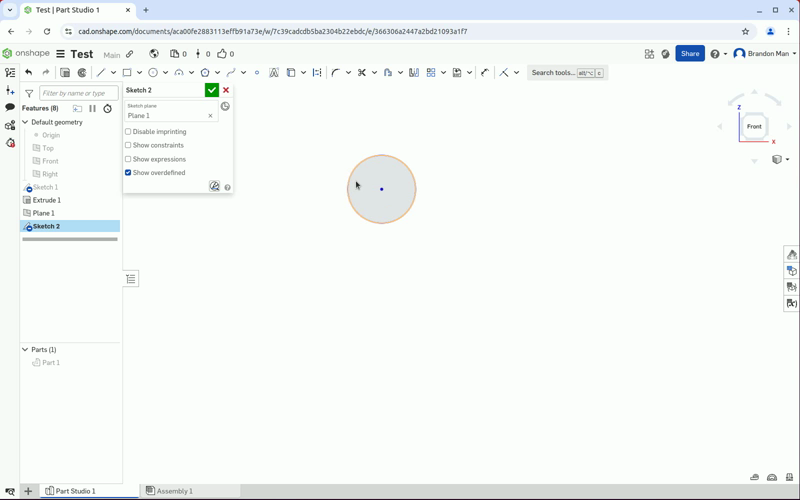
scroll(6)
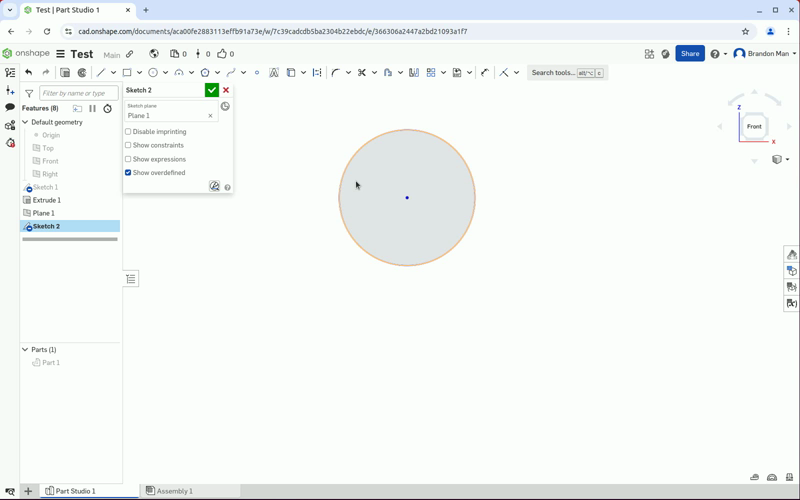
click(356, 180)
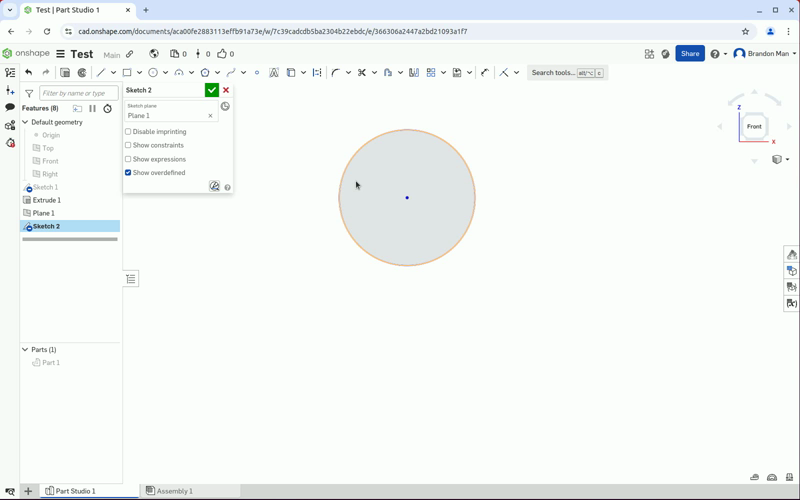
scroll(-6)
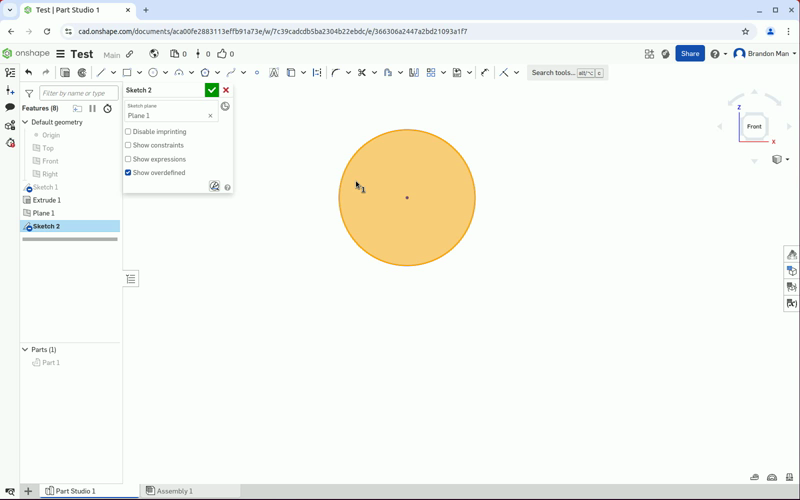
scroll(-6)
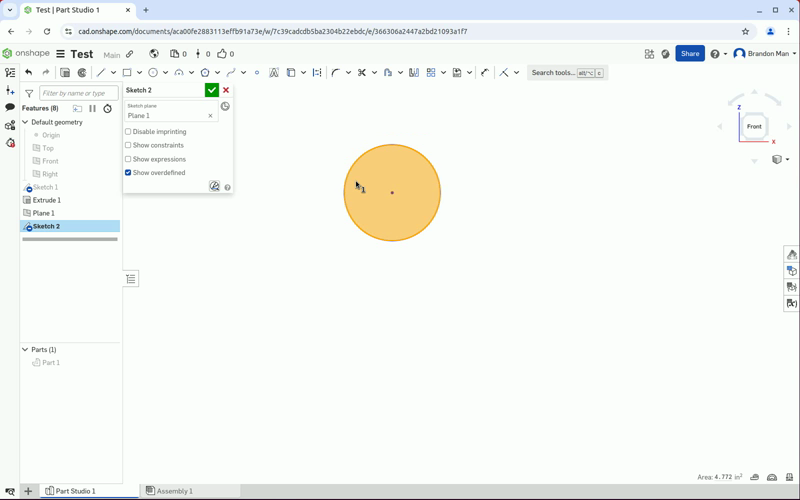
scroll(-6)
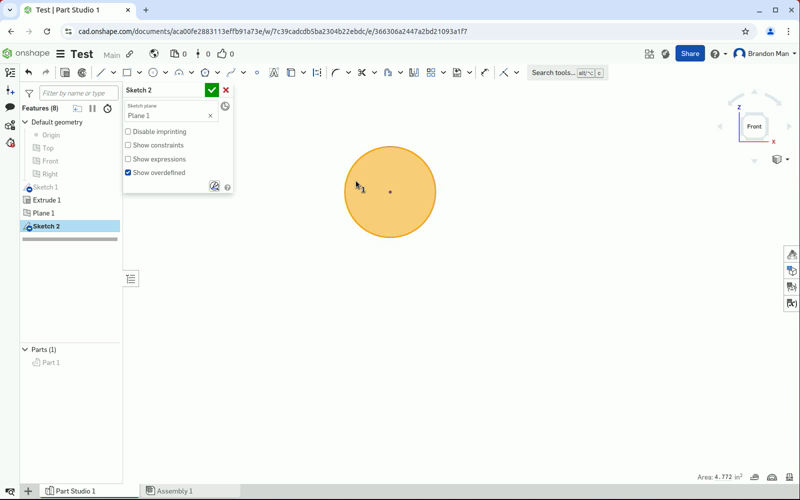
scroll(-6)
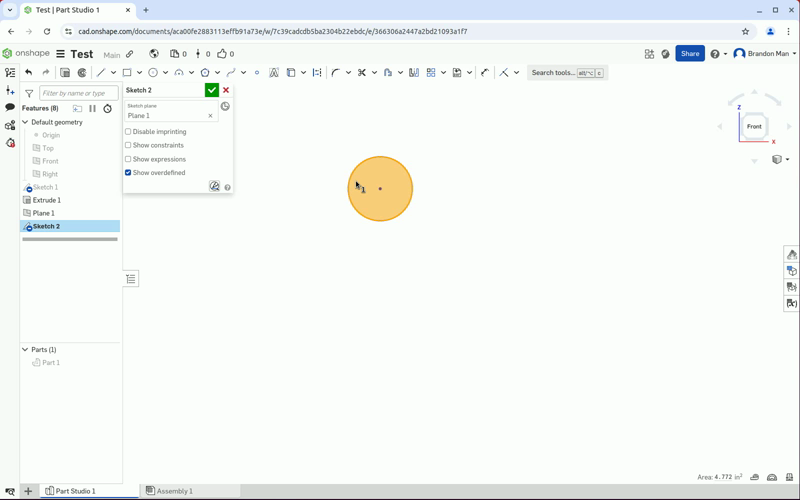
scroll(-6)
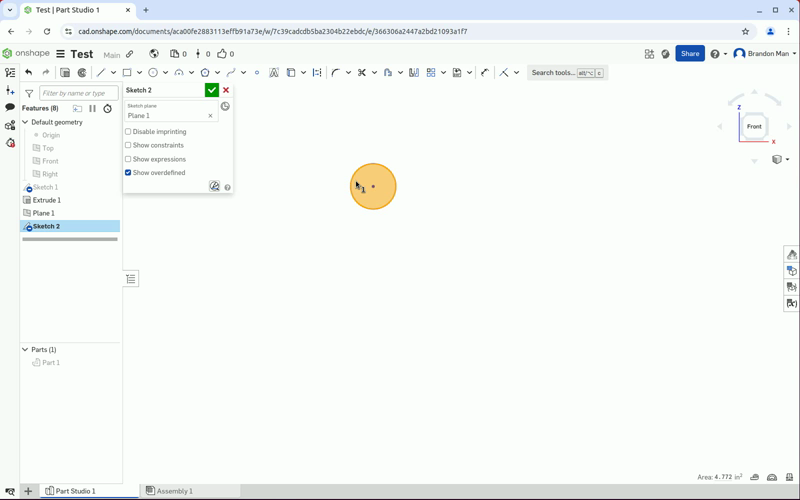
scroll(-6)
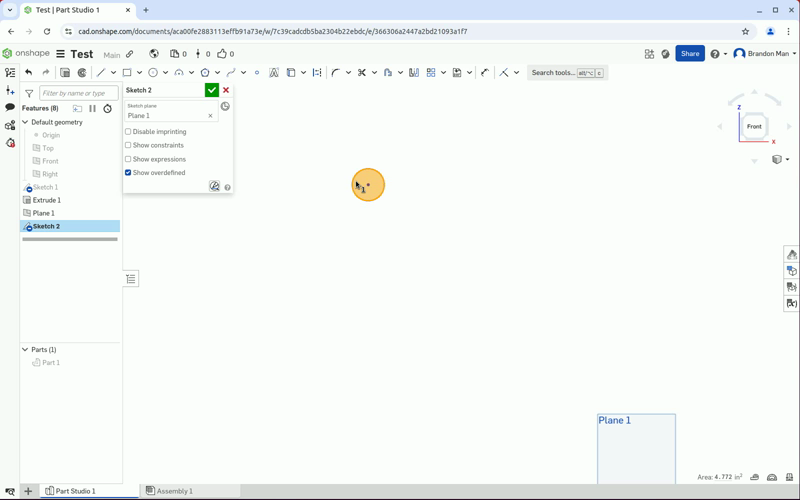
scroll(-6)
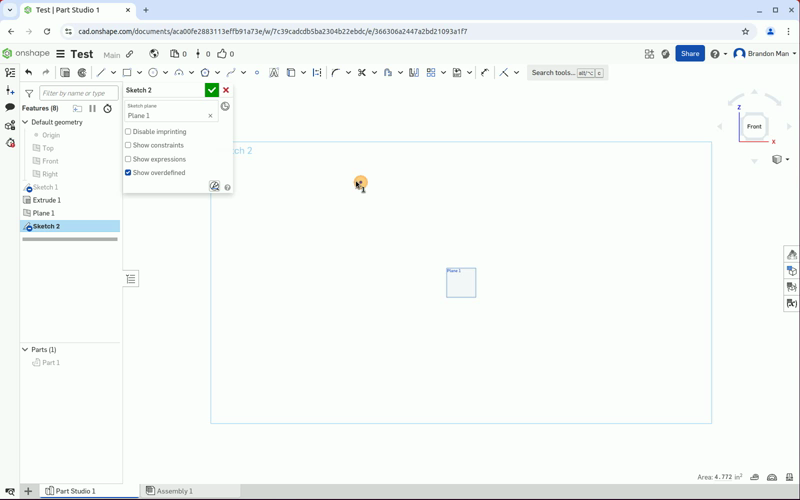
mouse_move(73, 352)
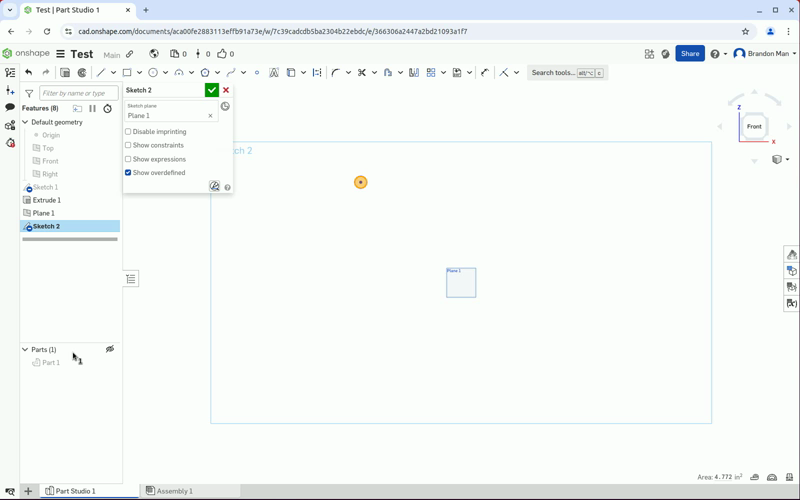
key(shift+y)
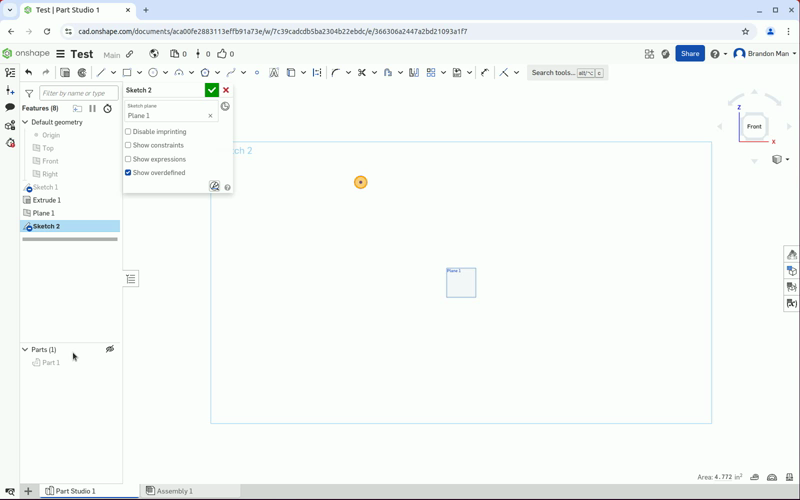
key(shift+e)
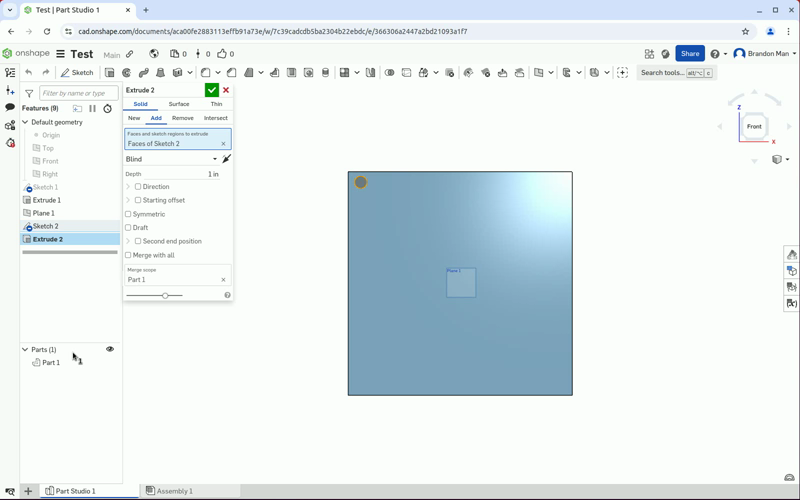
mouse_move(143, 106)
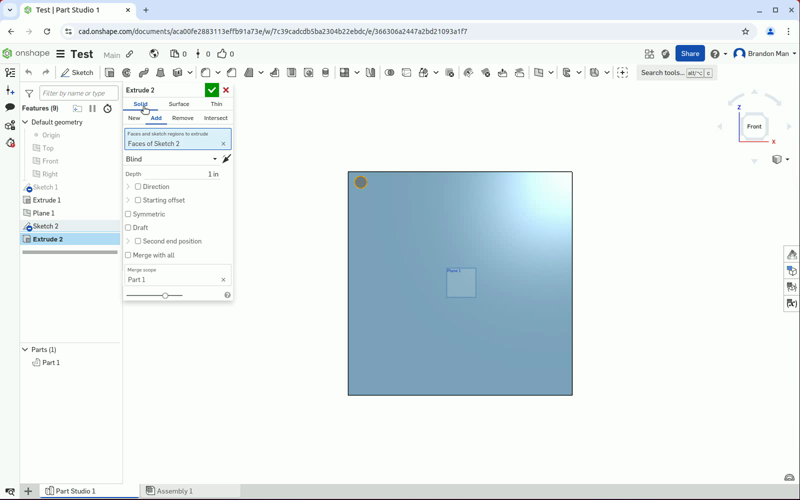
click(143, 106)
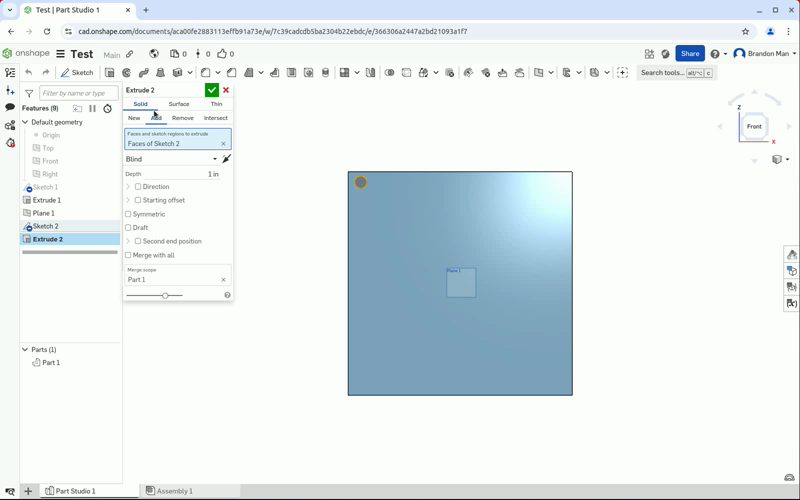
mouse_move(186, 120)
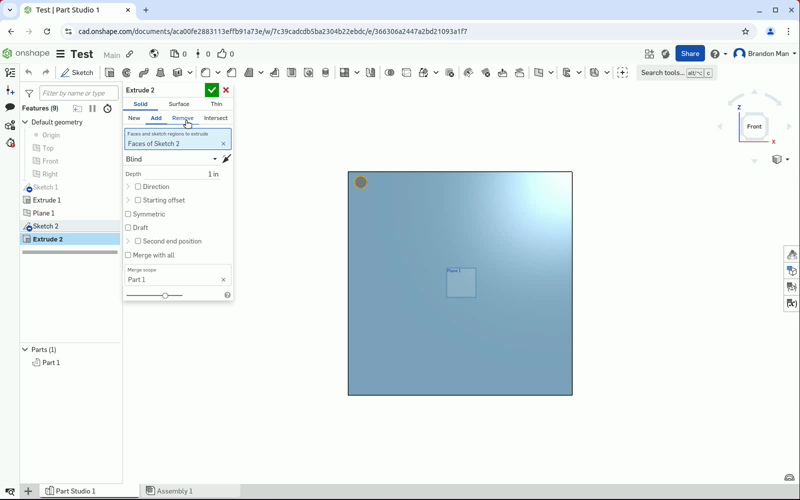
click(186, 120)
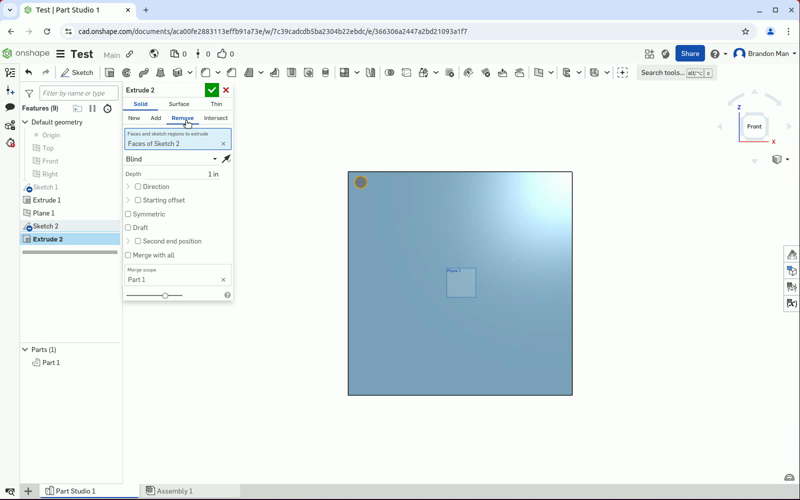
key(tab, 4)
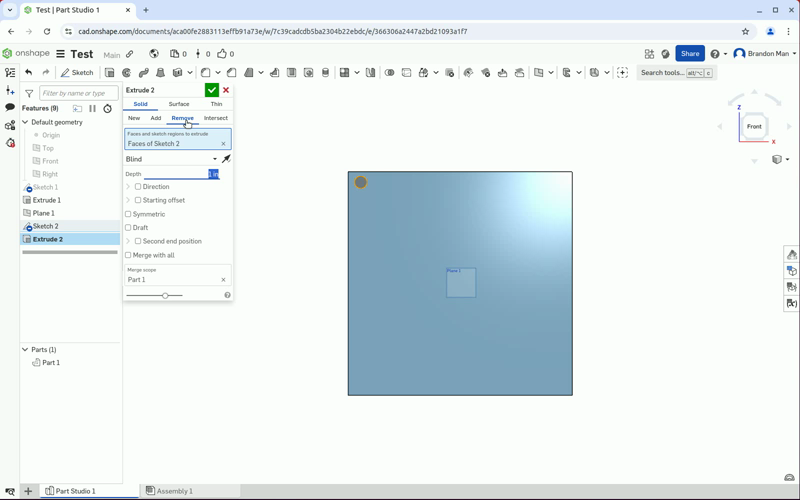
text(14.443)
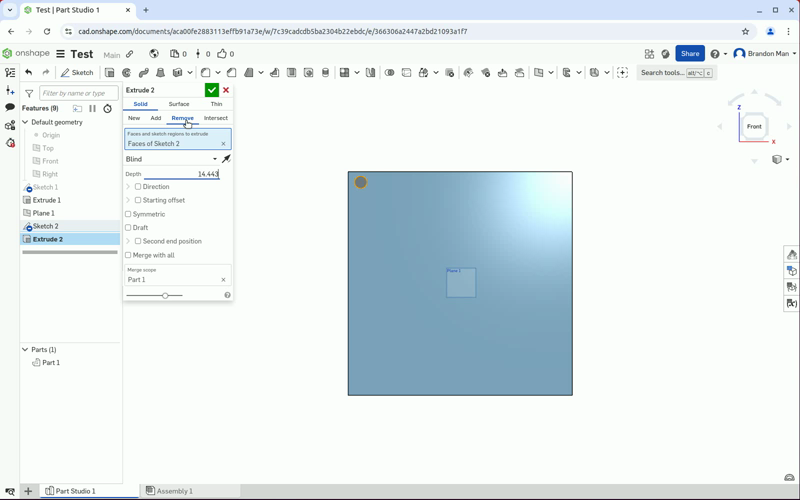
key(tab, 6)
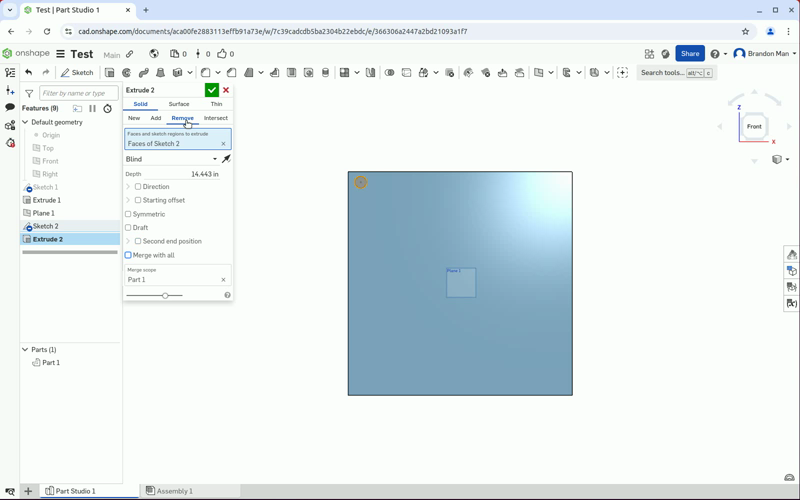
key(space)
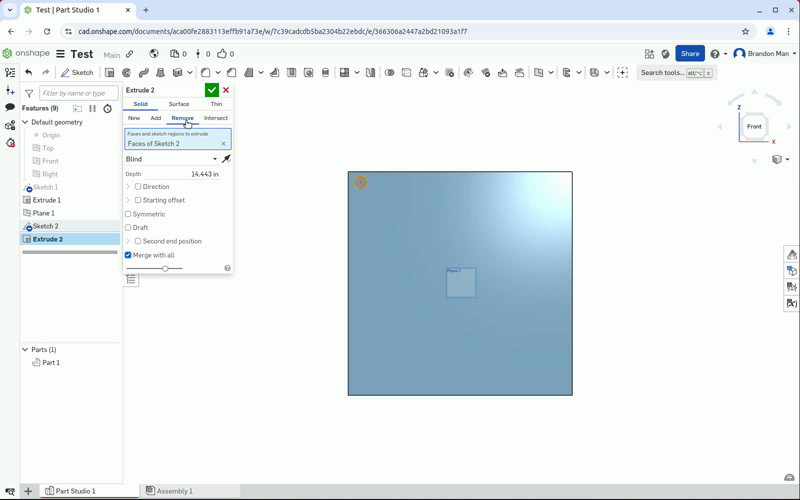
key(enter)
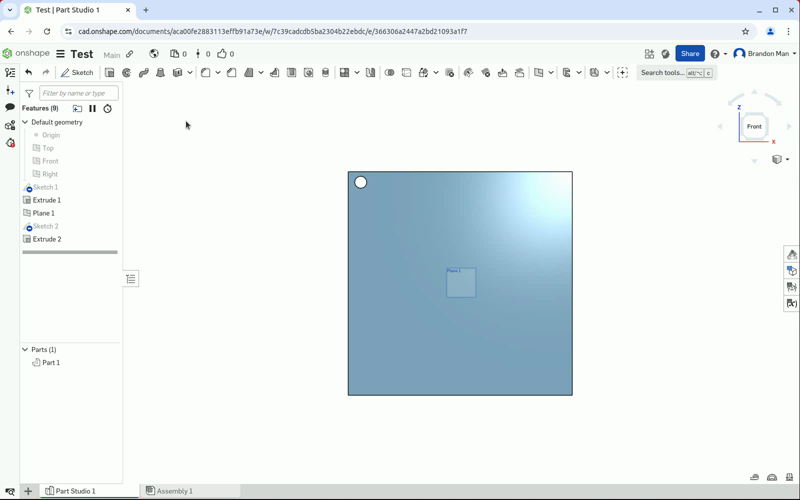
key(shift+h)
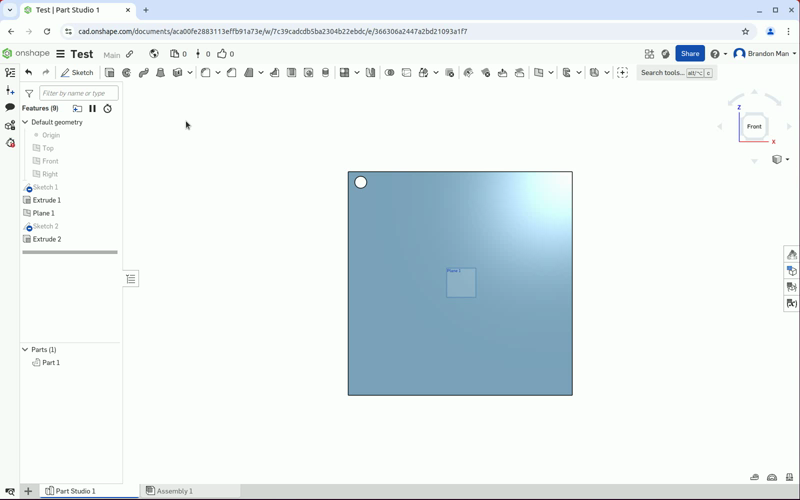
key(shift+h)
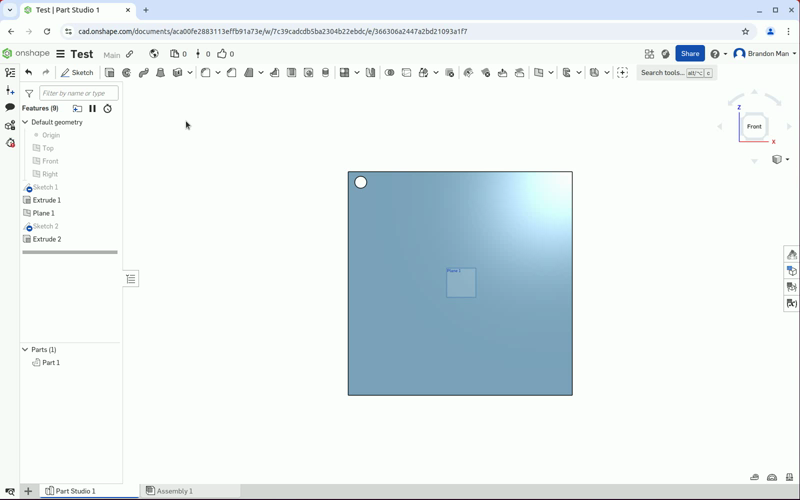
mouse_move(73, 189)
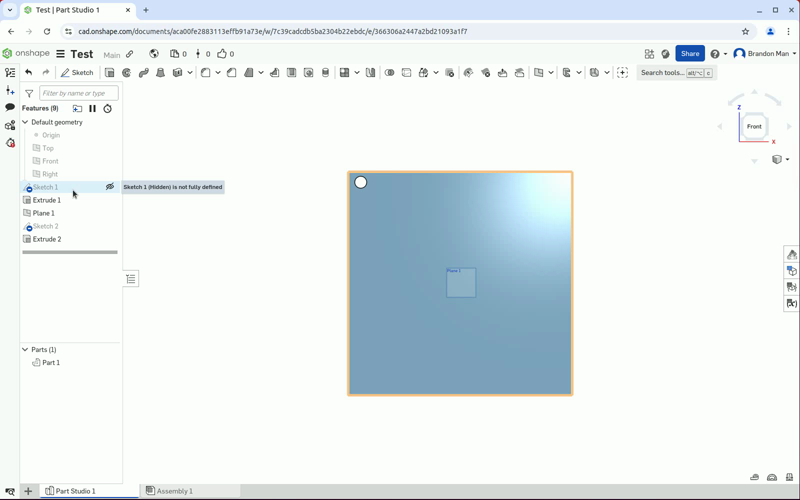
click(73, 189)
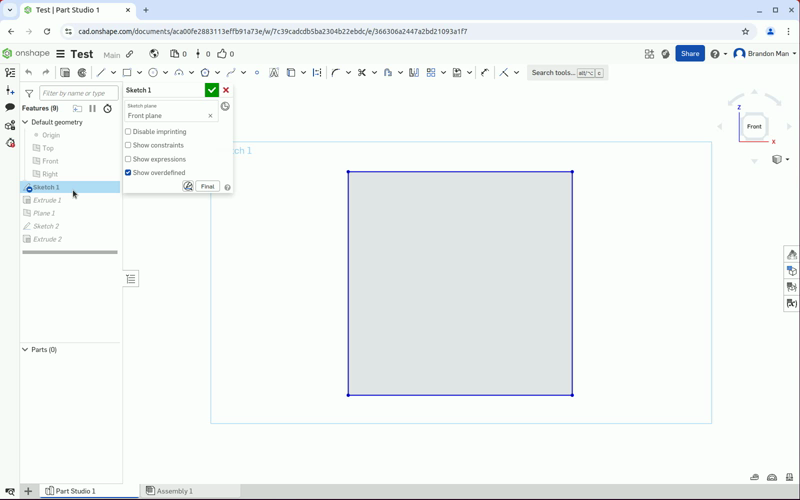
mouse_move(229, 92)
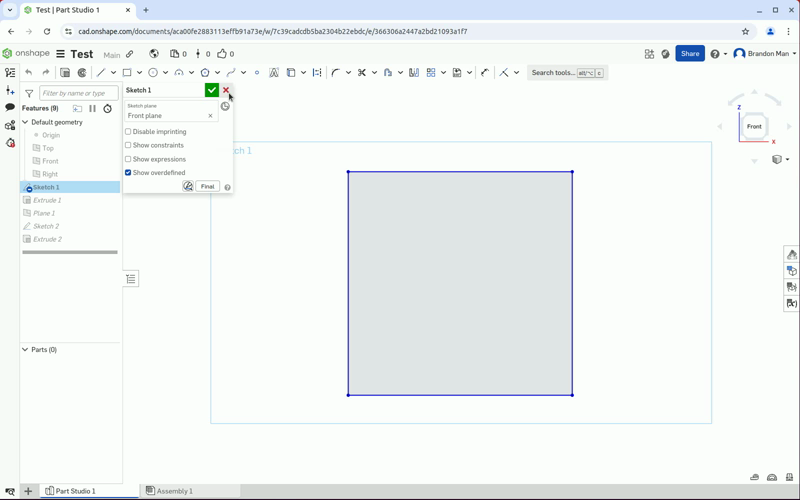
click(229, 92)
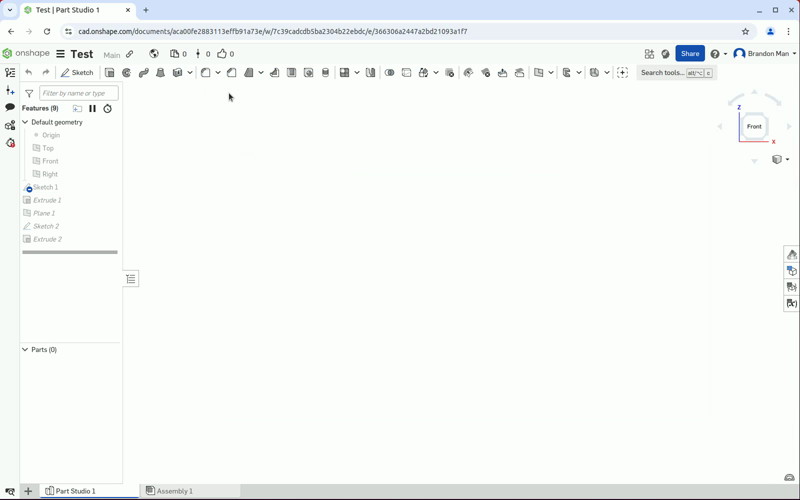
key(shift+s)
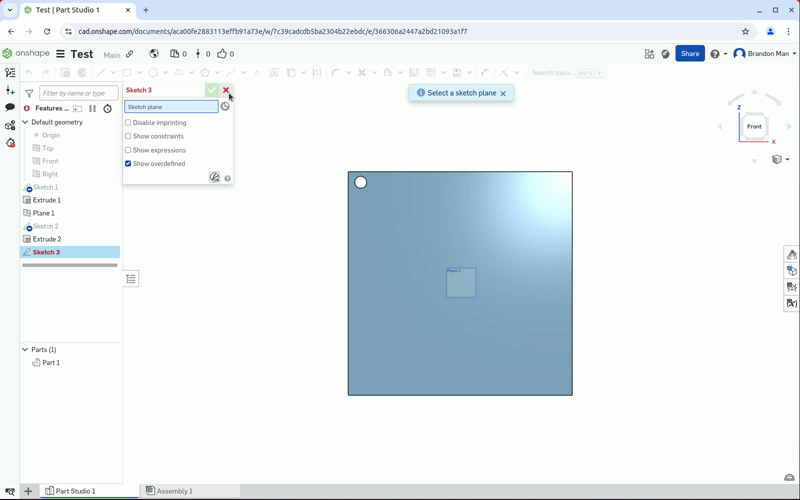
mouse_move(73, 215)
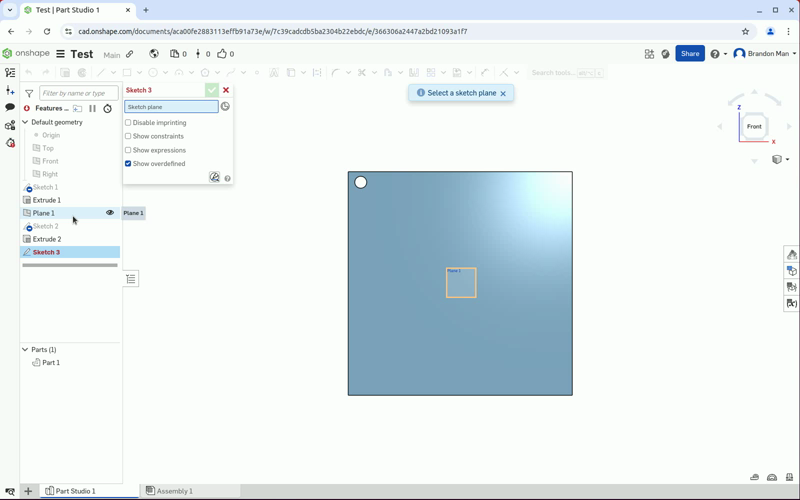
click(73, 215)
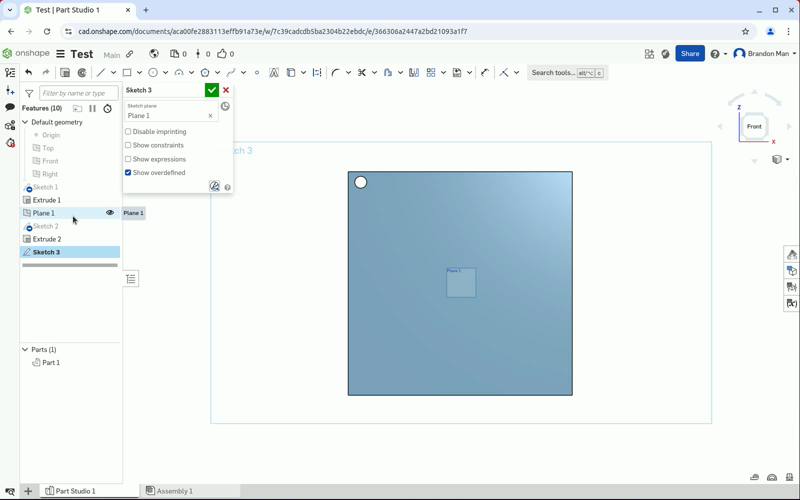
mouse_move(73, 352)
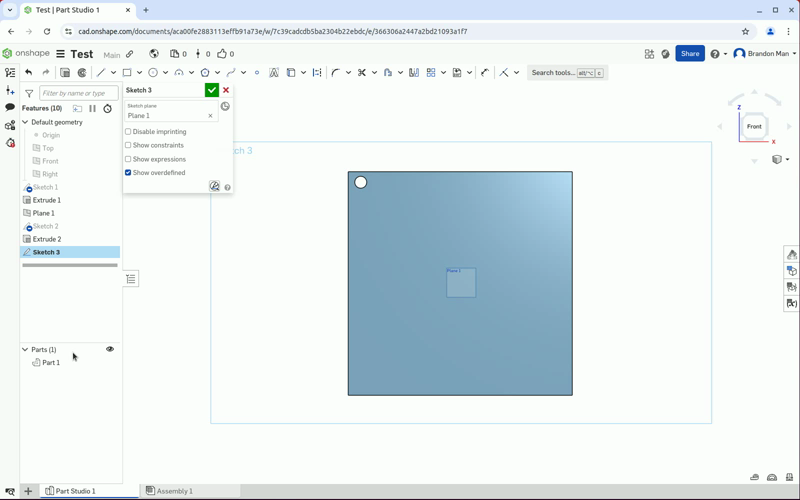
key(y)
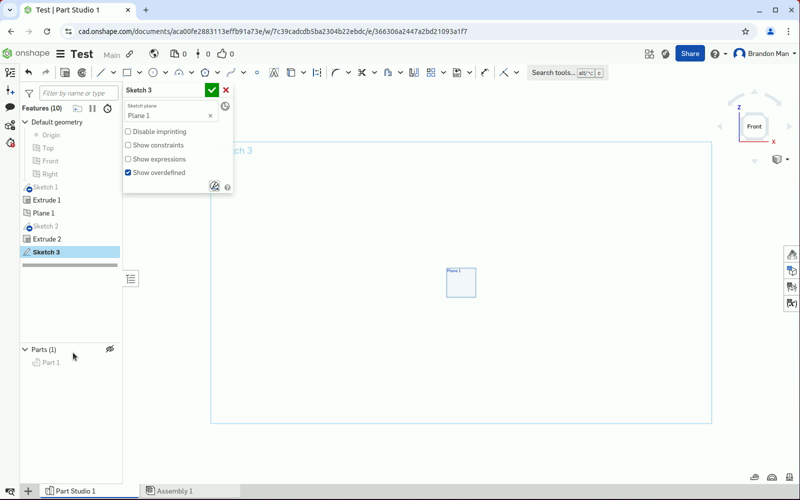
key(c)
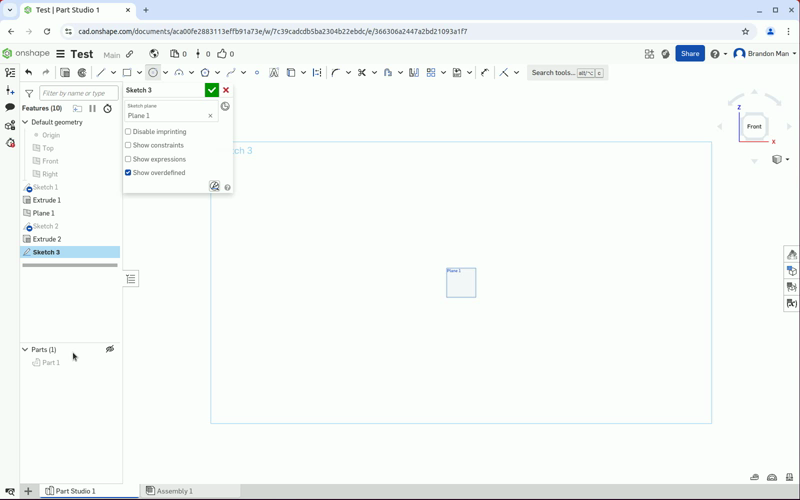
key_down(shift)
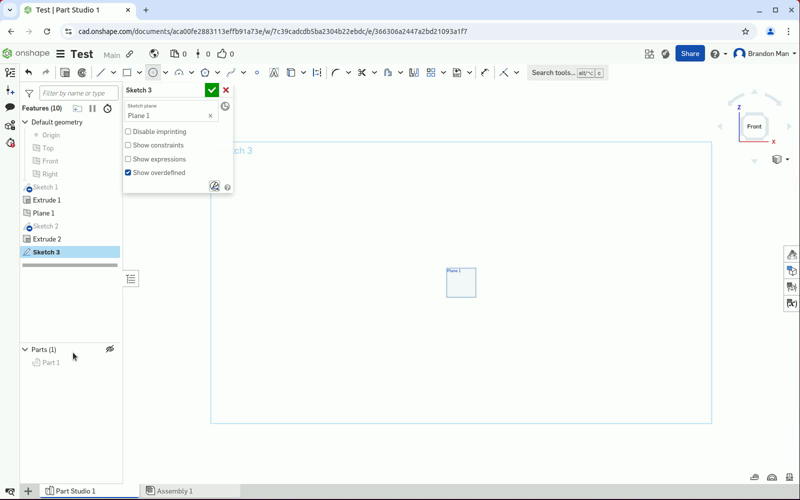
mouse_move(360, 383)
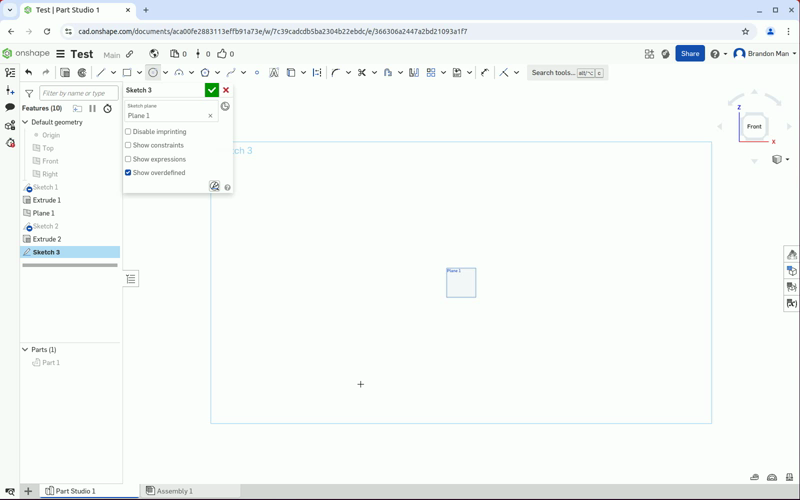
click(360, 383)
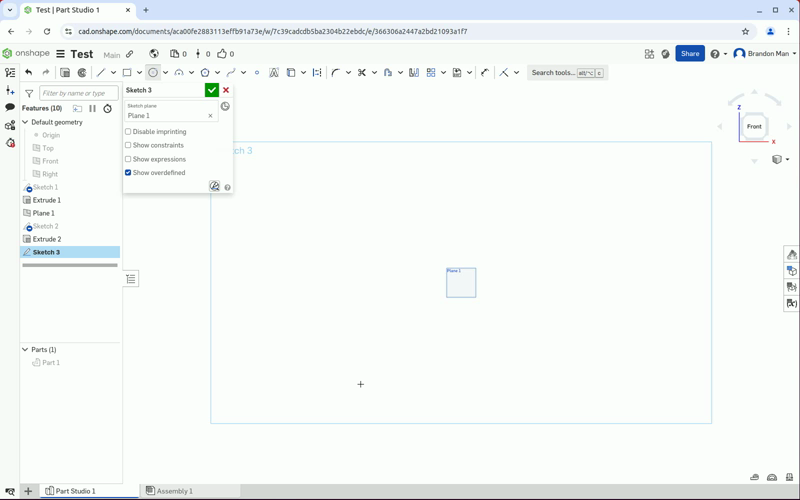
key_up(shift)
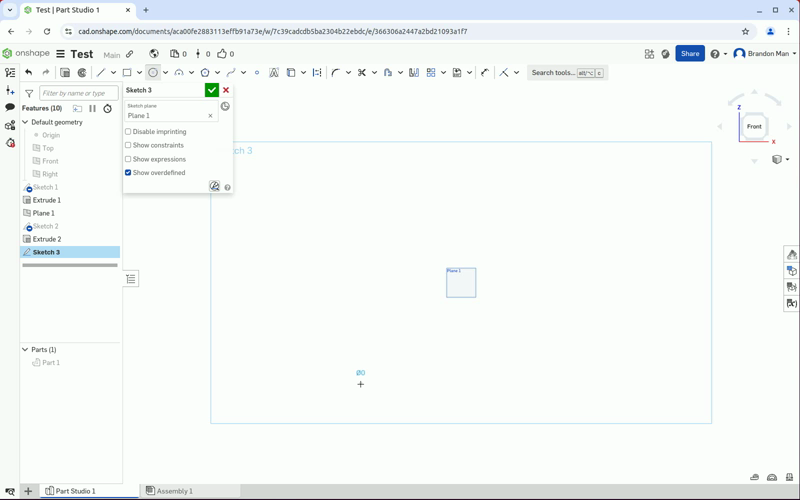
mouse_move(366, 383)
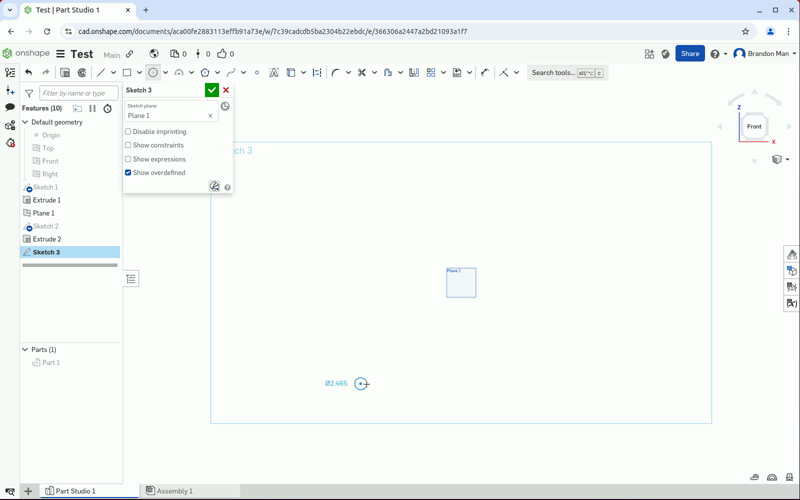
click(366, 383)
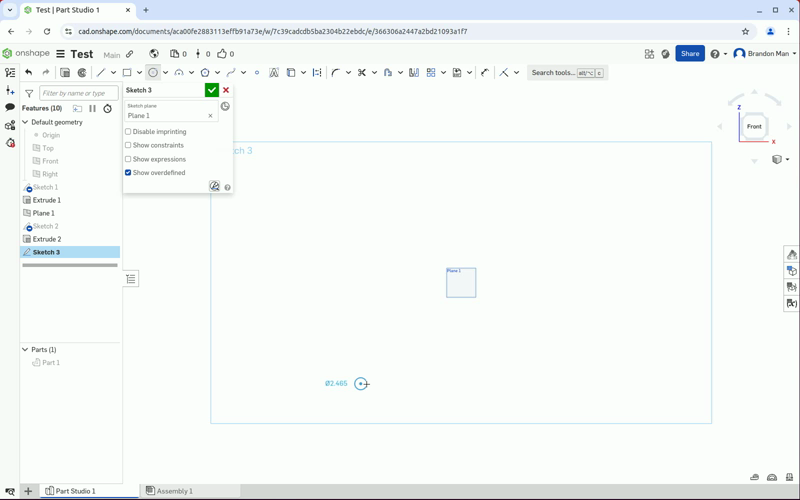
key(esc)
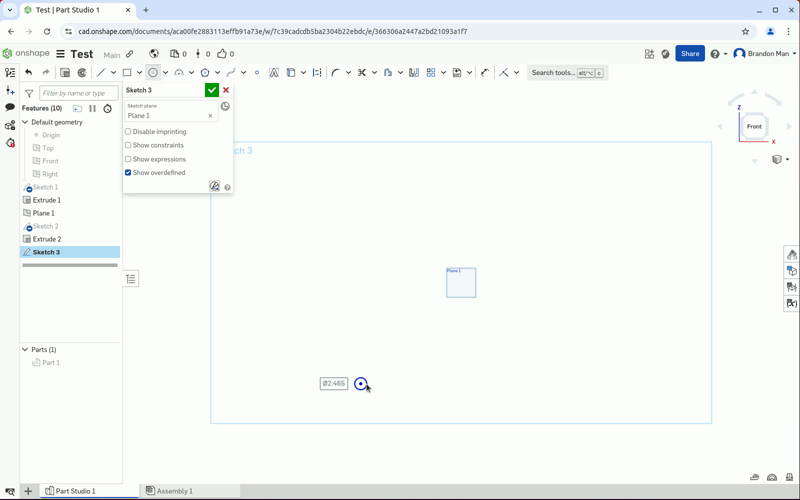
mouse_move(357, 385)
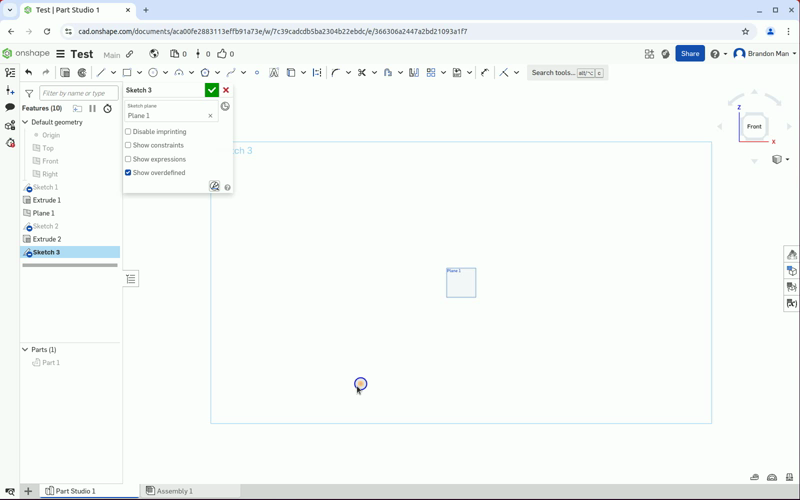
scroll(6)
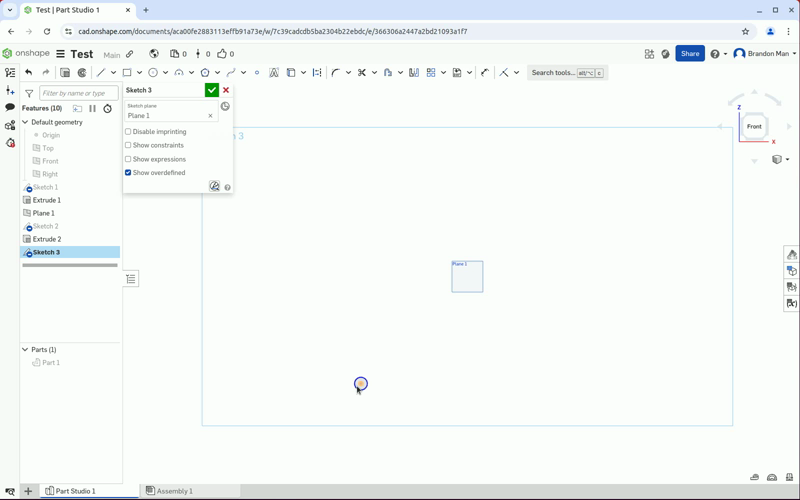
scroll(6)
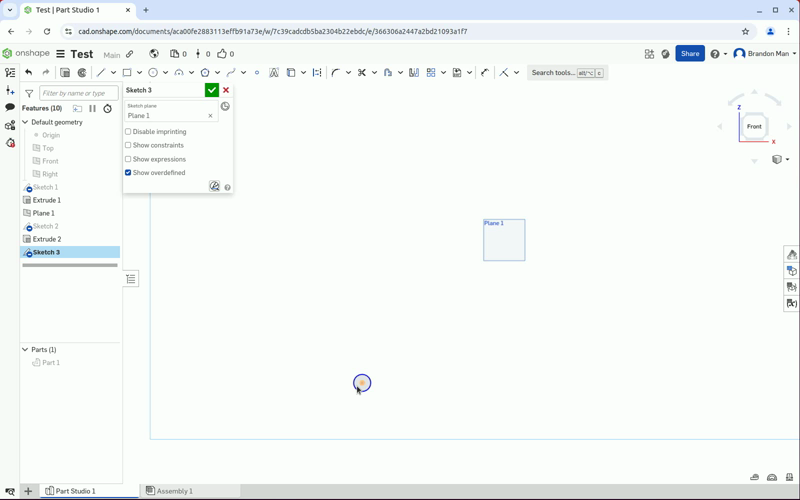
scroll(6)
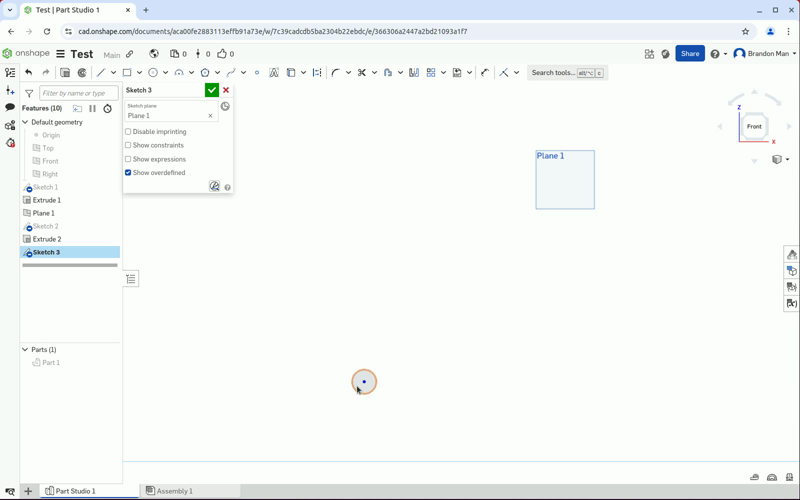
scroll(6)
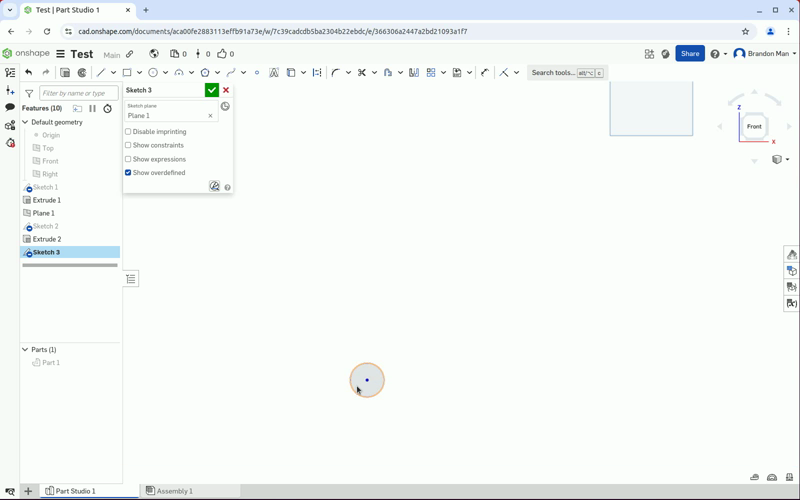
scroll(6)
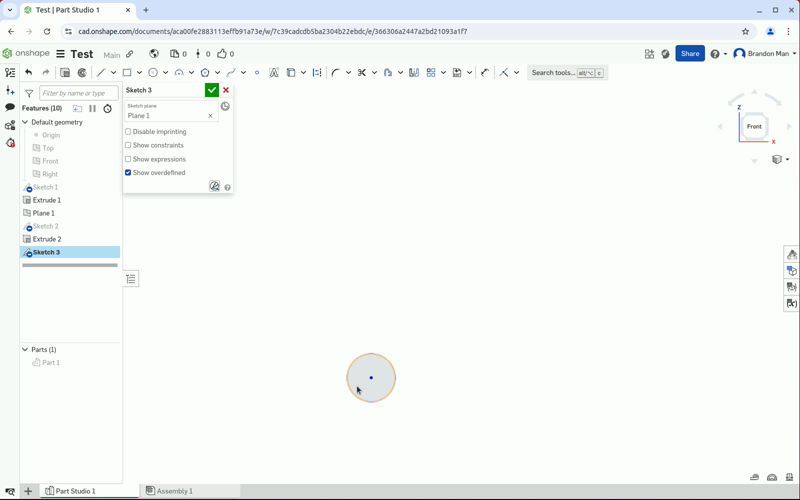
scroll(6)
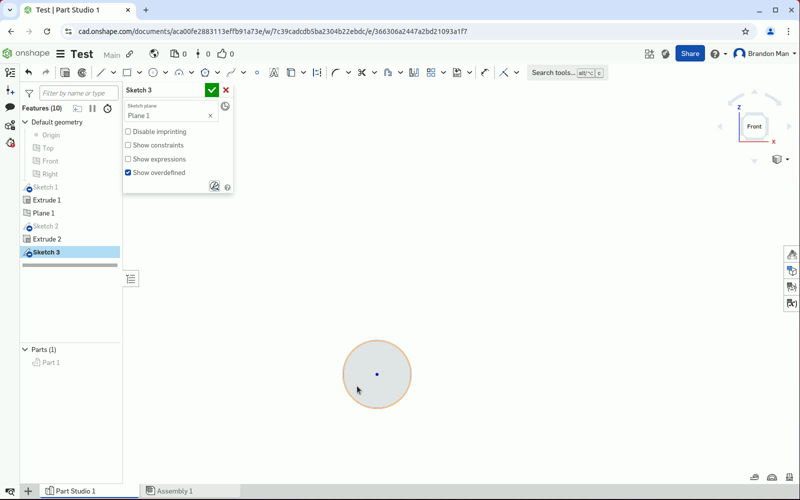
scroll(6)
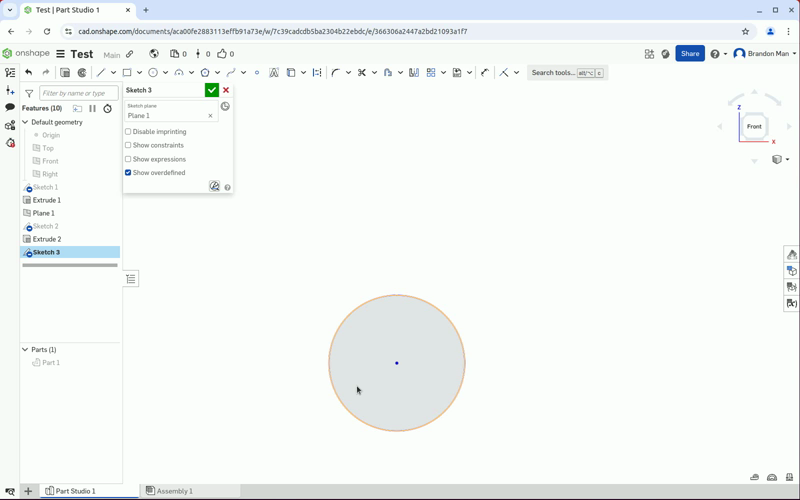
click(357, 385)
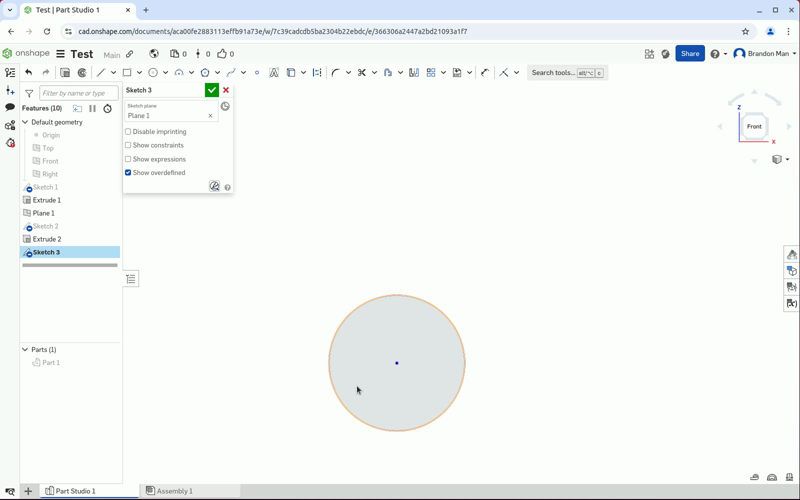
scroll(-6)
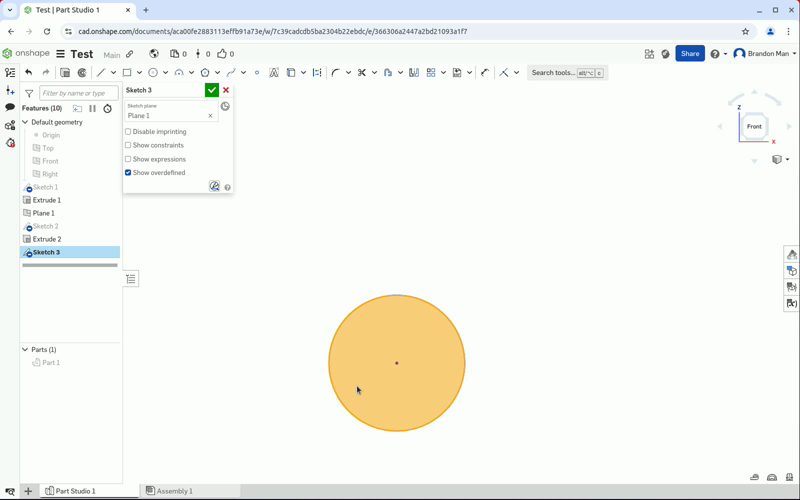
scroll(-6)
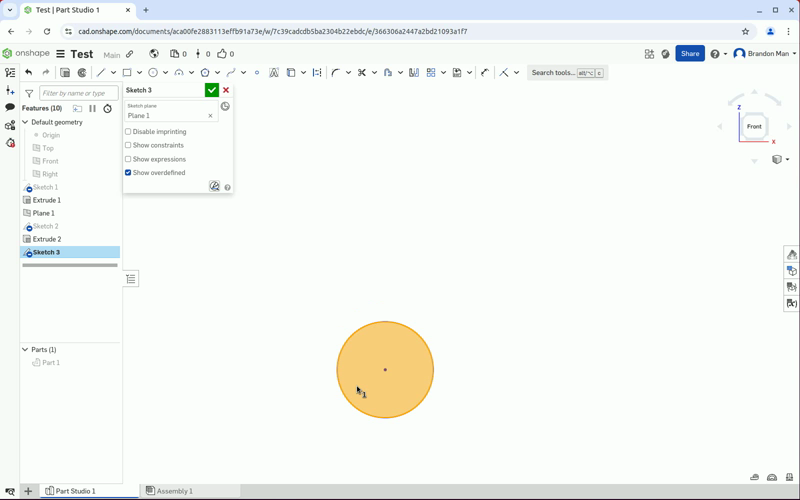
scroll(-6)
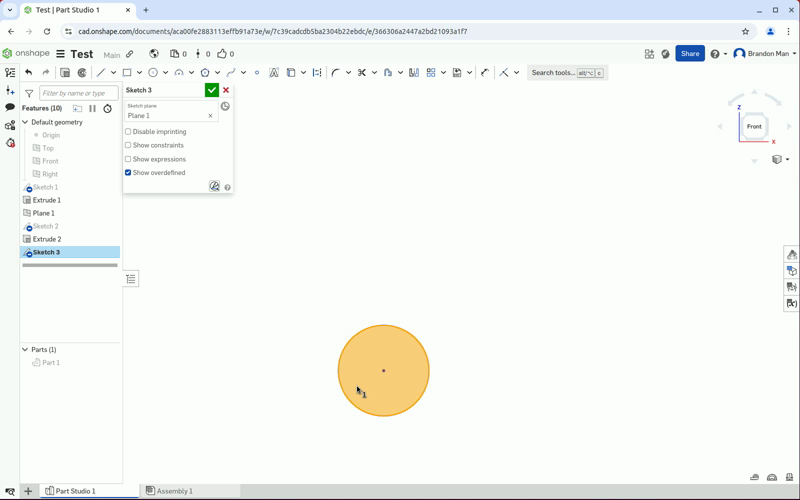
scroll(-6)
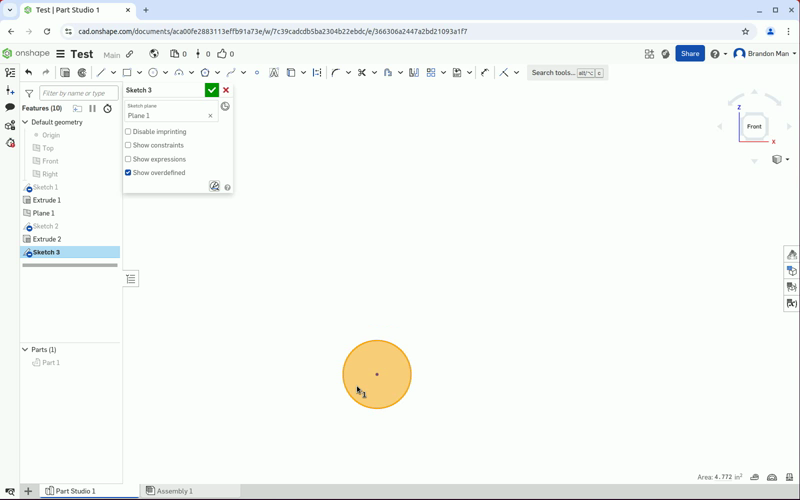
scroll(-6)
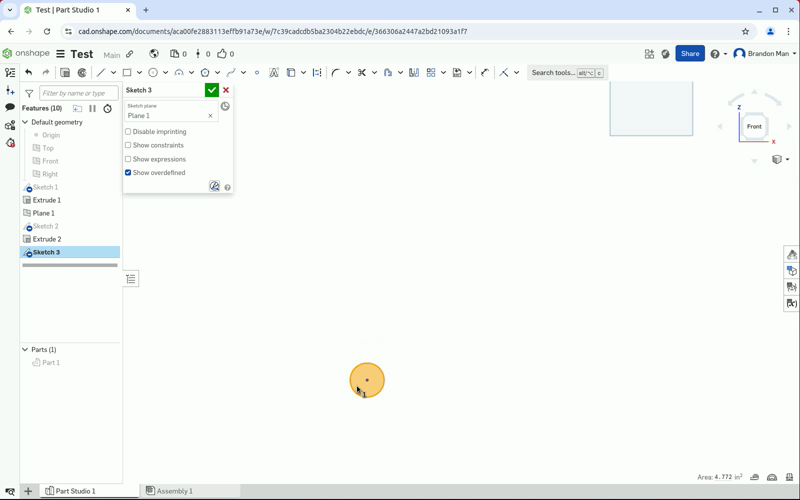
scroll(-6)
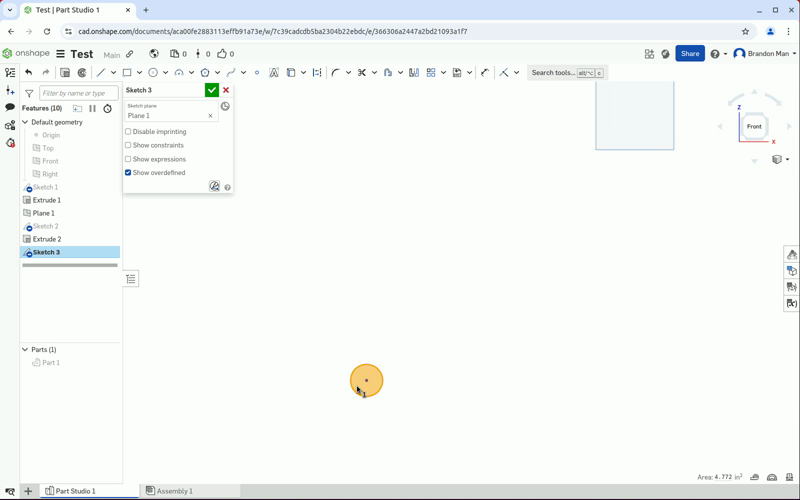
scroll(-6)
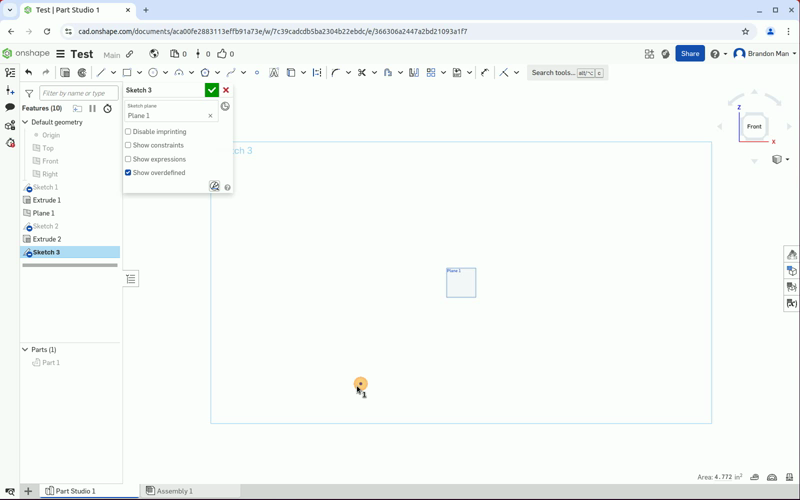
mouse_move(73, 352)
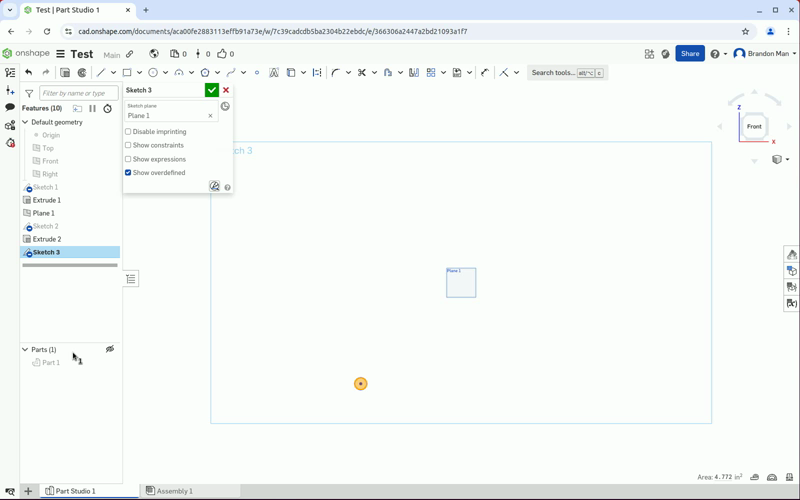
key(shift+y)
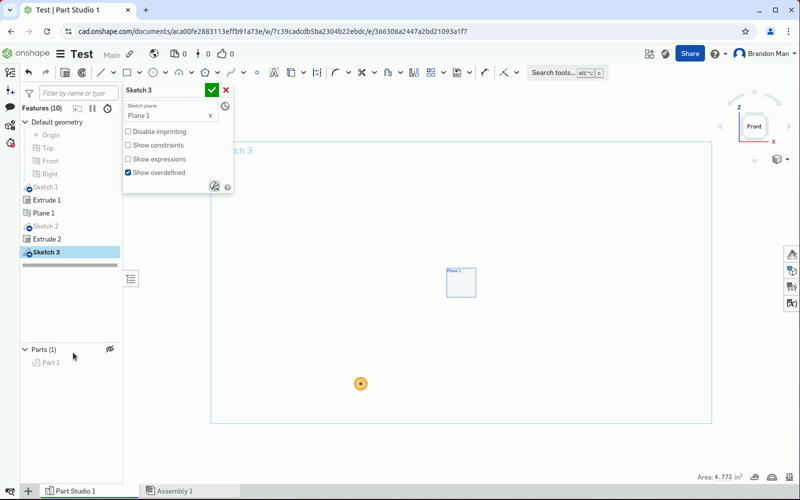
key(shift+e)
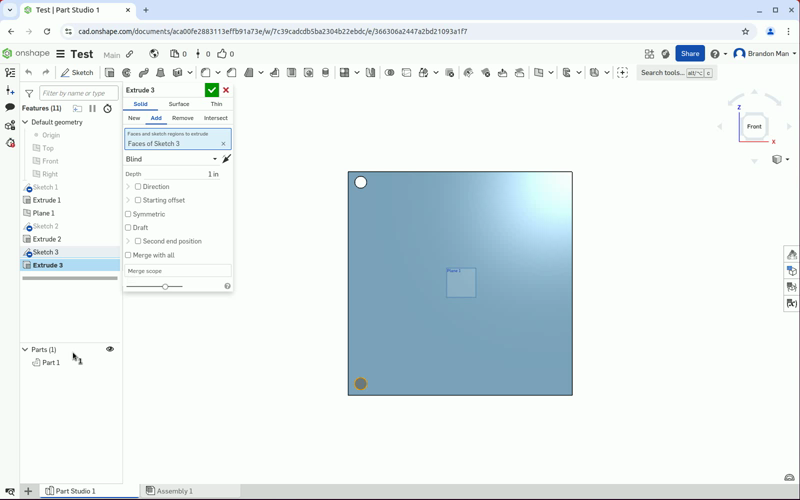
mouse_move(143, 106)
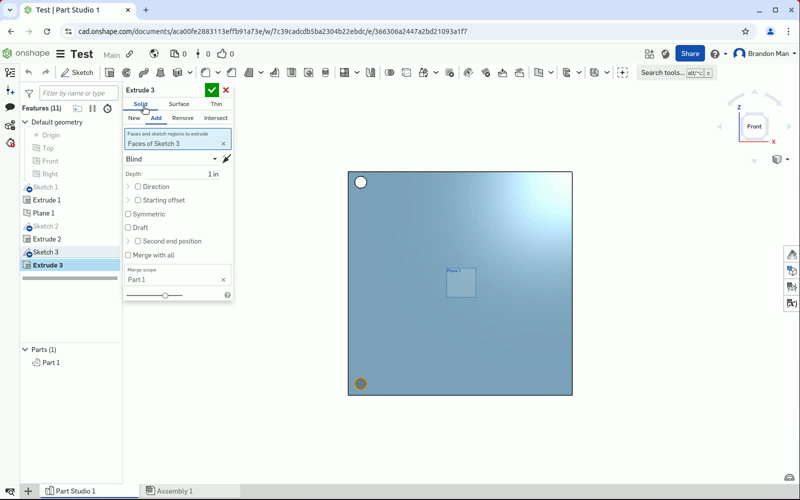
click(143, 106)
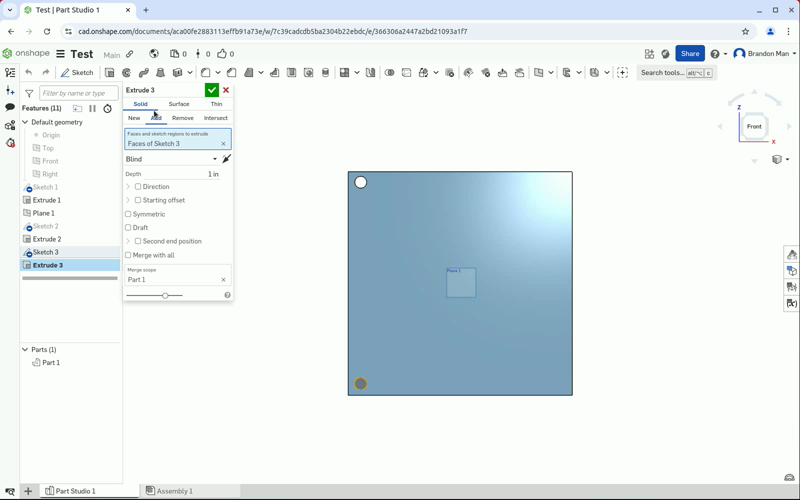
mouse_move(186, 120)
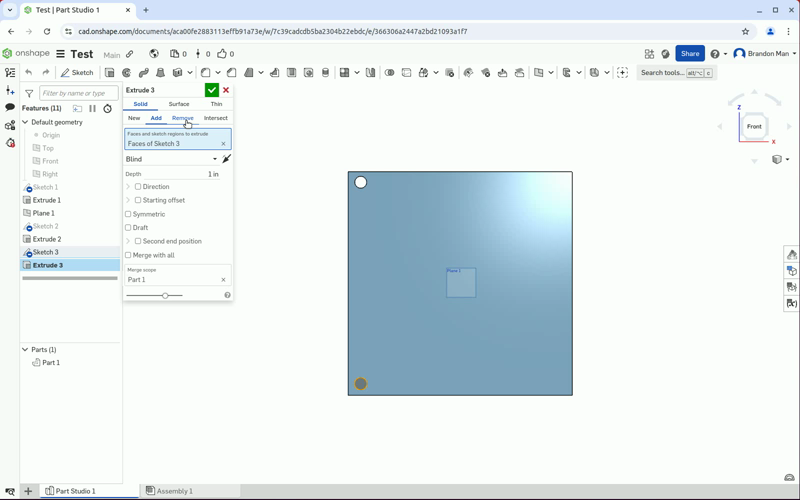
click(186, 120)
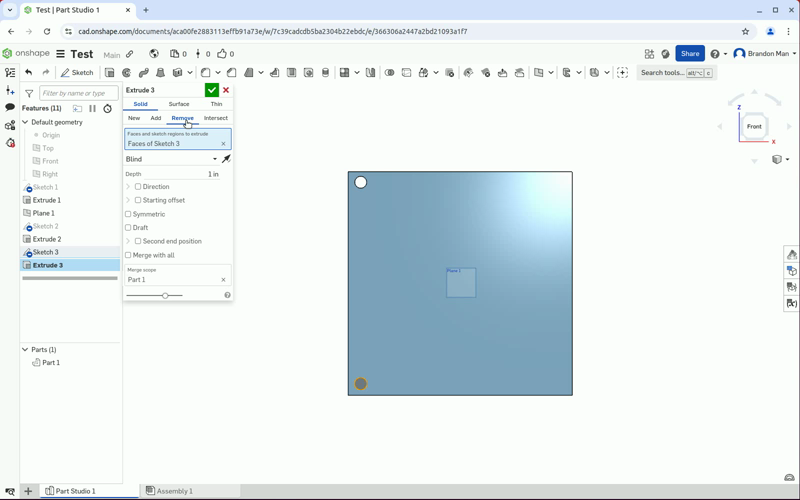
key(tab, 4)
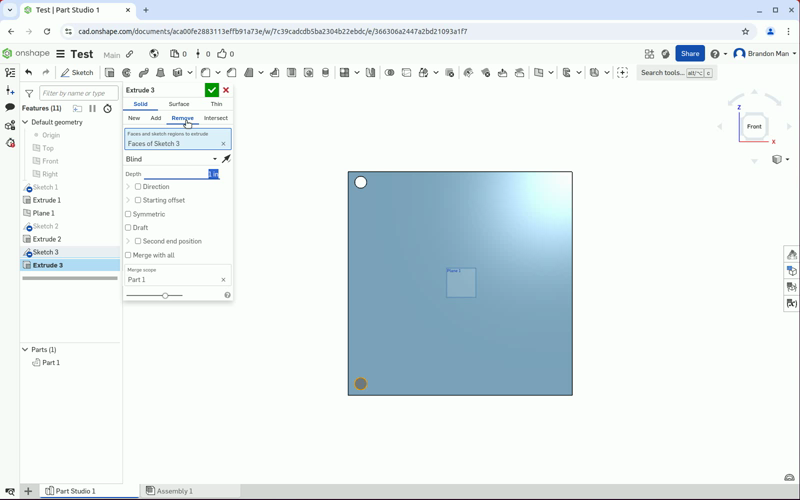
text(14.443)
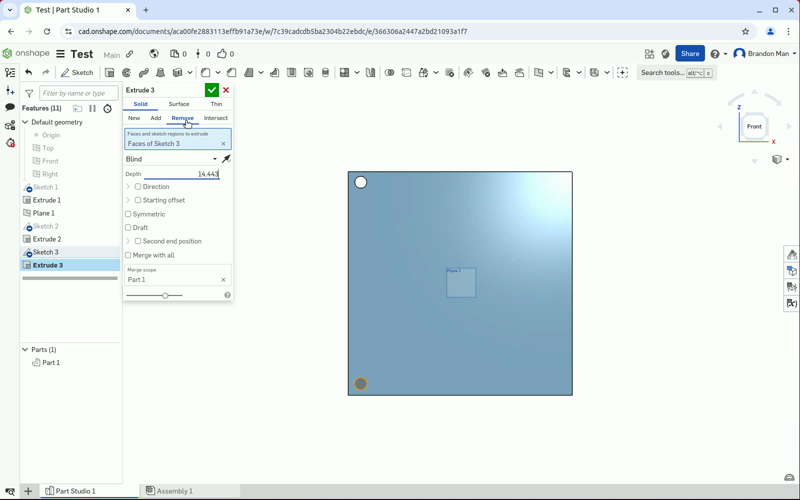
key(tab, 6)
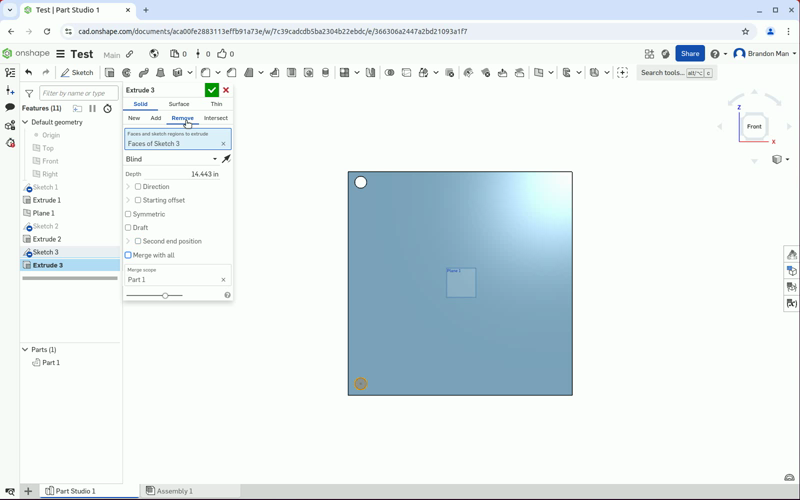
key(space)
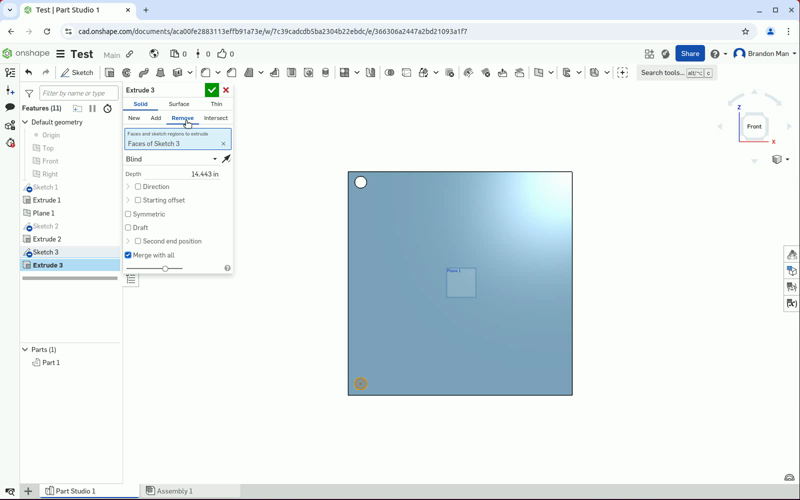
key(enter)
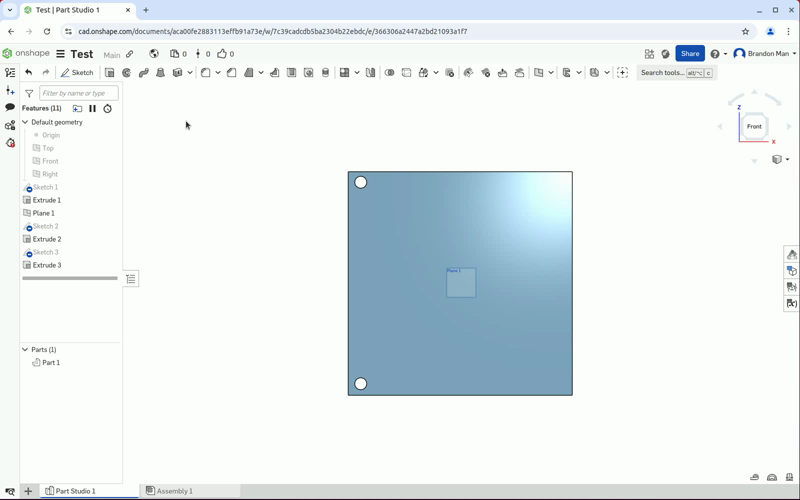
key(shift+h)
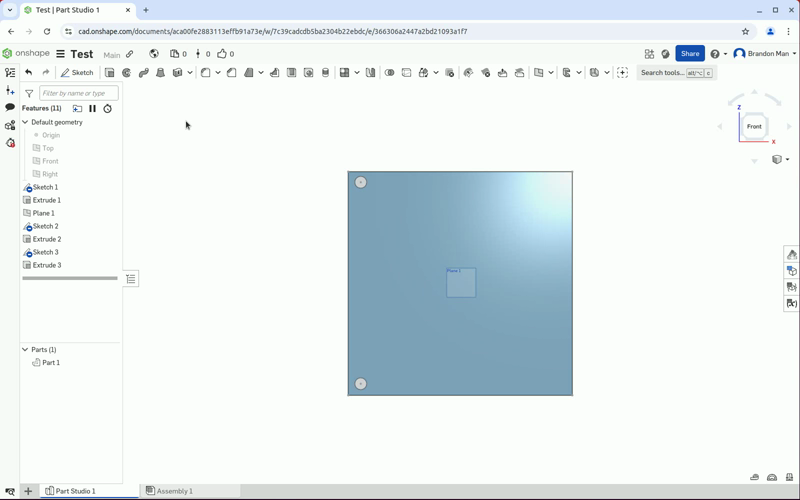
key(shift+h)
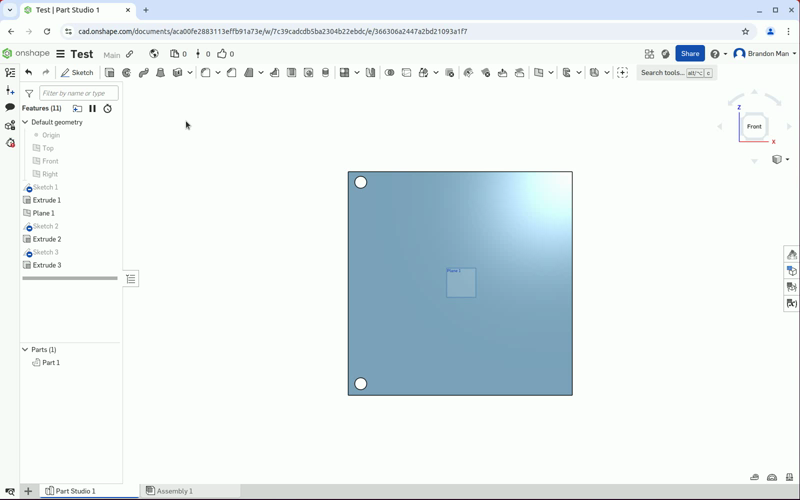
mouse_move(73, 189)
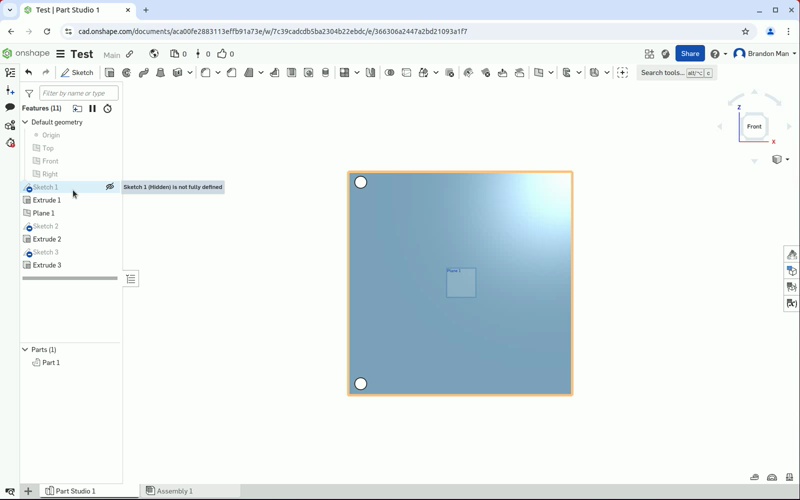
click(73, 189)
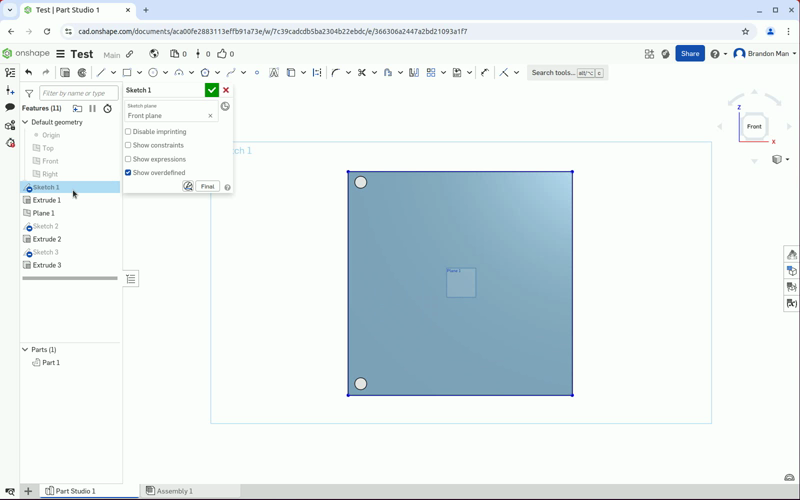
mouse_move(229, 92)
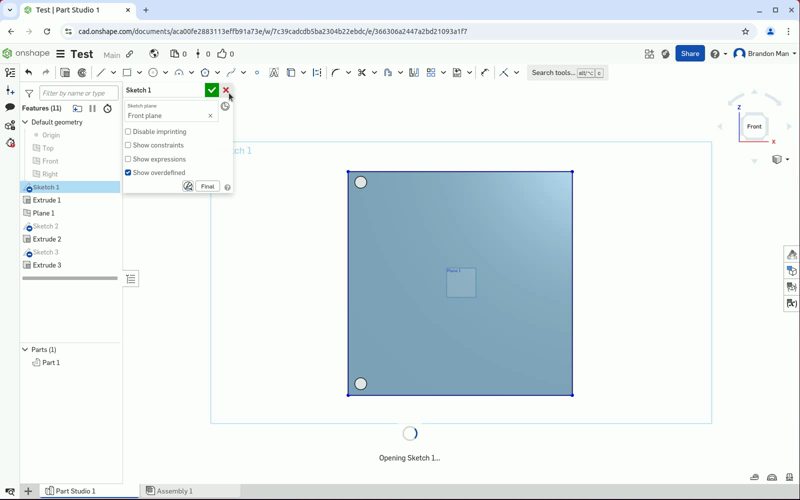
click(229, 92)
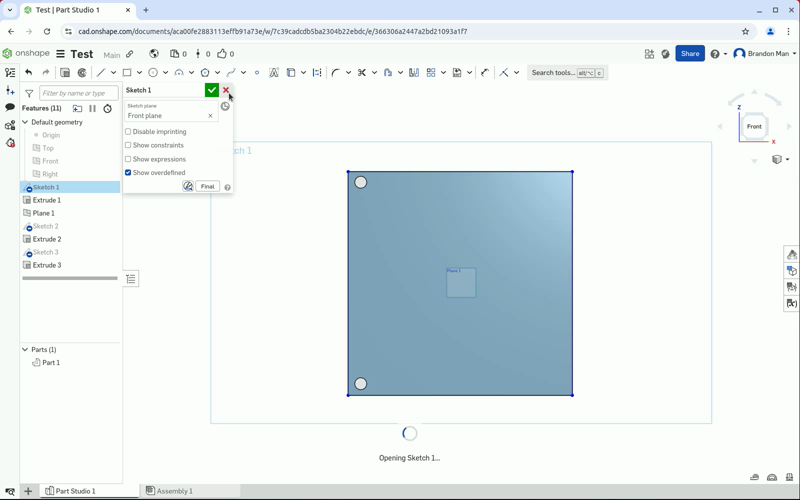
key(shift+s)
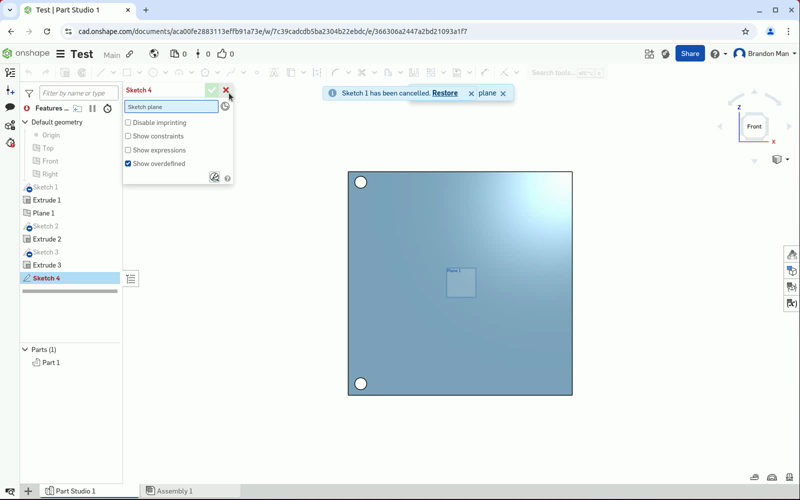
mouse_move(73, 215)
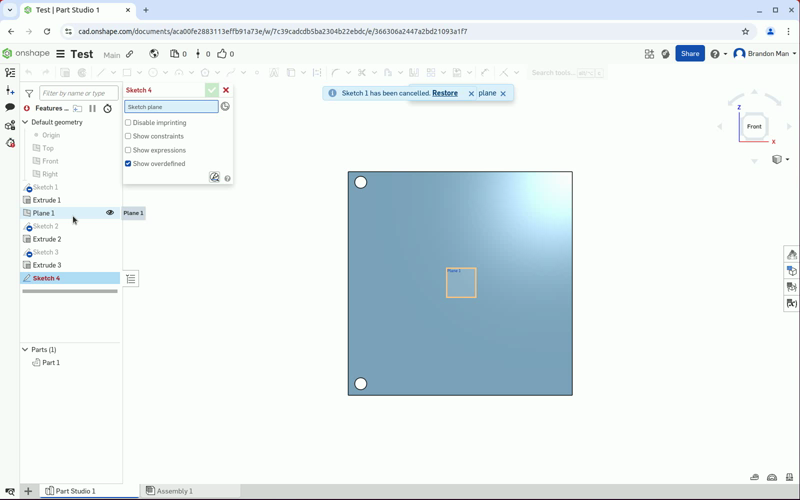
click(73, 215)
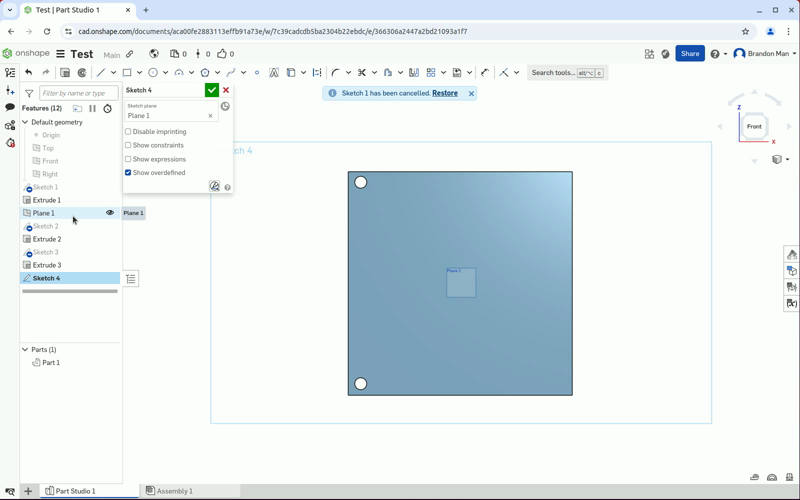
mouse_move(73, 352)
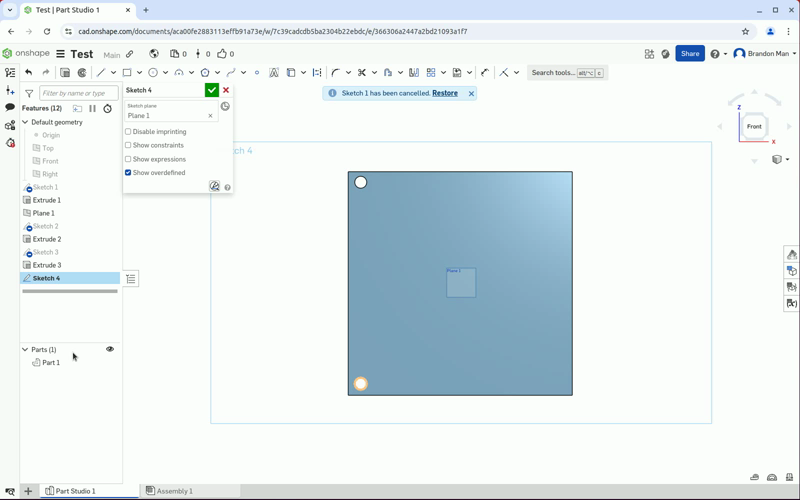
key(y)
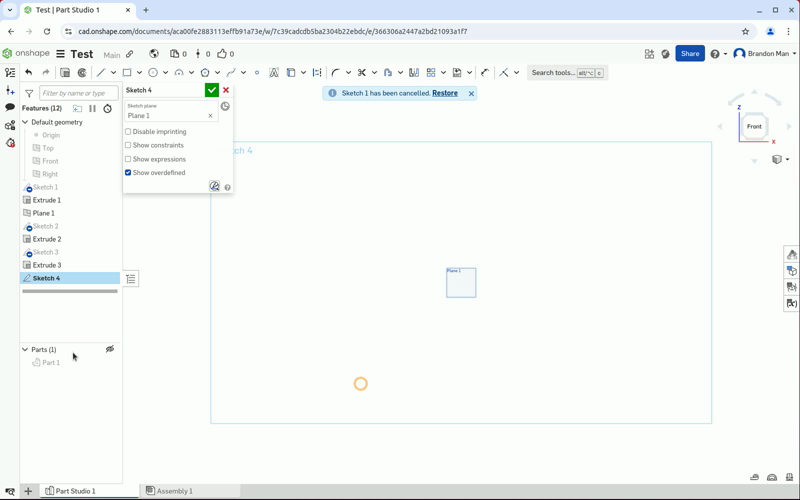
key(c)
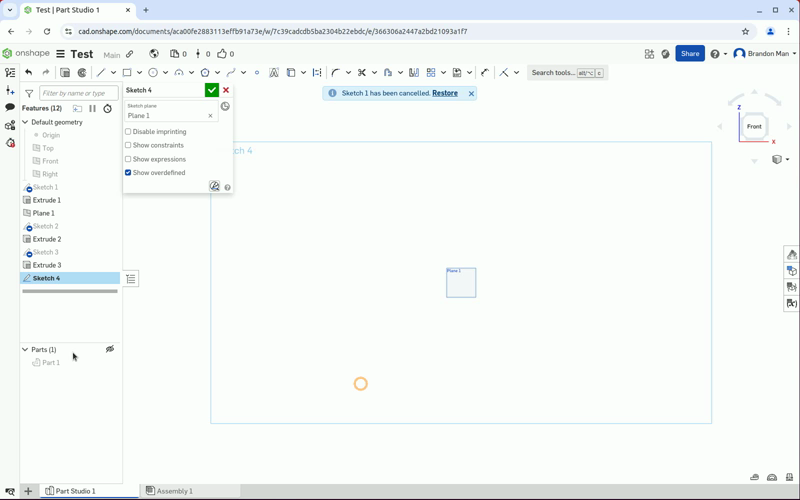
key_down(shift)
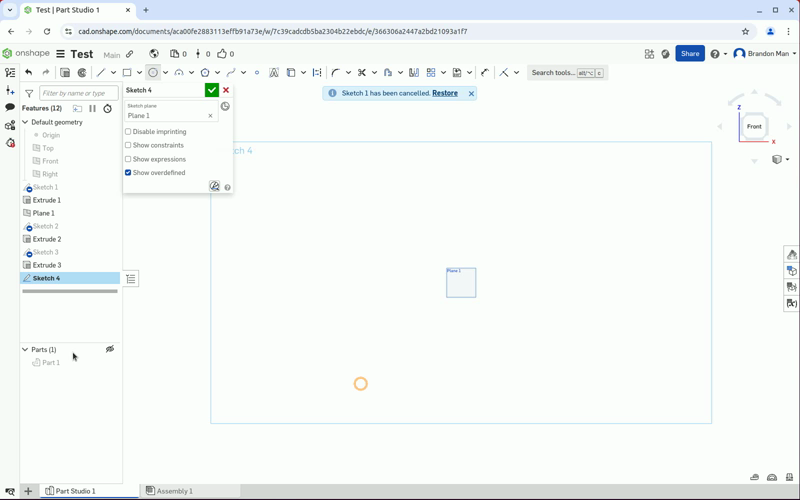
mouse_move(562, 182)
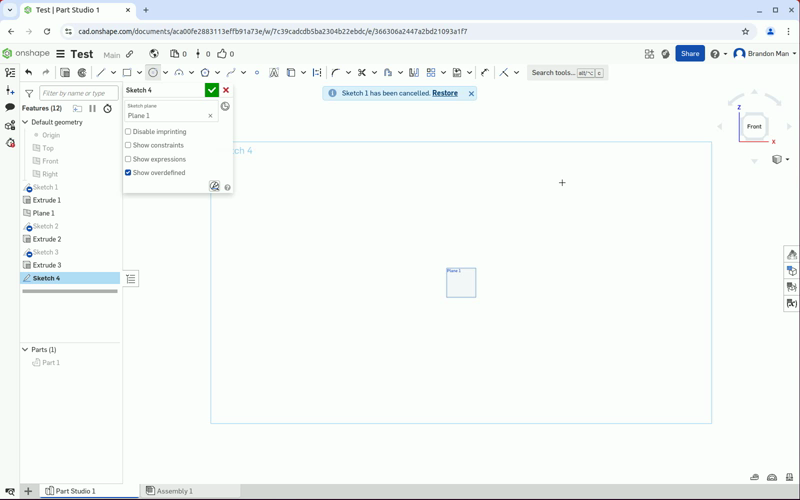
click(562, 182)
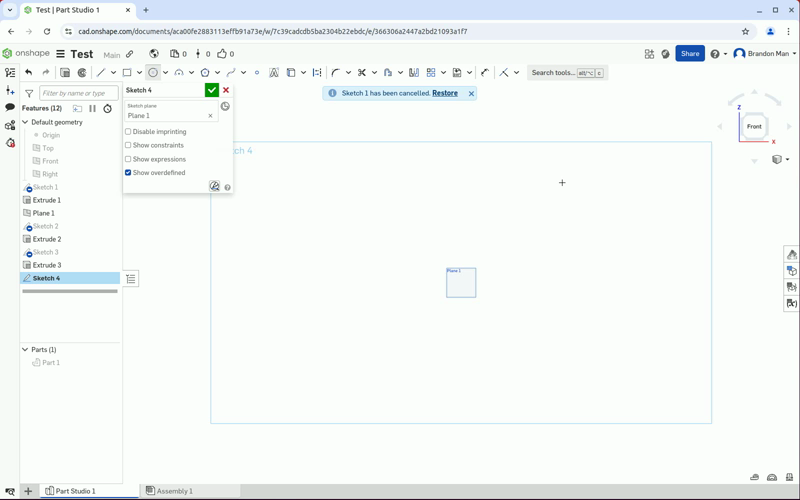
key_up(shift)
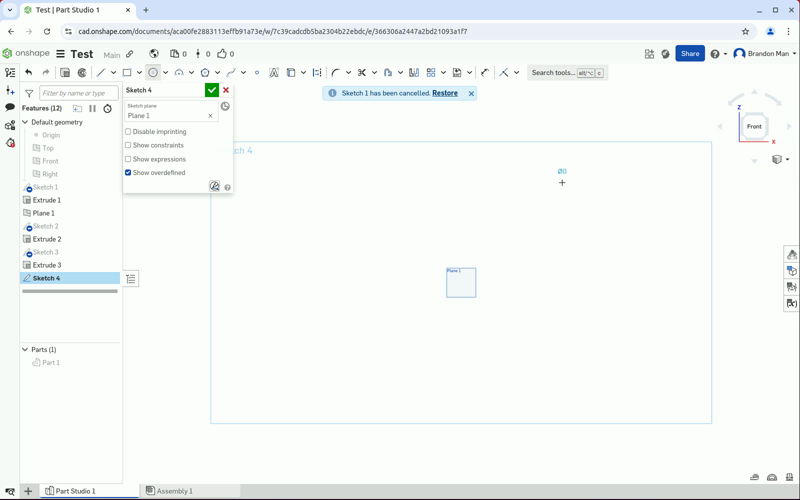
mouse_move(568, 182)
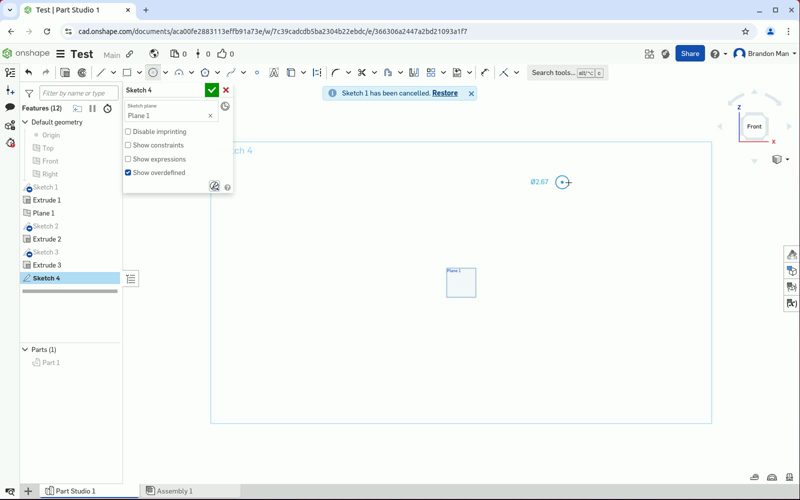
click(568, 182)
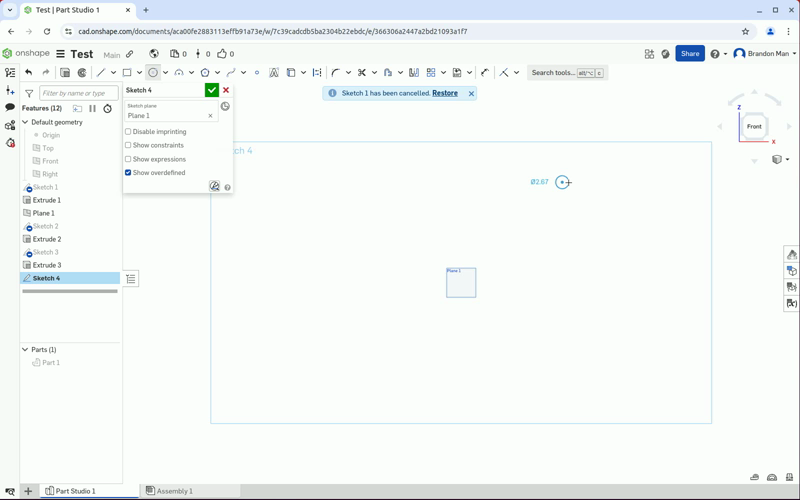
key(esc)
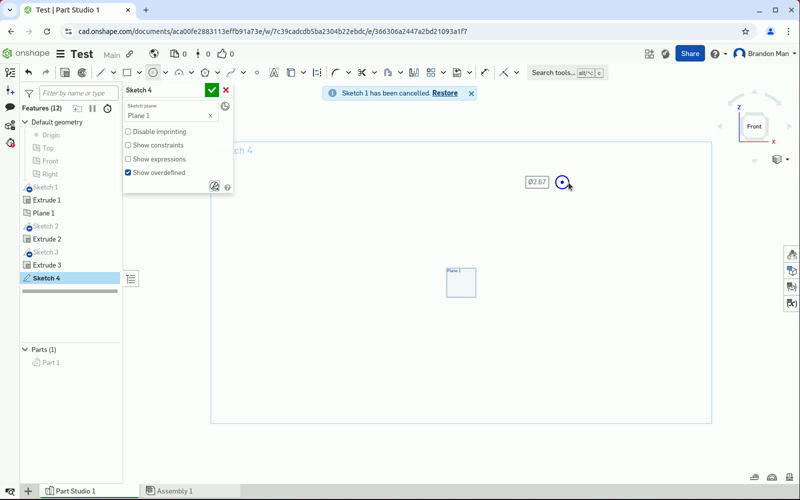
mouse_move(559, 186)
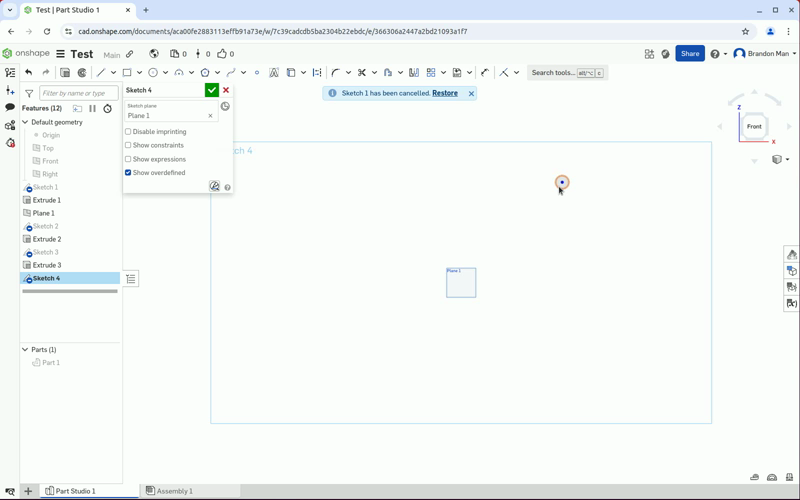
scroll(6)
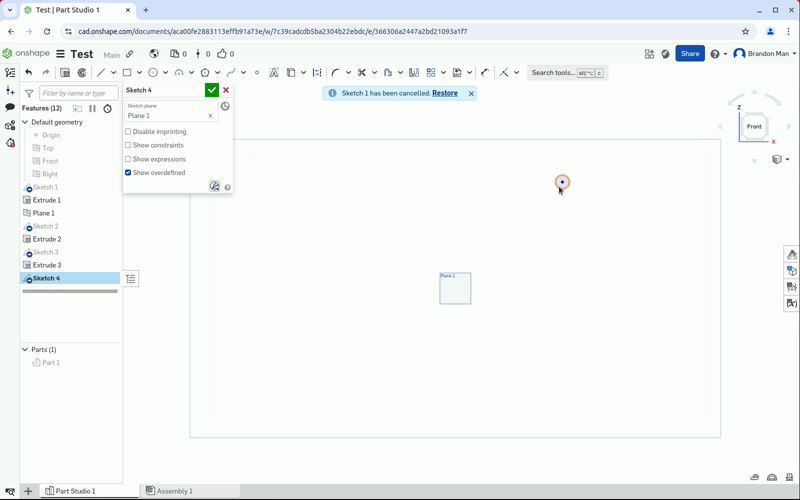
scroll(6)
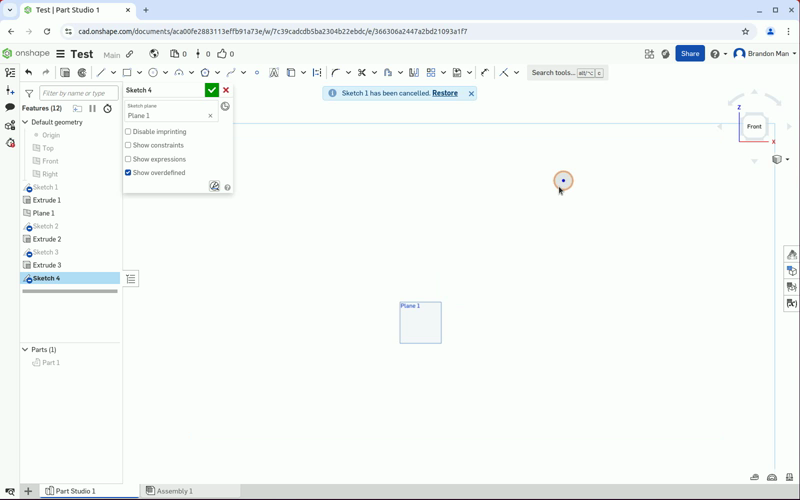
scroll(6)
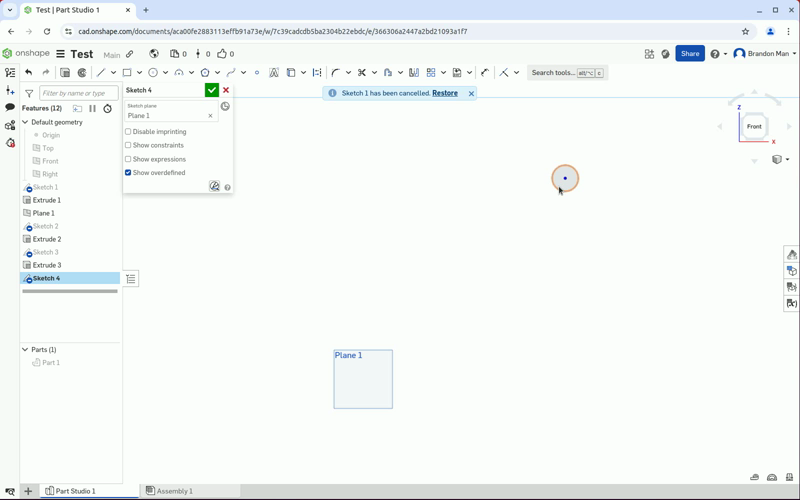
scroll(6)
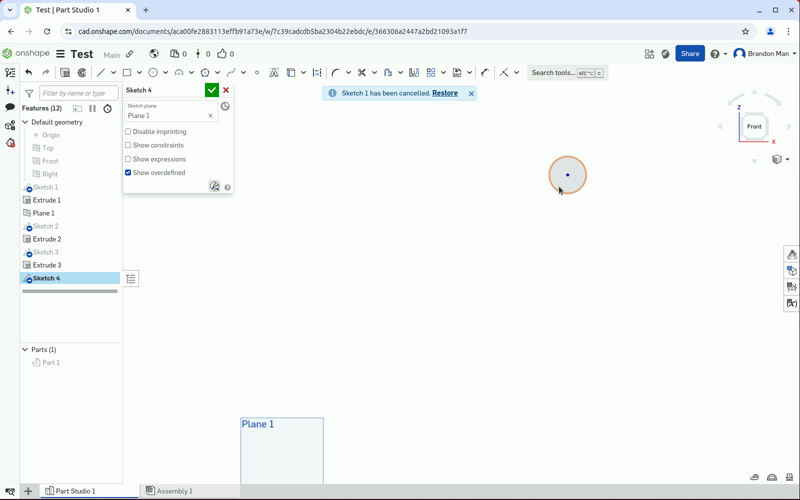
scroll(6)
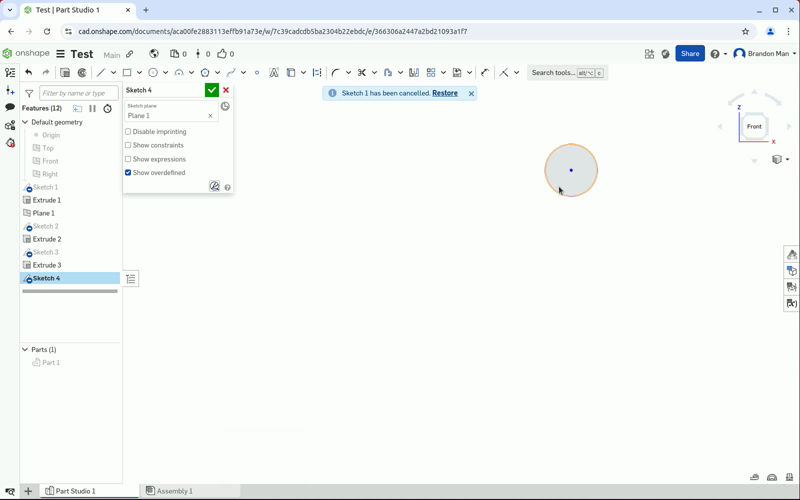
scroll(6)
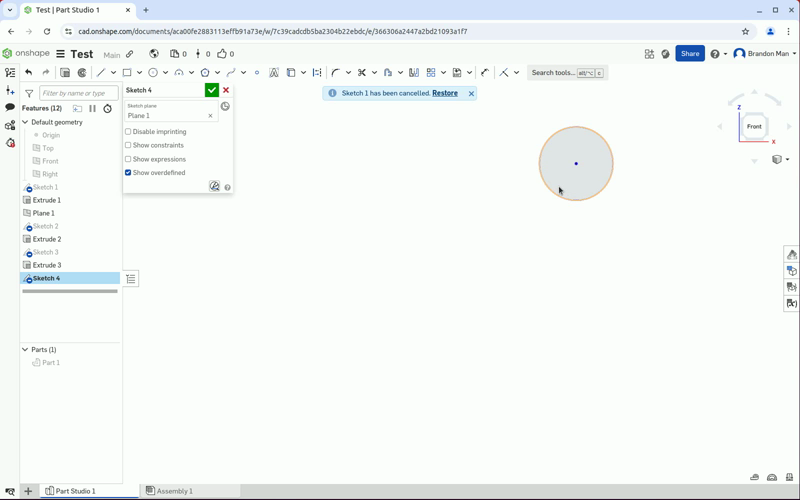
scroll(6)
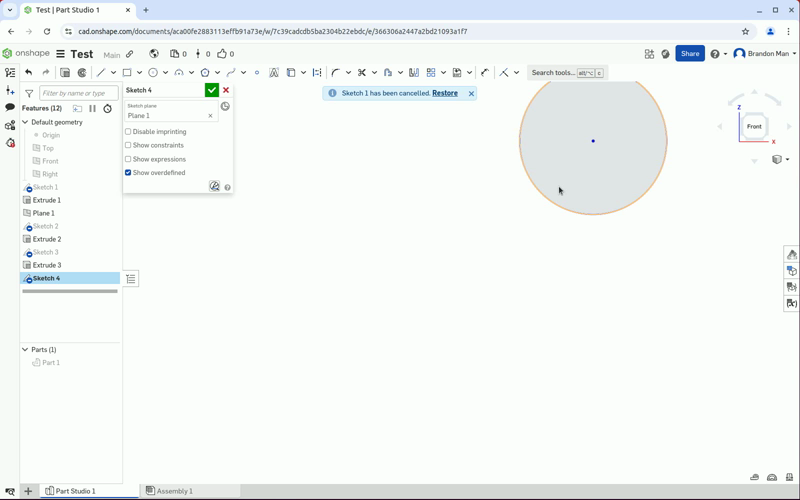
click(559, 186)
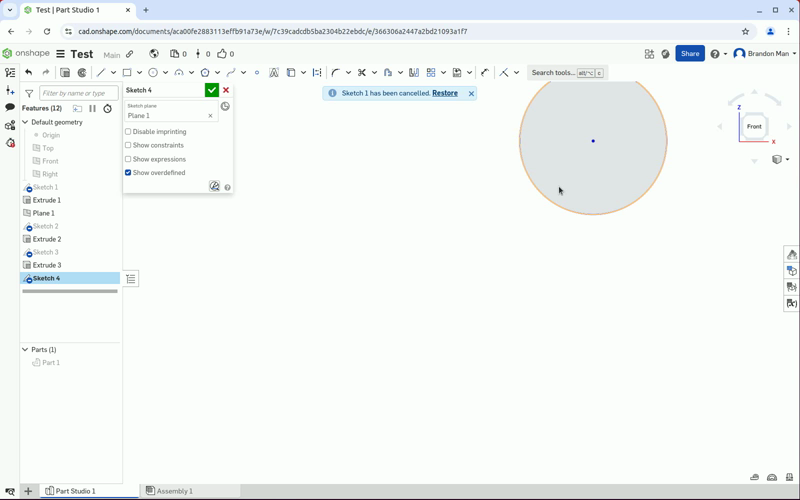
scroll(-6)
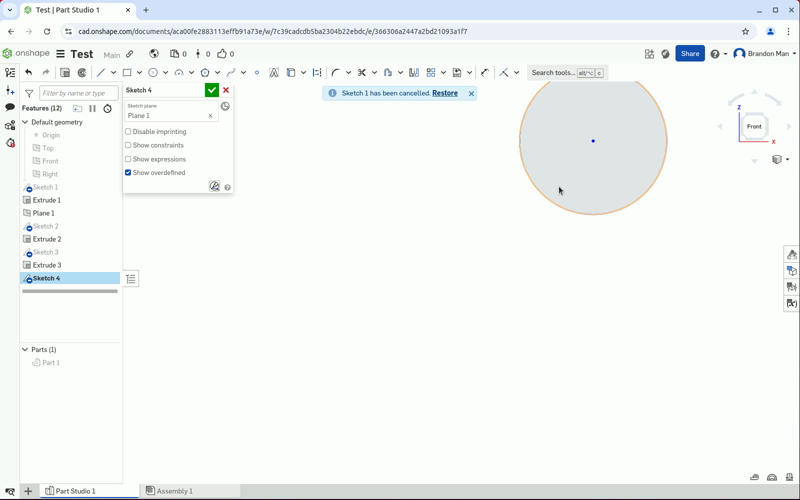
scroll(-6)
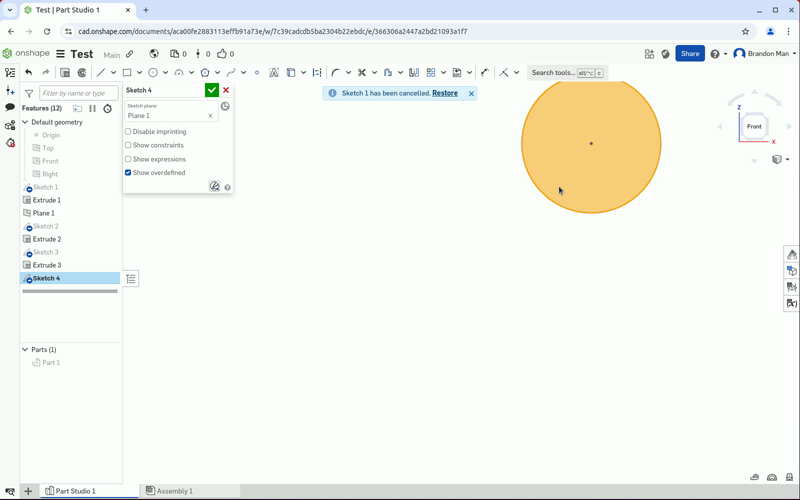
scroll(-6)
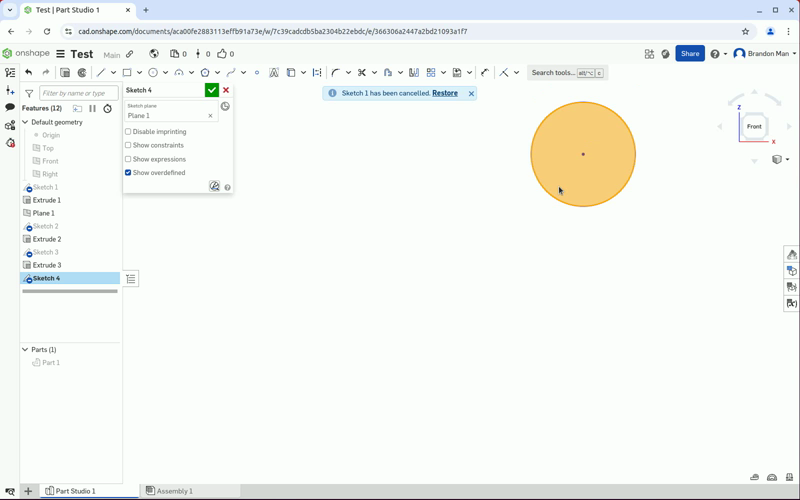
scroll(-6)
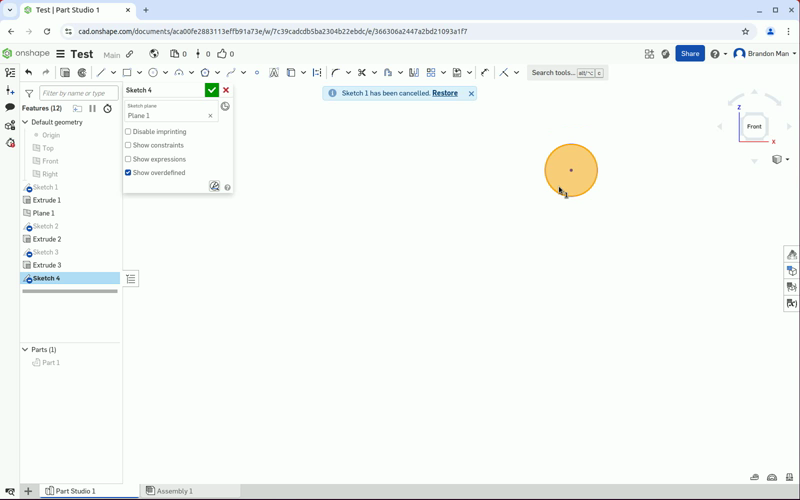
scroll(-6)
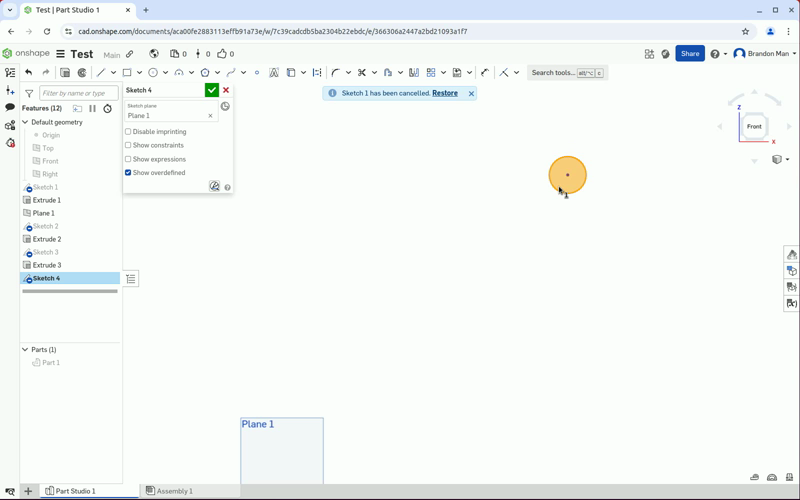
scroll(-6)
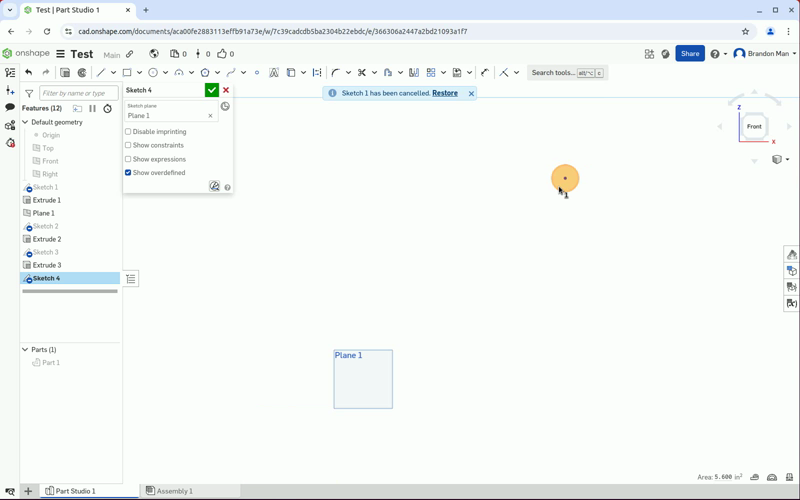
scroll(-6)
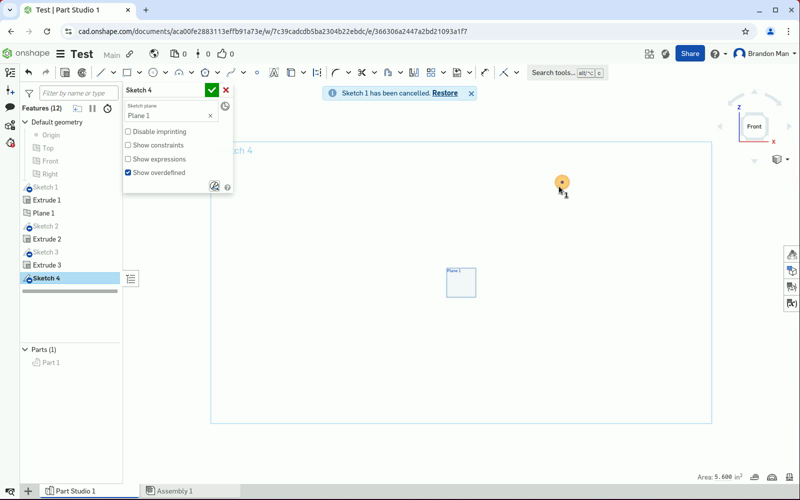
mouse_move(73, 352)
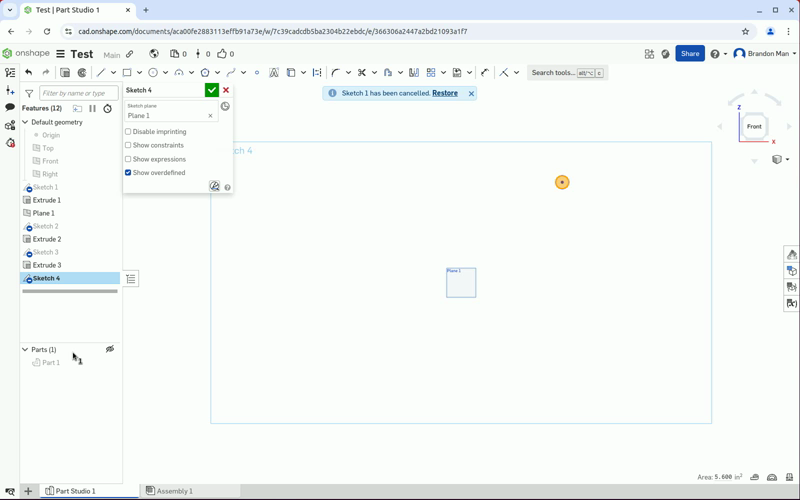
key(shift+y)
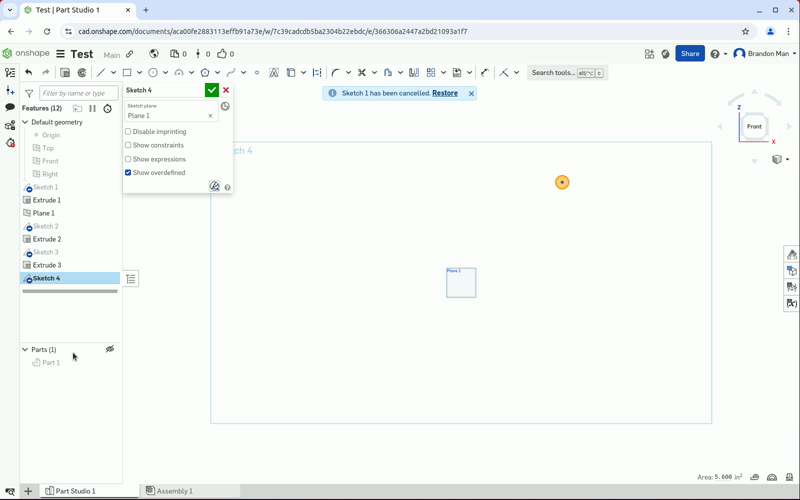
key(shift+e)
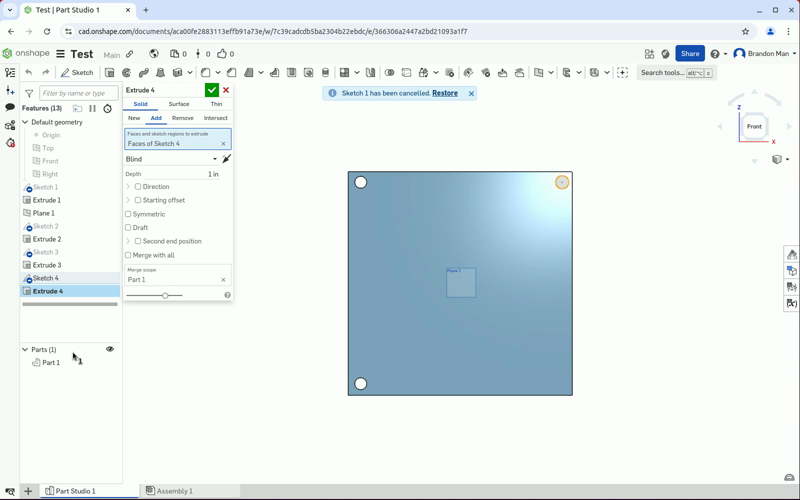
mouse_move(143, 106)
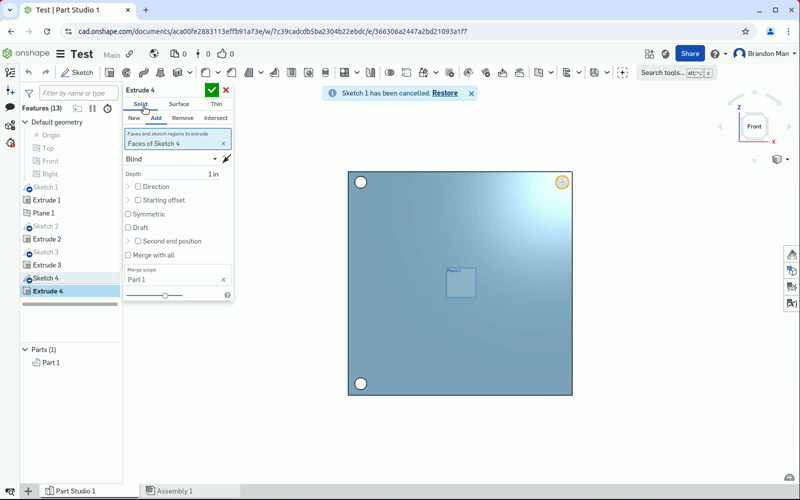
click(143, 106)
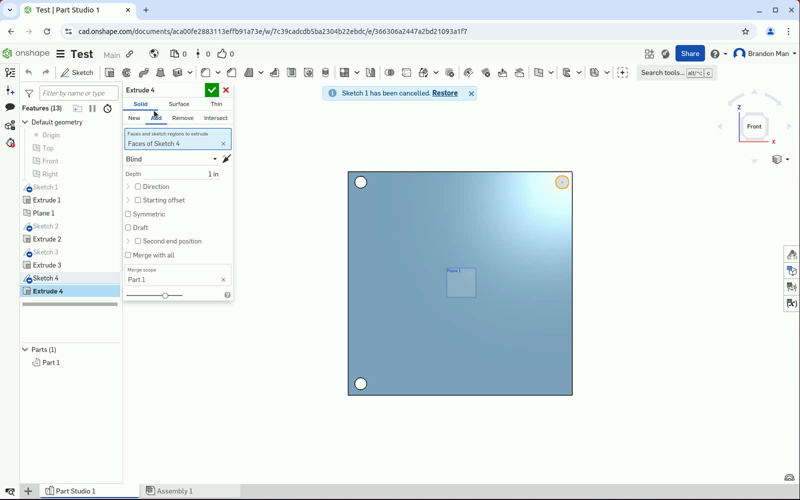
mouse_move(186, 120)
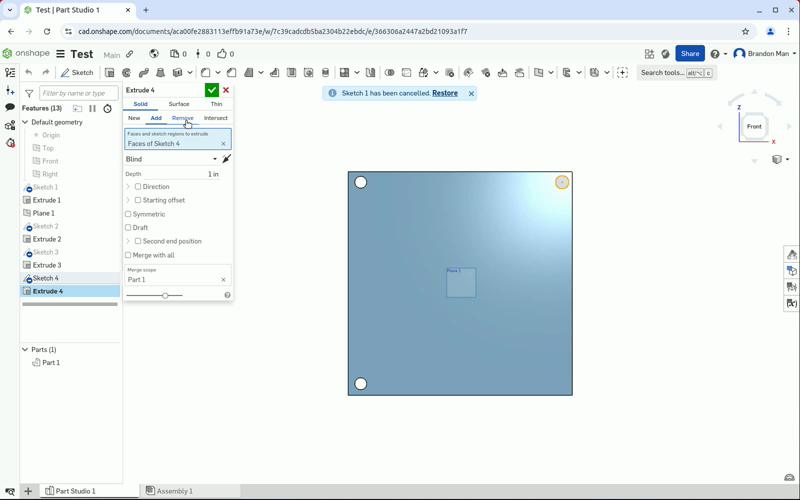
click(186, 120)
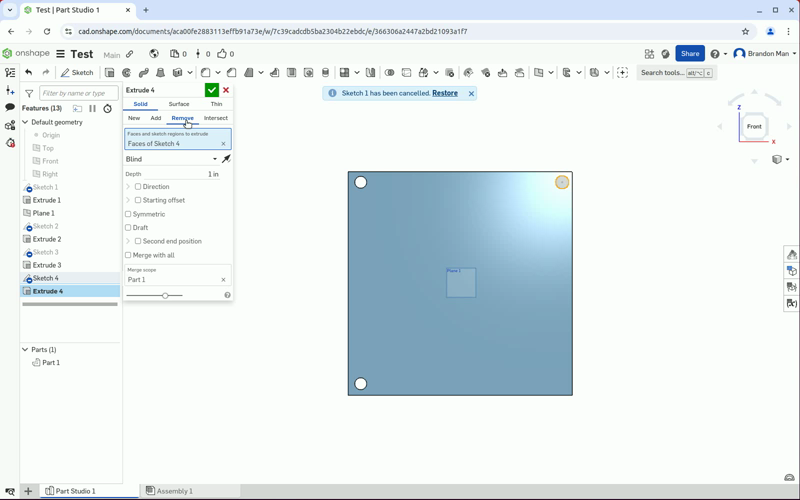
key(tab, 4)
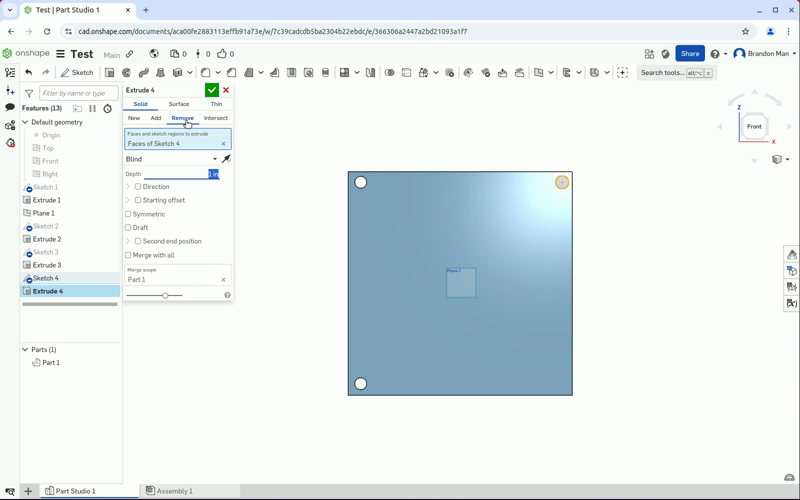
text(14.443)
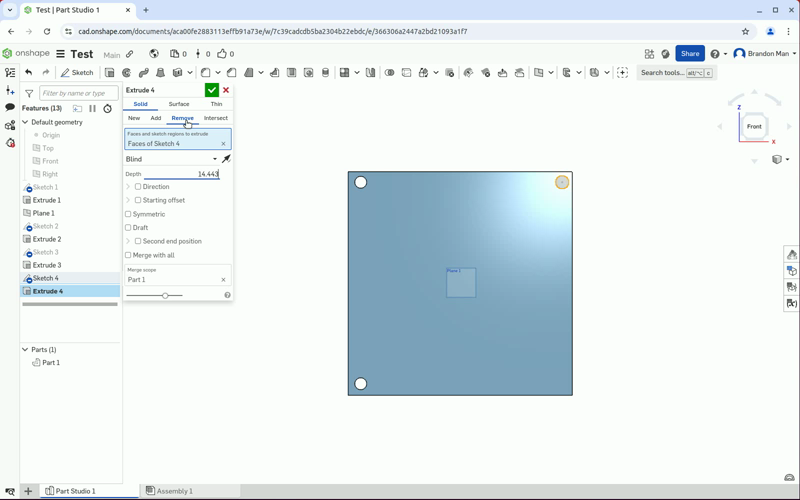
key(tab, 6)
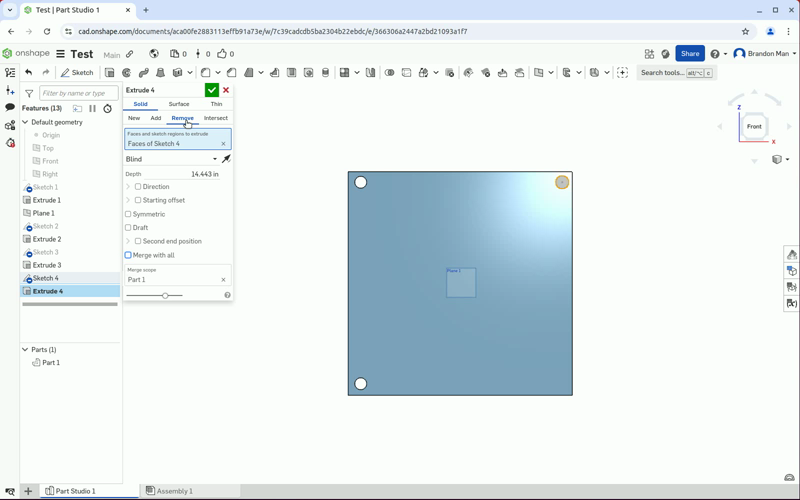
key(space)
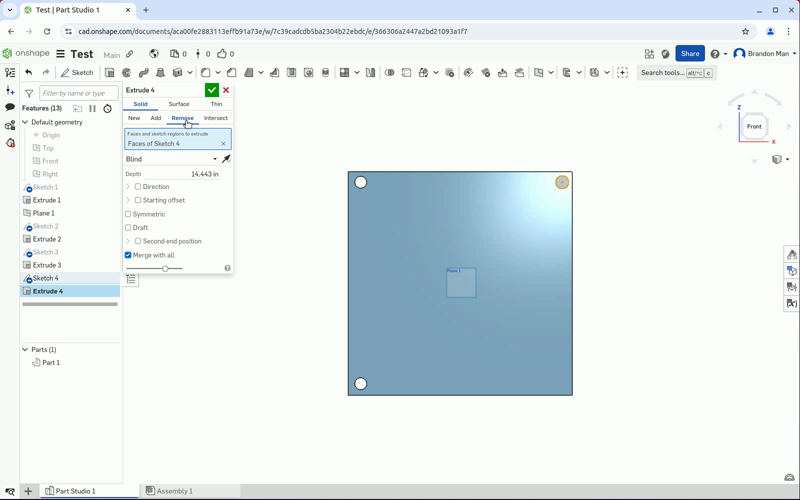
key(enter)
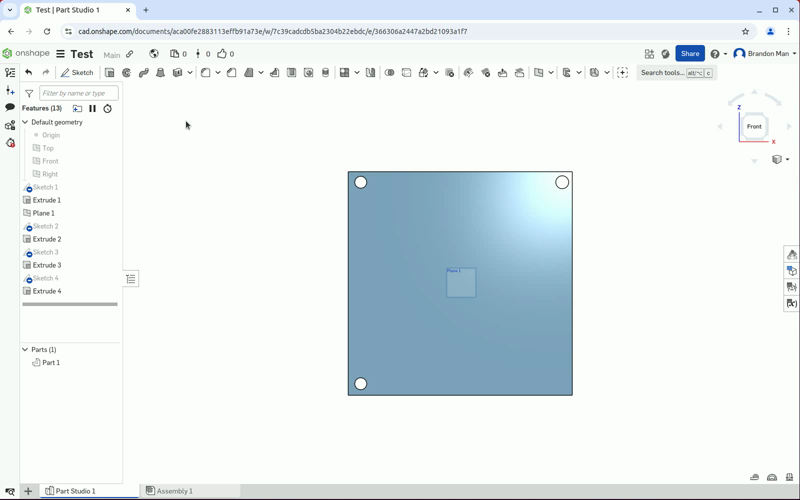
key(shift+h)
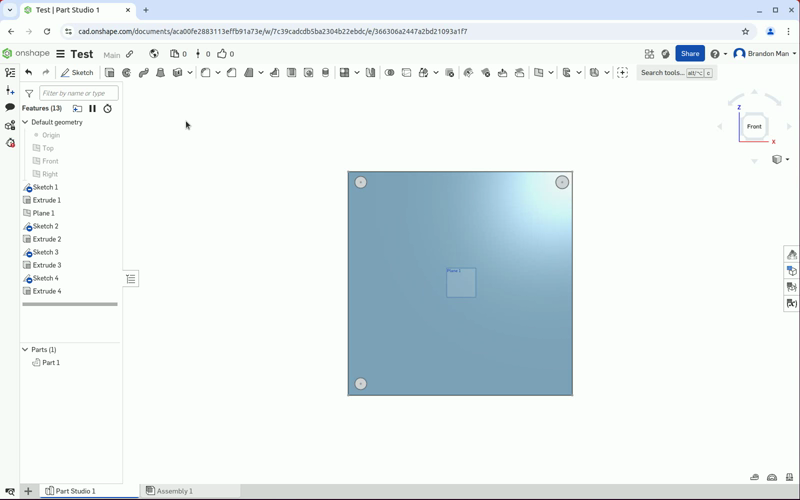
key(shift+h)
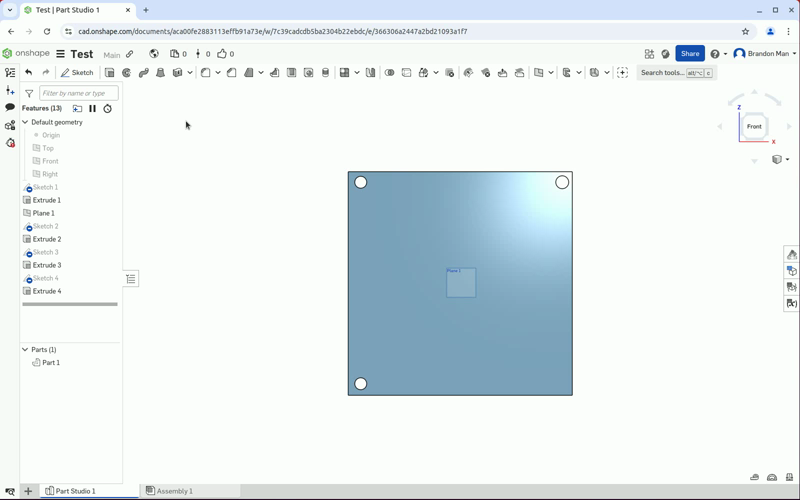
mouse_move(73, 189)
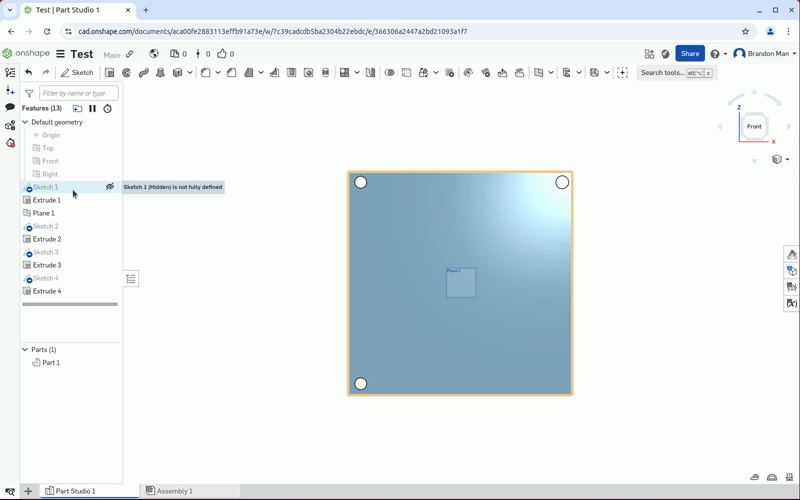
click(73, 189)
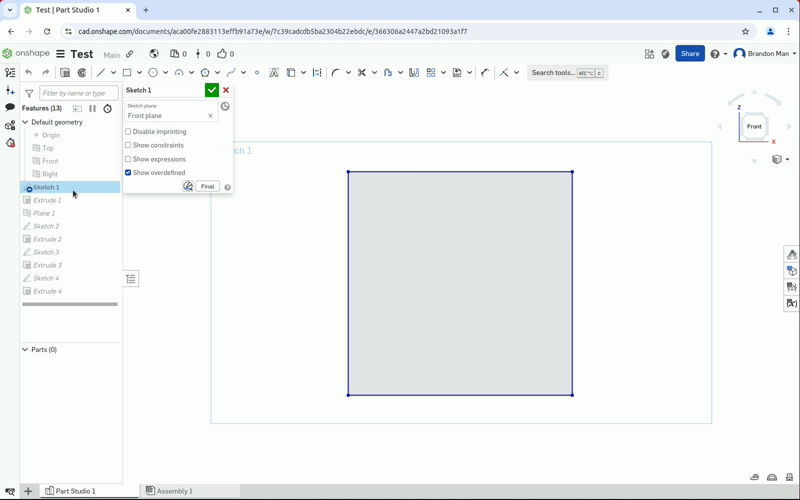
mouse_move(229, 92)
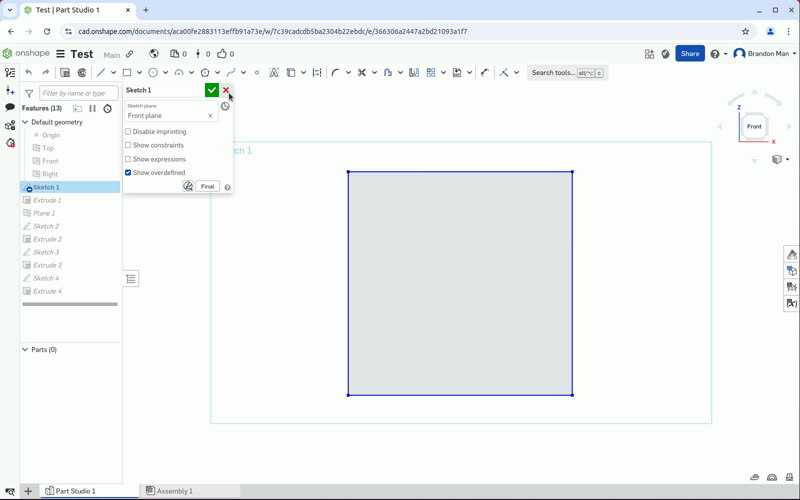
click(229, 92)
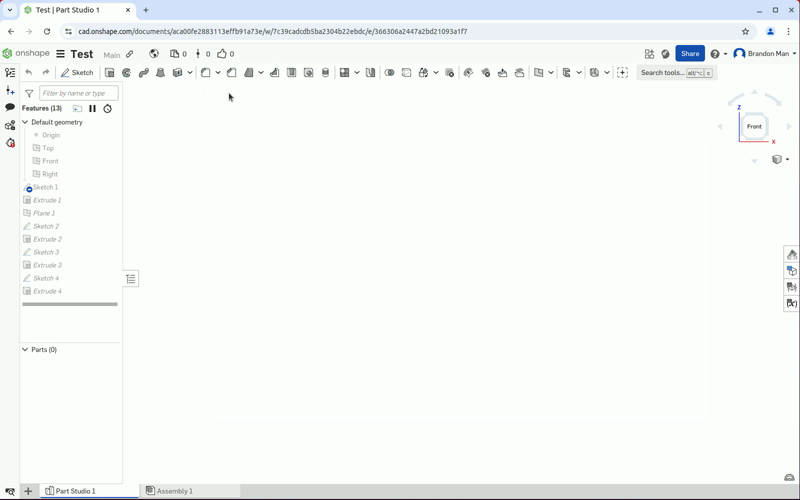
key(shift+s)
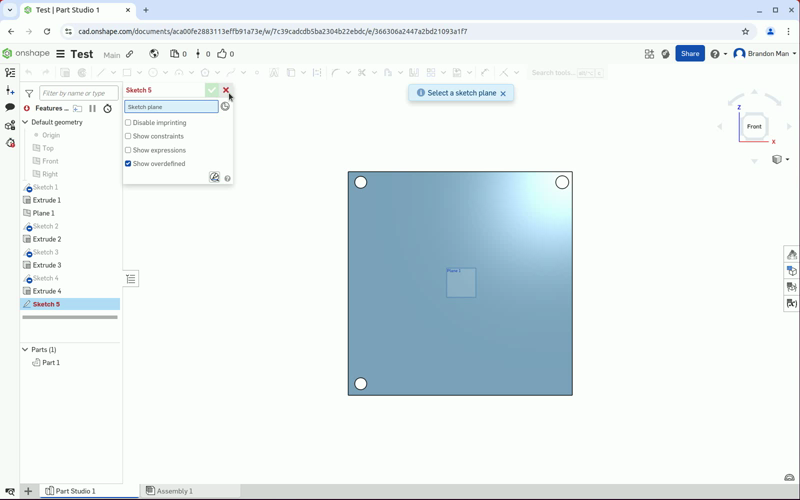
mouse_move(73, 215)
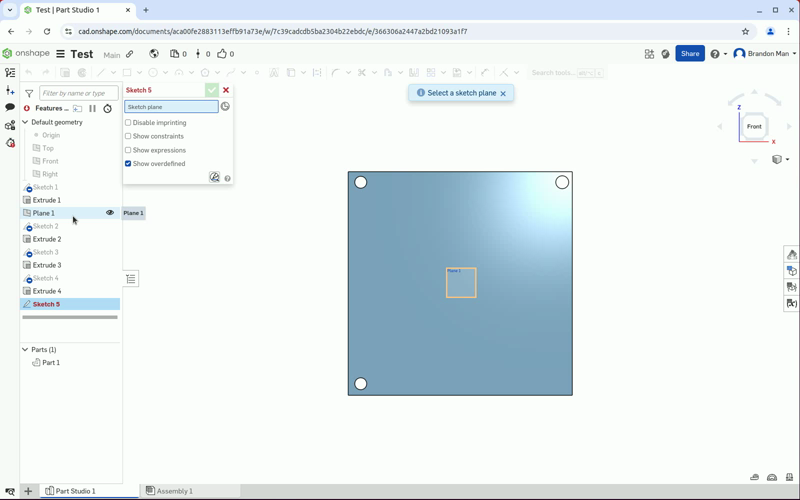
click(73, 215)
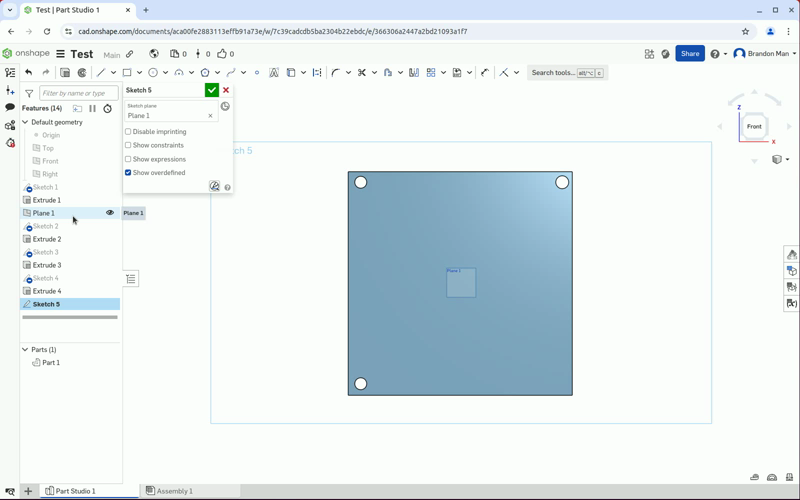
mouse_move(73, 352)
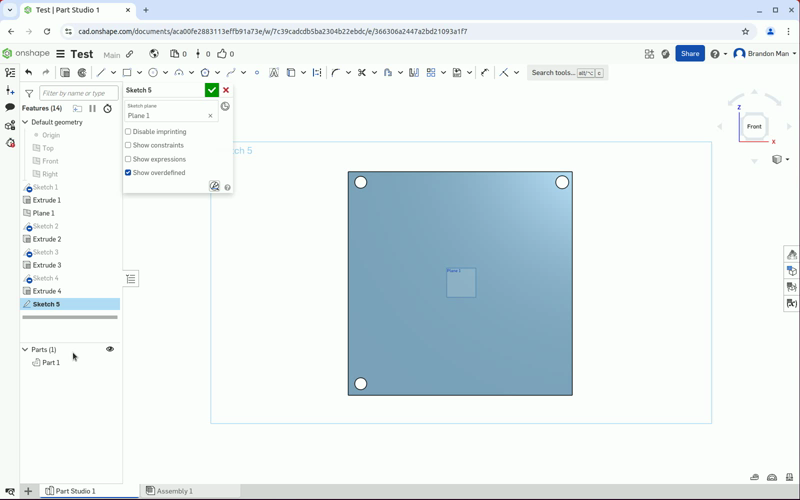
key(y)
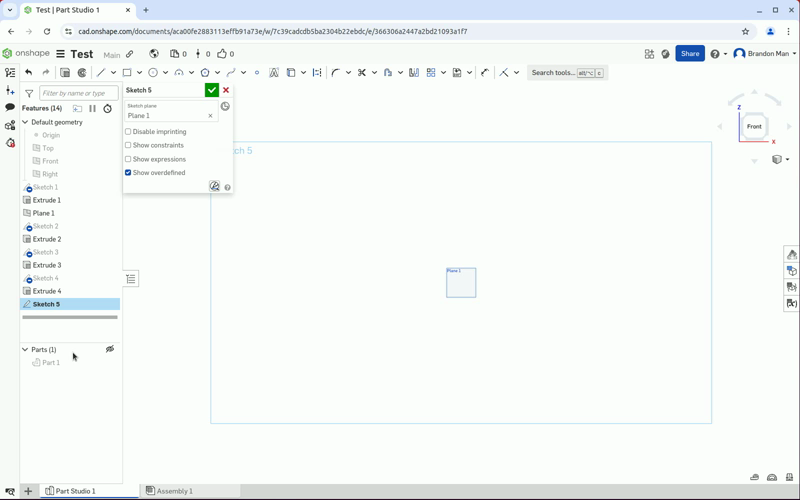
key(c)
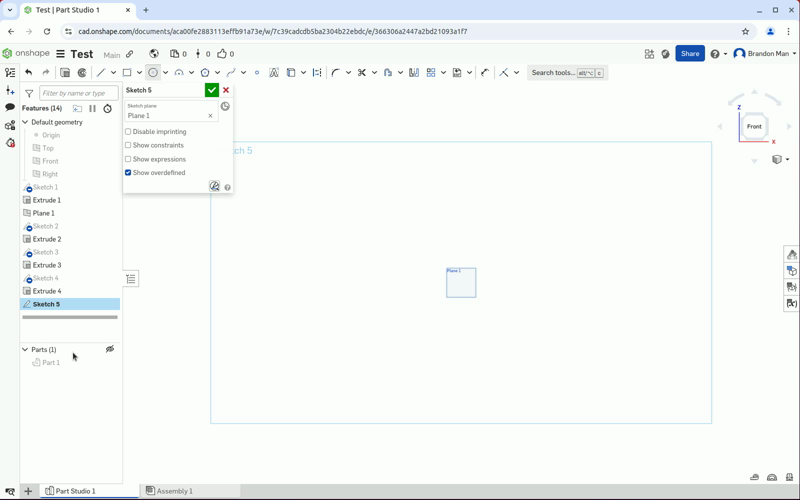
key_down(shift)
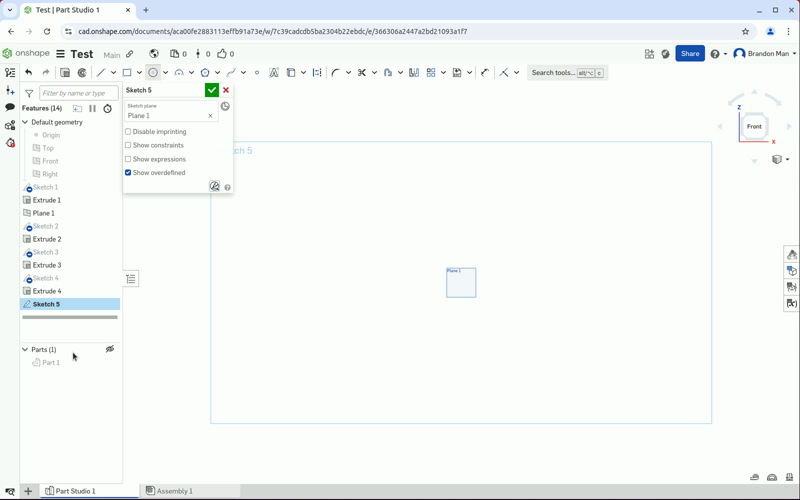
mouse_move(562, 383)
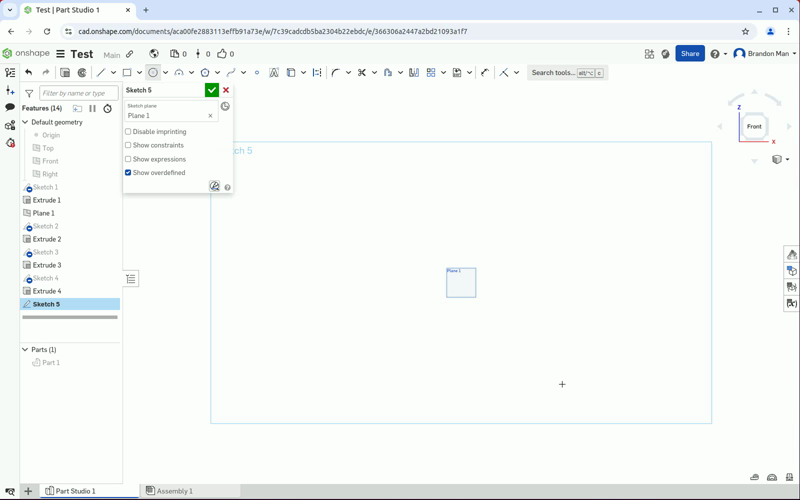
click(562, 383)
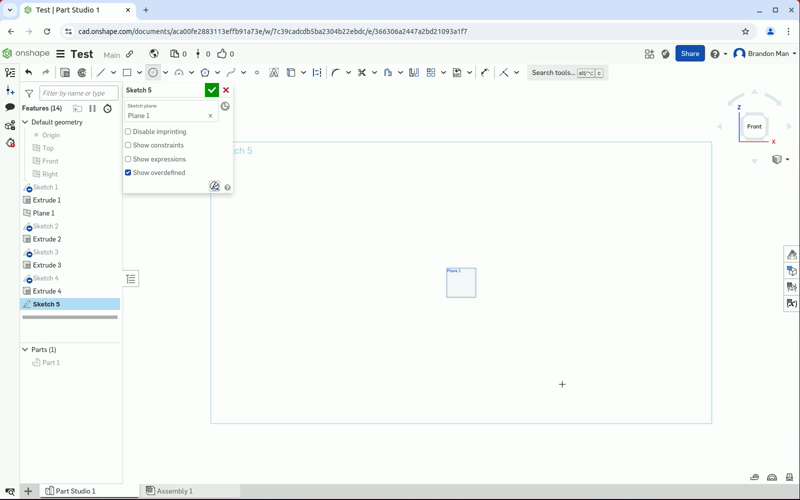
key_up(shift)
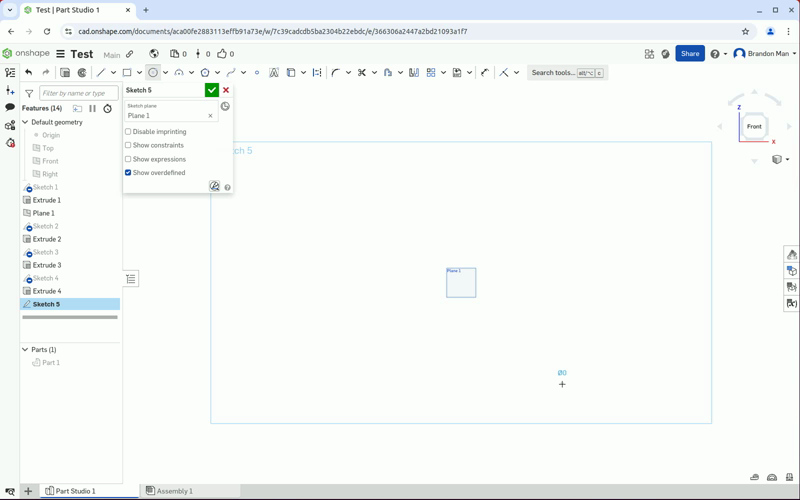
mouse_move(568, 383)
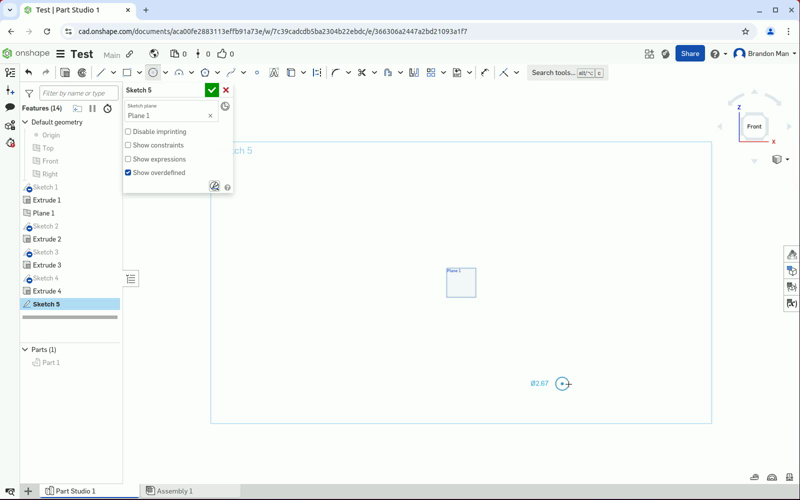
click(568, 383)
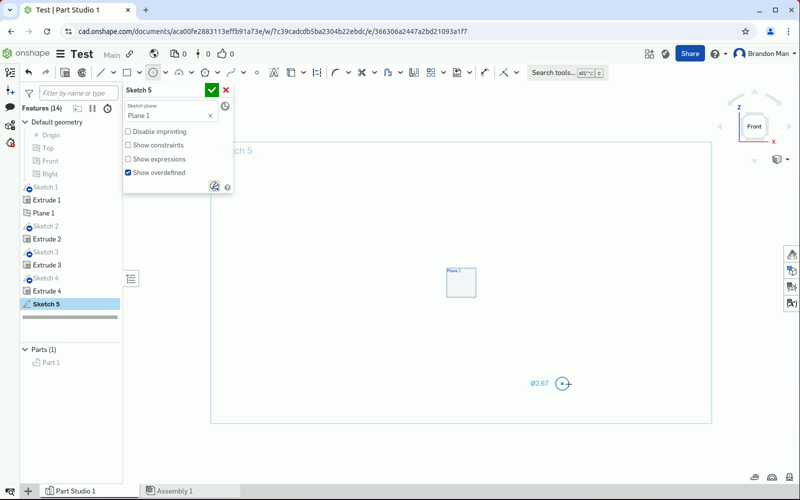
key(esc)
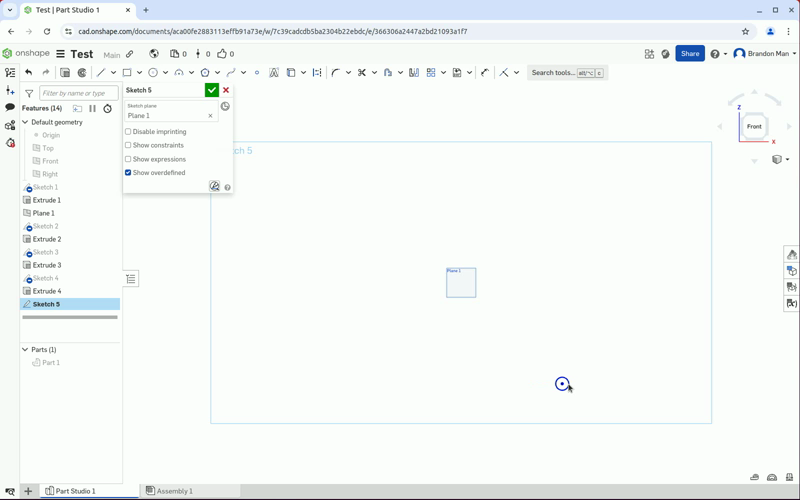
mouse_move(566, 385)
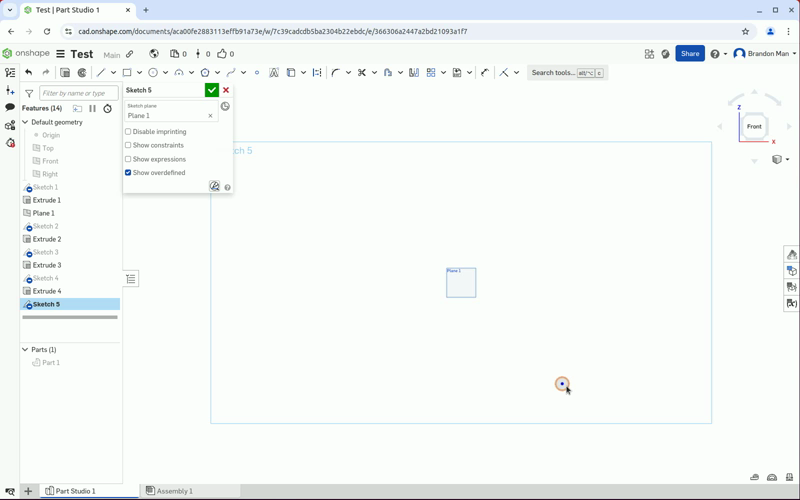
scroll(6)
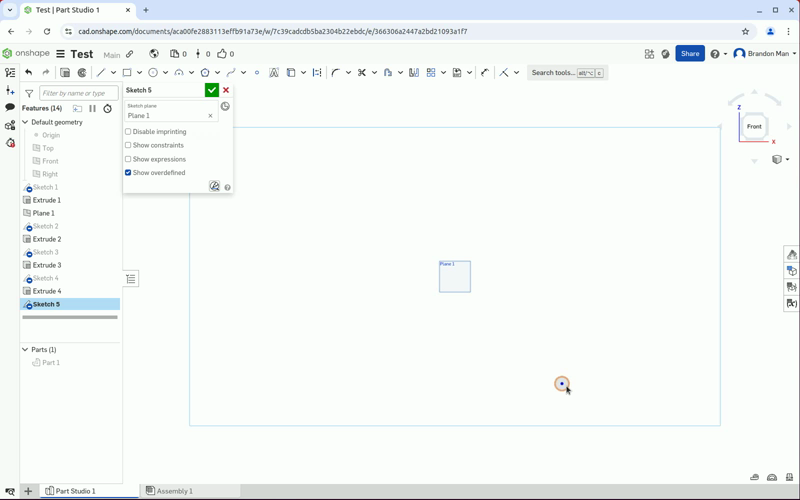
scroll(6)
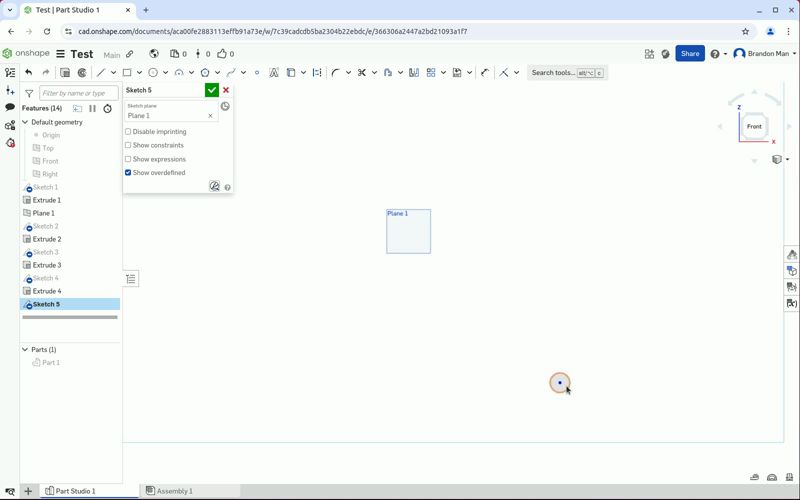
scroll(6)
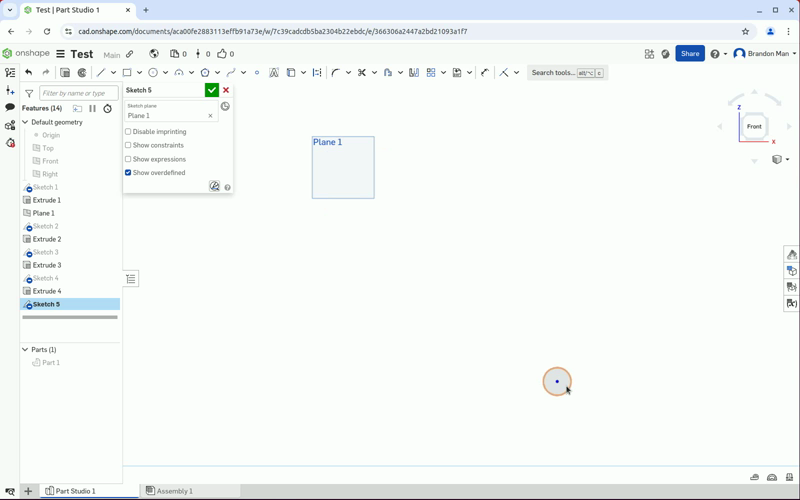
scroll(6)
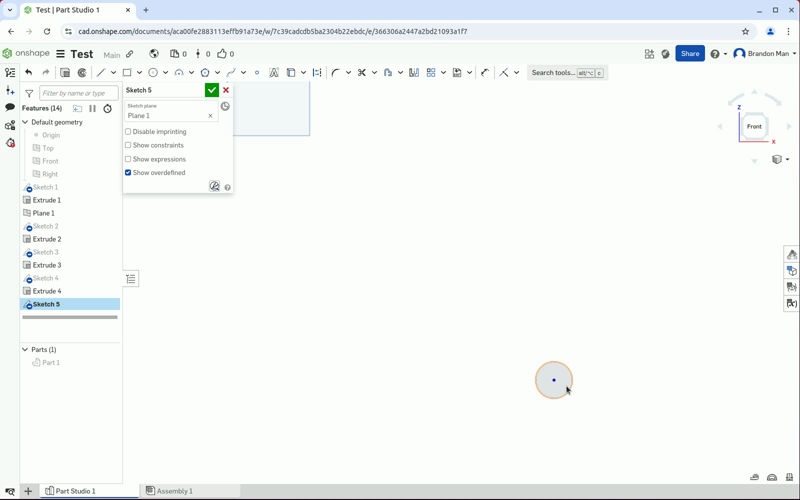
scroll(6)
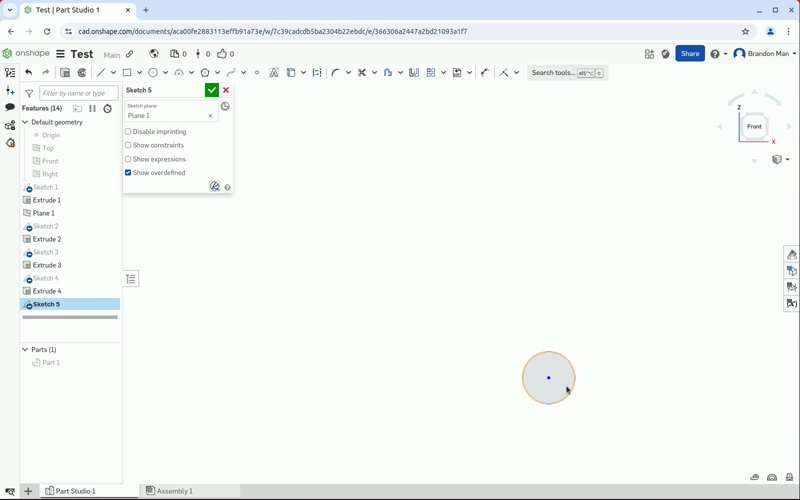
scroll(6)
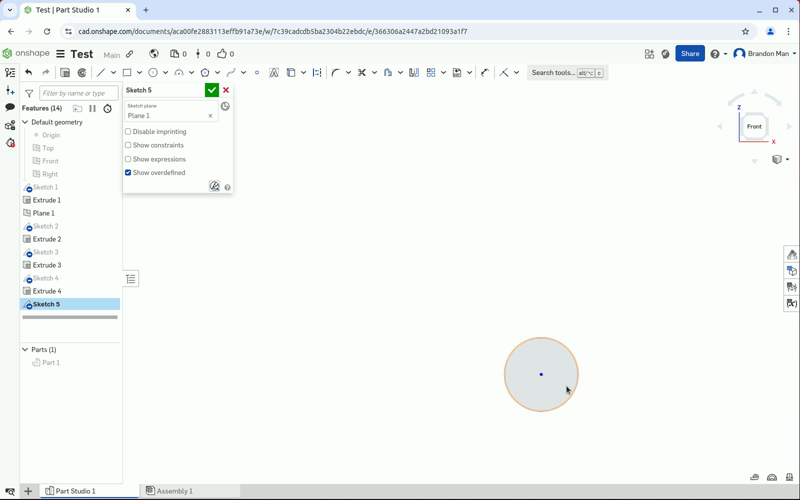
scroll(6)
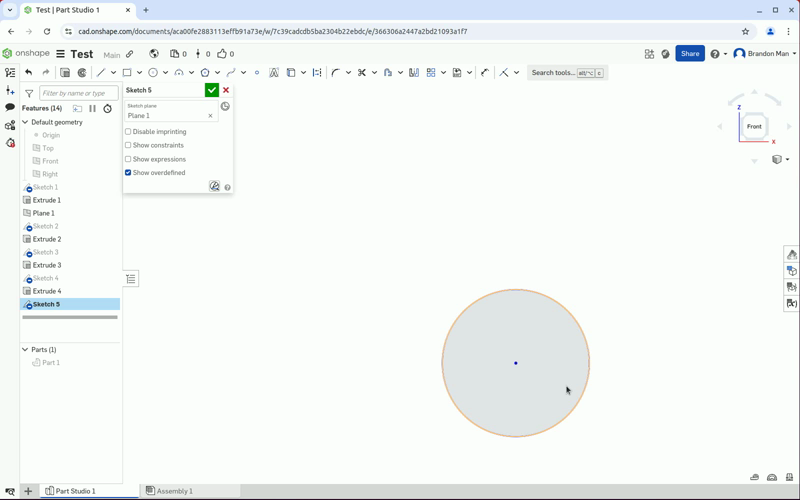
click(566, 385)
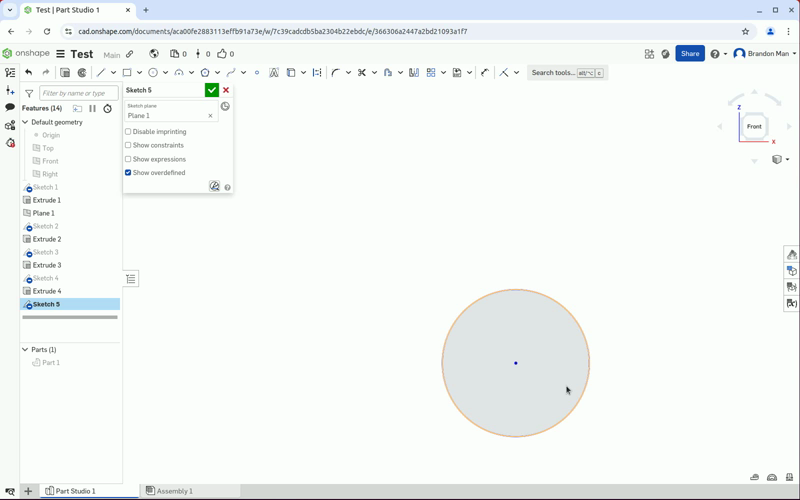
scroll(-6)
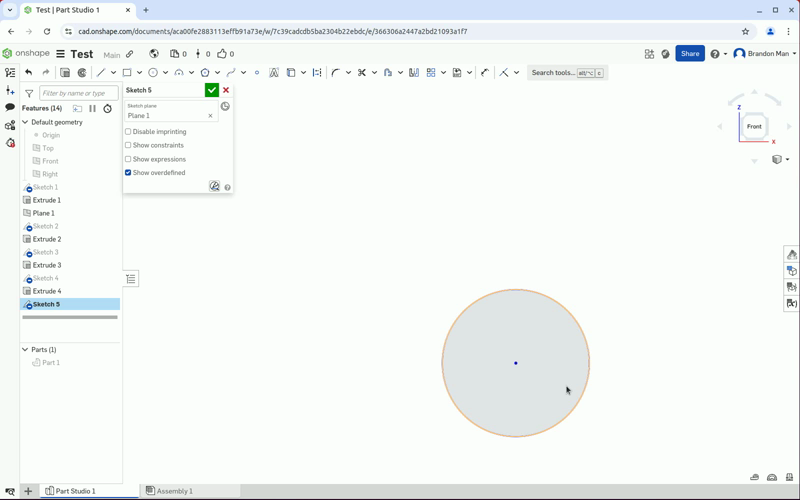
scroll(-6)
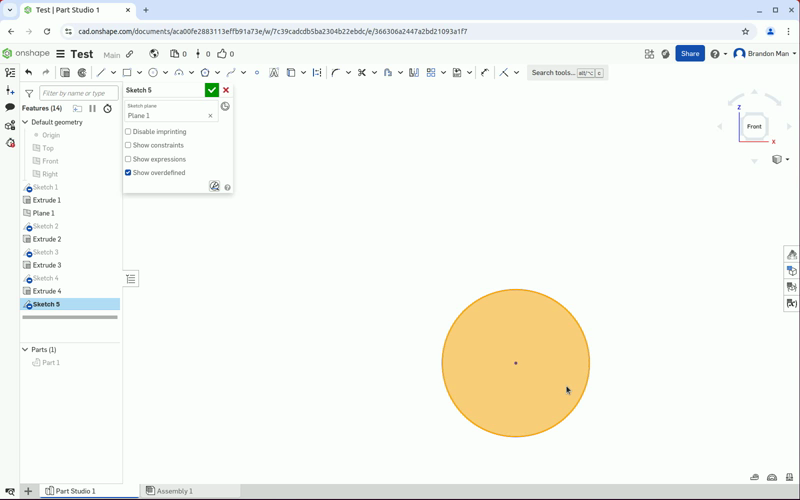
scroll(-6)
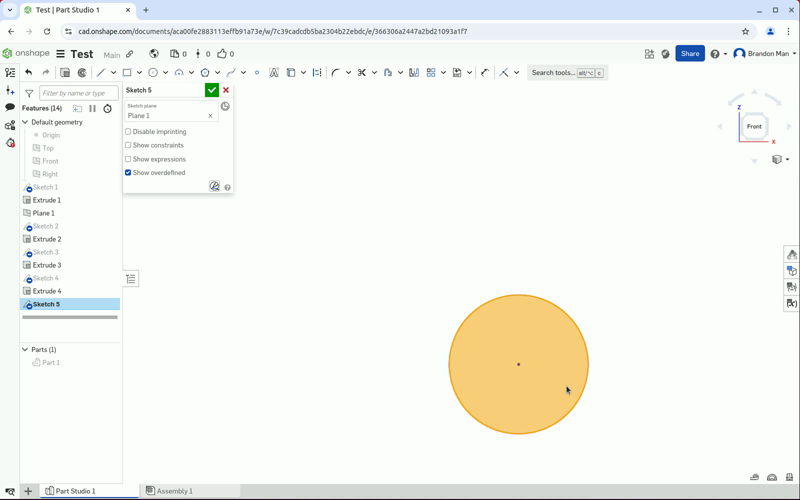
scroll(-6)
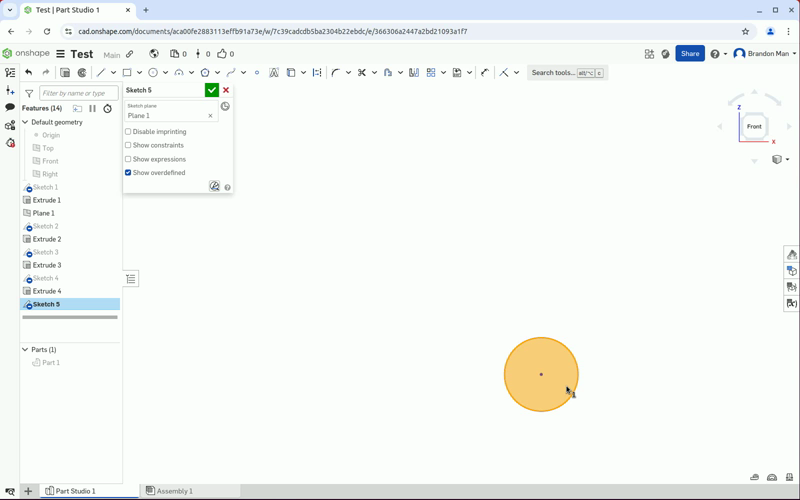
scroll(-6)
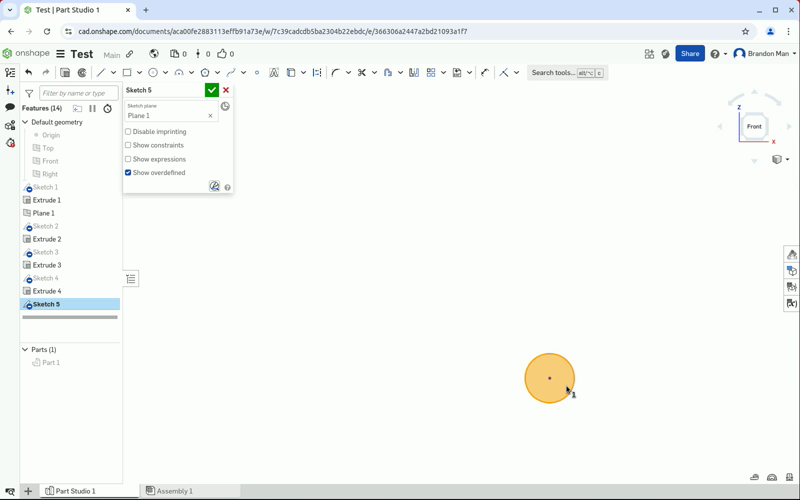
scroll(-6)
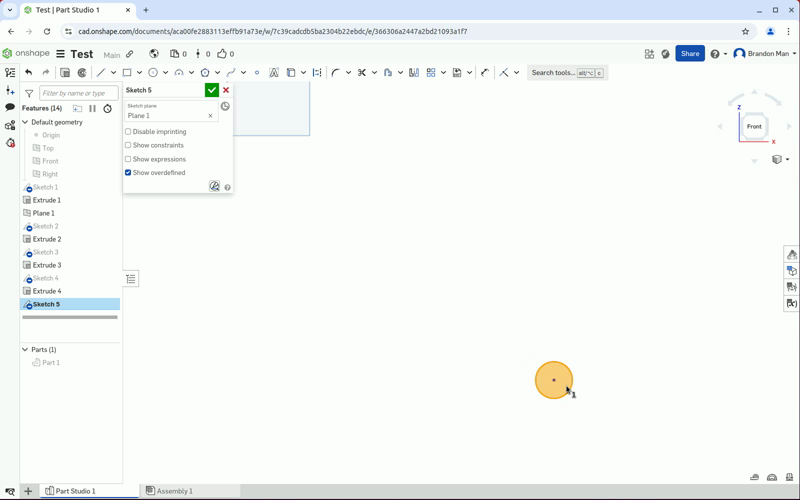
scroll(-6)
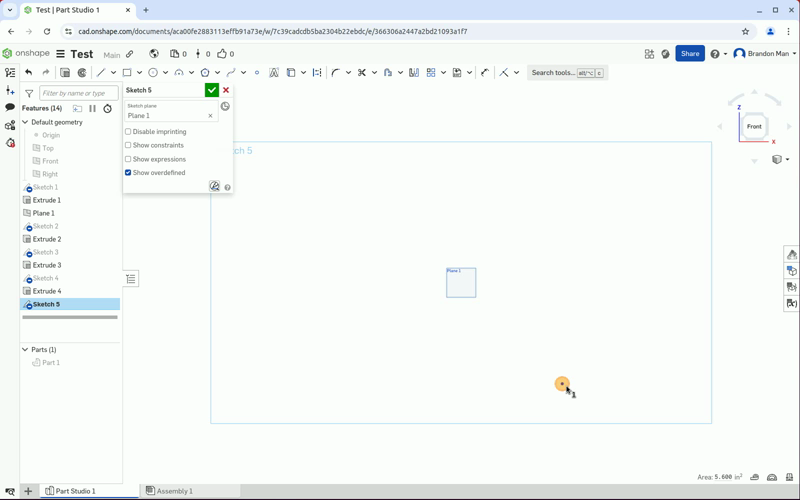
mouse_move(73, 352)
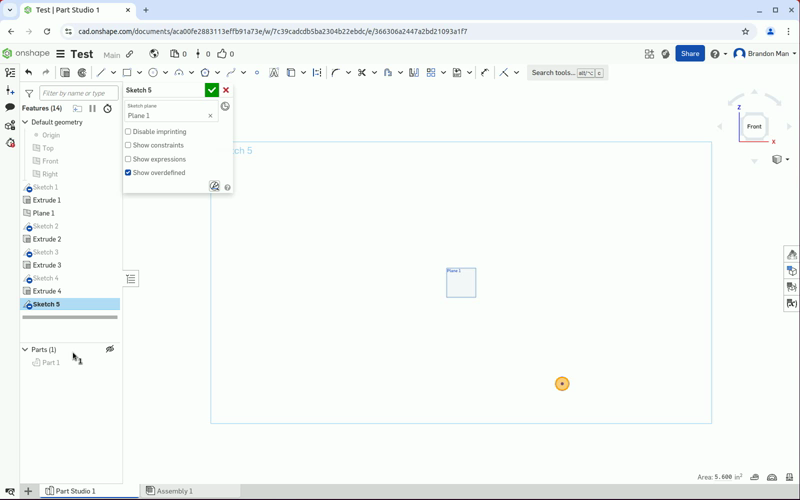
key(shift+y)
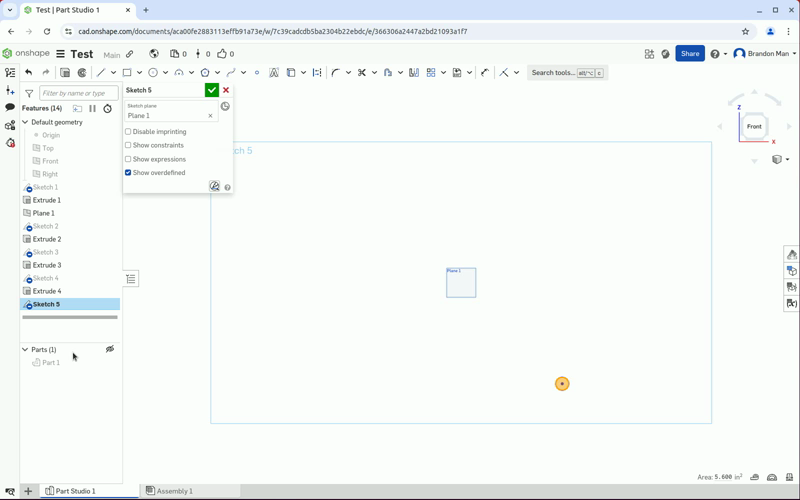
key(shift+e)
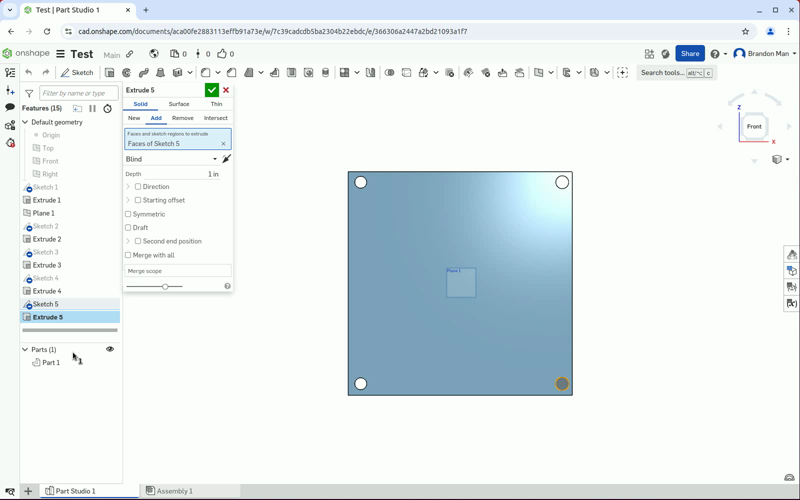
mouse_move(143, 106)
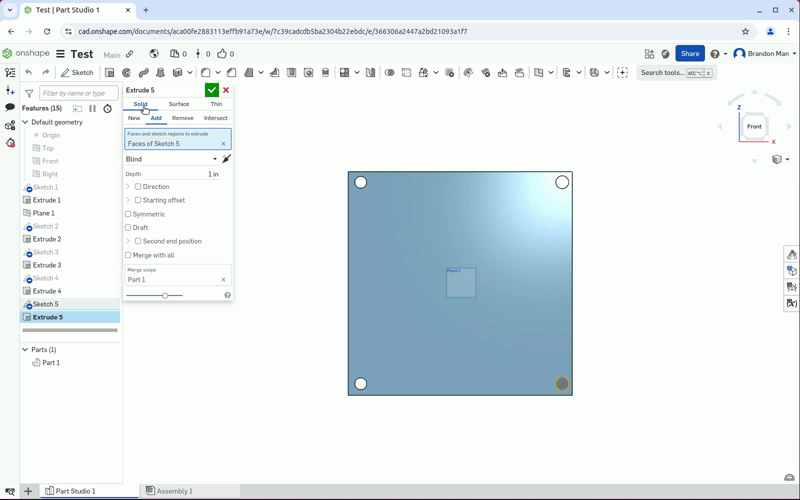
click(143, 106)
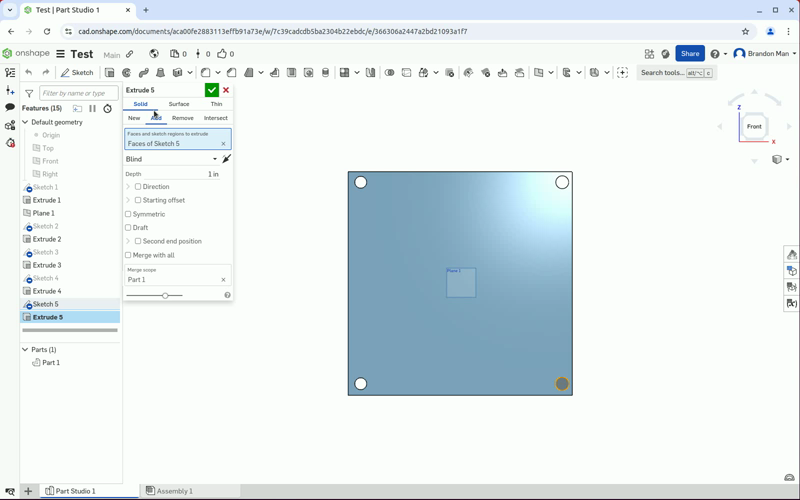
mouse_move(186, 120)
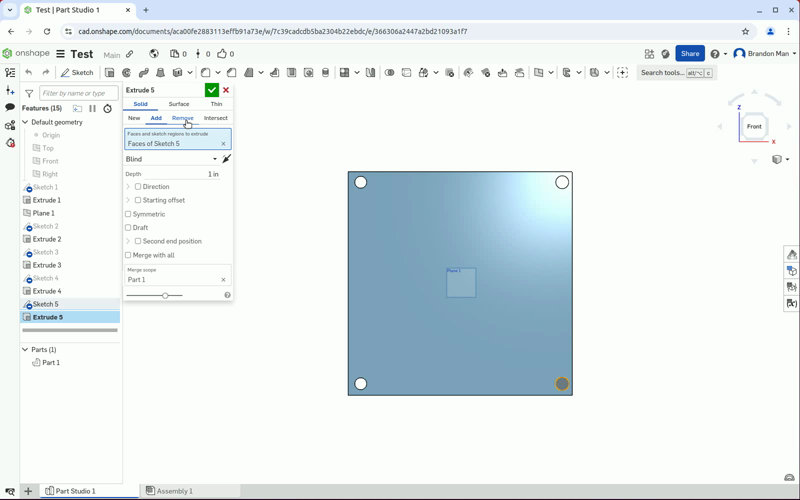
click(186, 120)
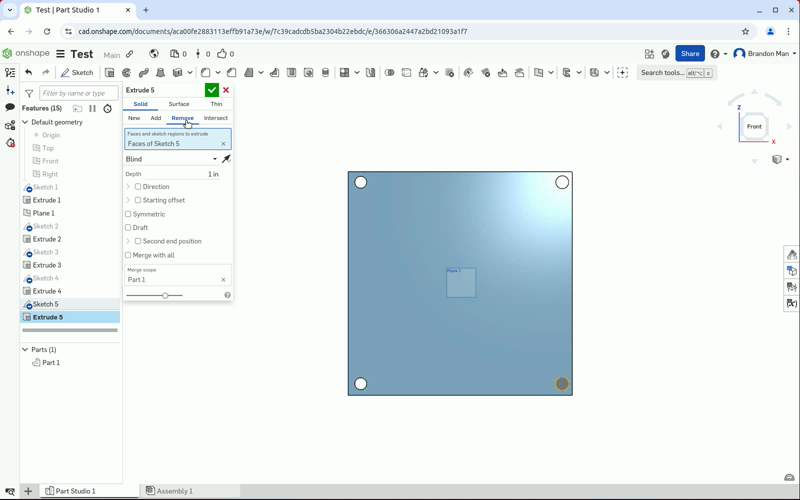
key(tab, 4)
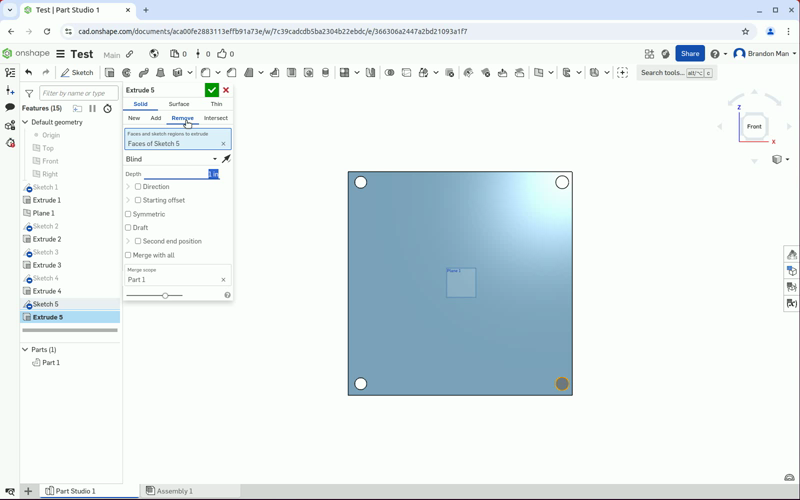
text(14.443)
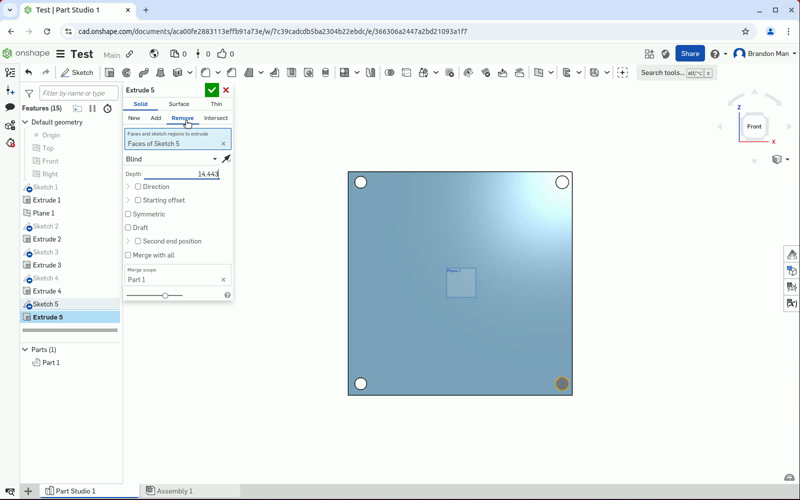
key(tab, 6)
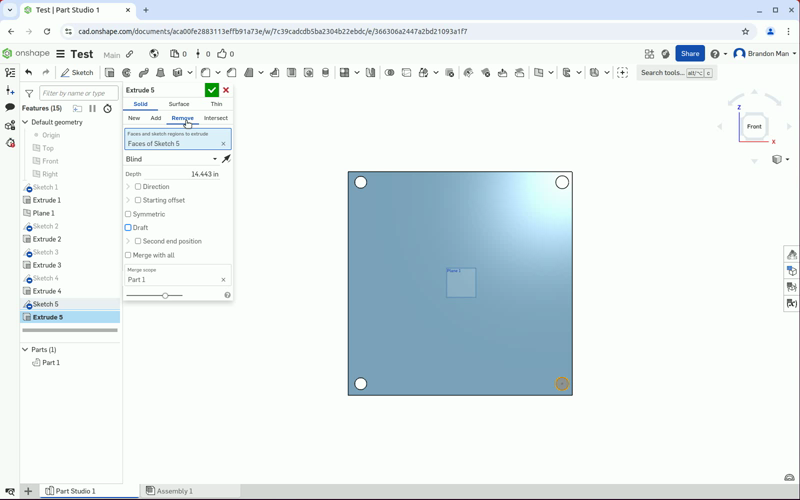
key(space)
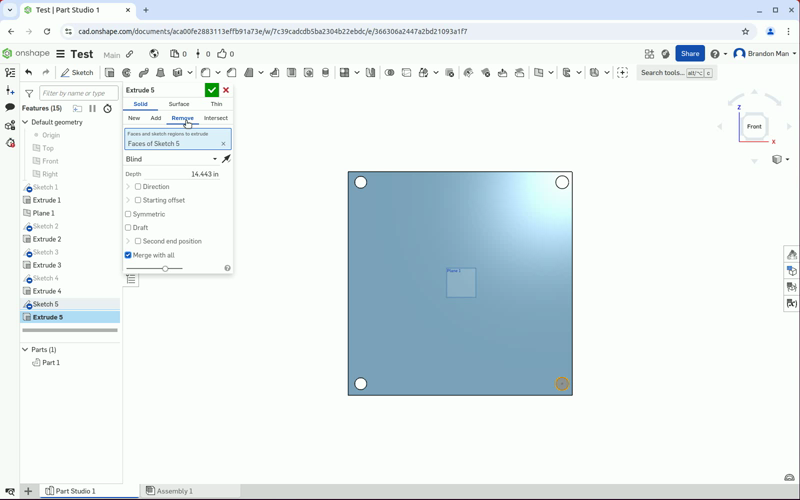
key(enter)
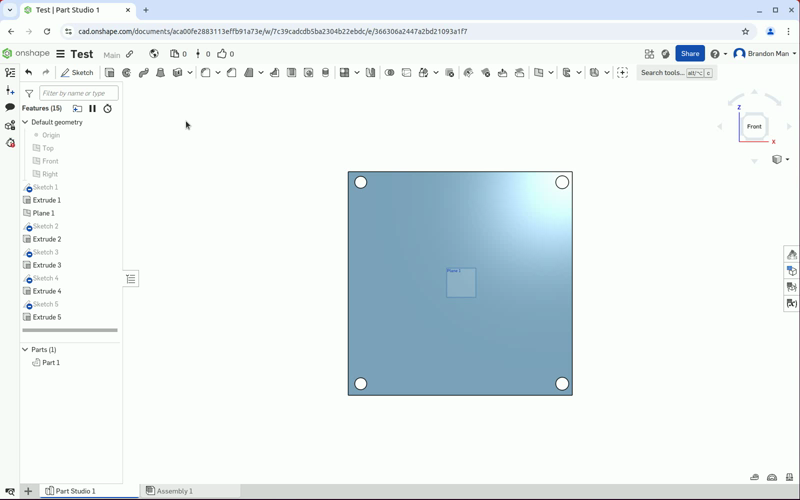
key(shift+h)
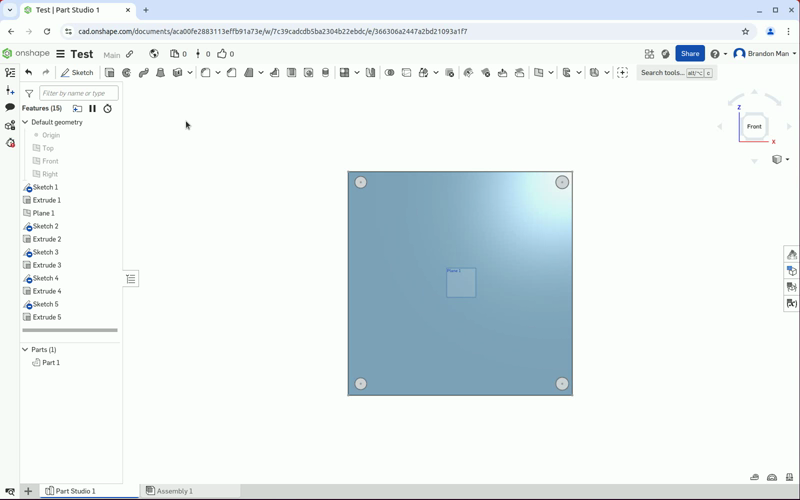
key(shift+h)
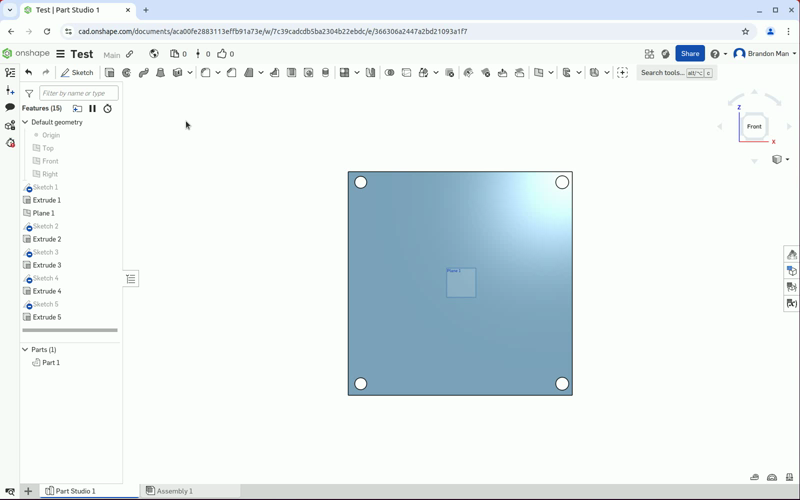
mouse_move(73, 189)
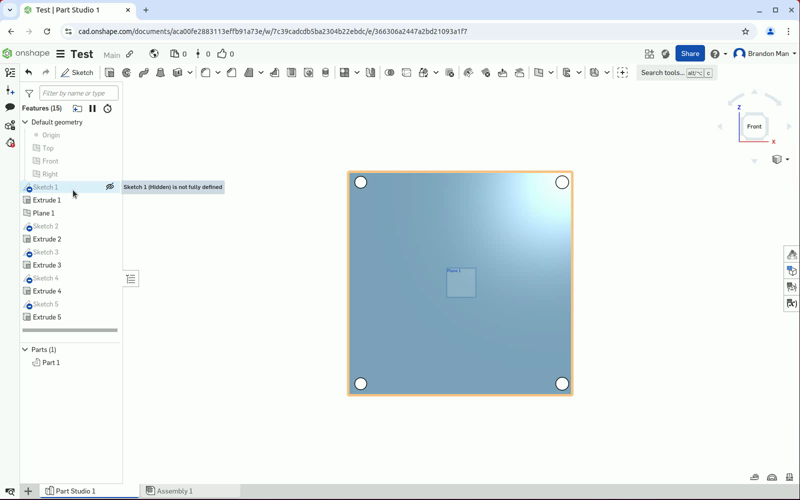
click(73, 189)
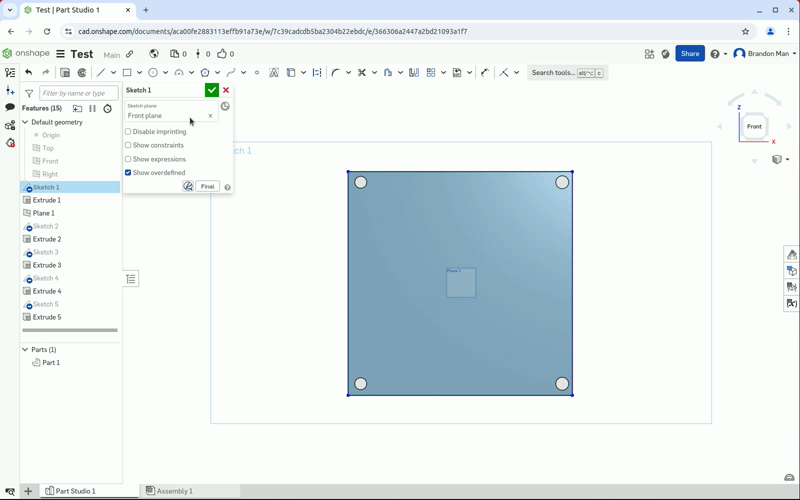
mouse_move(229, 92)
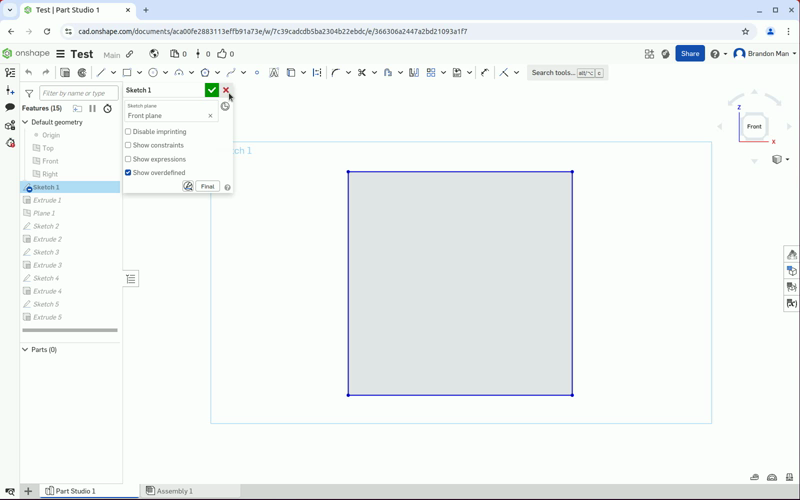
click(229, 92)
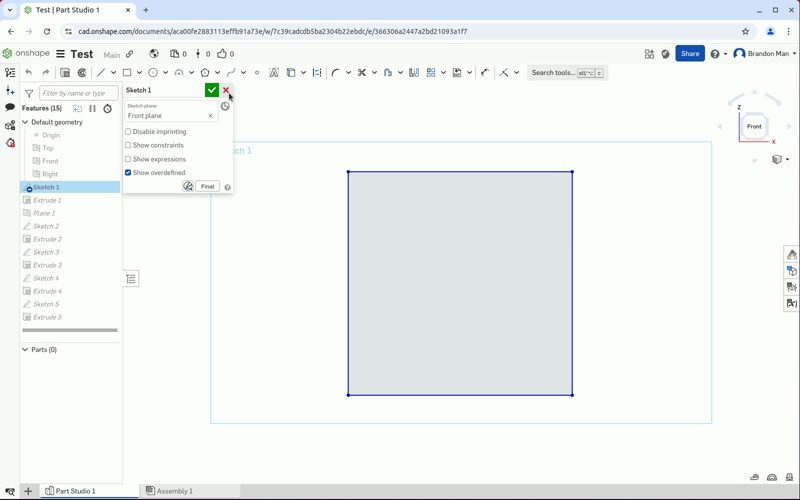
key(shift+s)
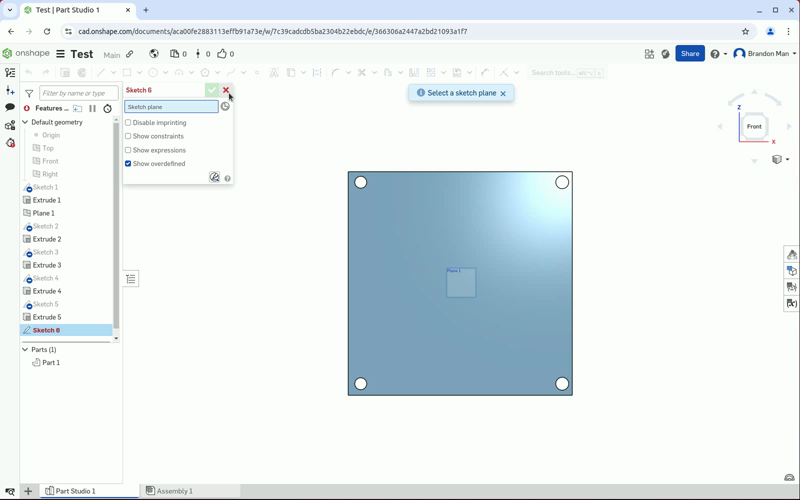
mouse_move(69, 215)
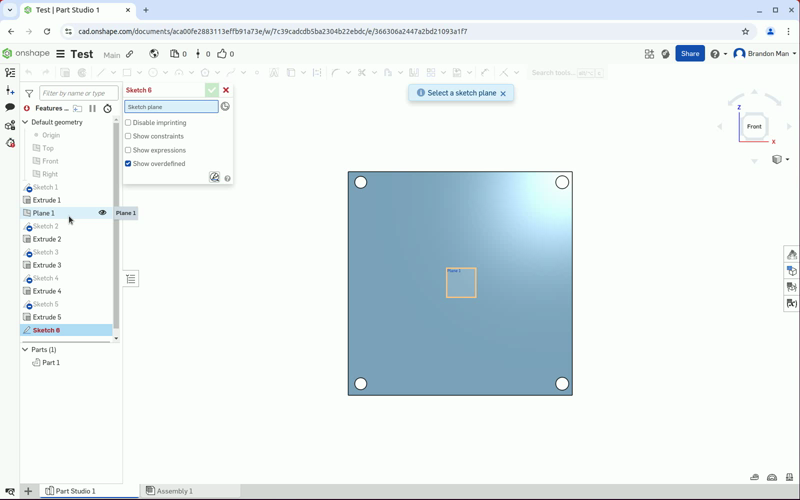
click(69, 215)
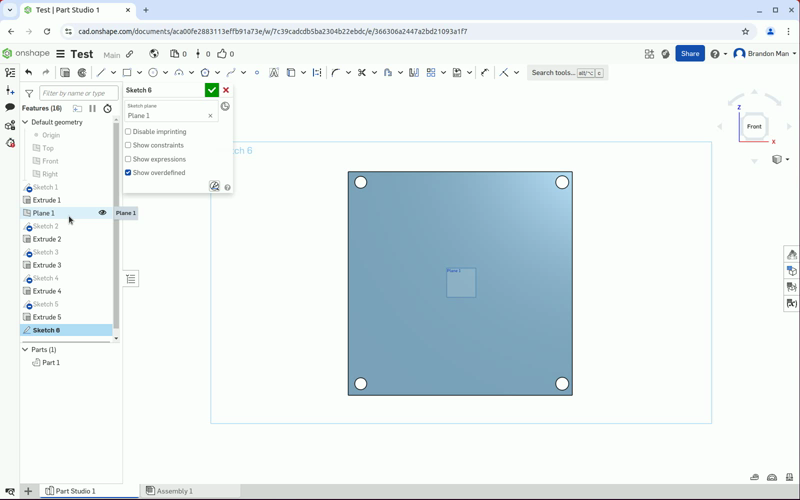
mouse_move(73, 352)
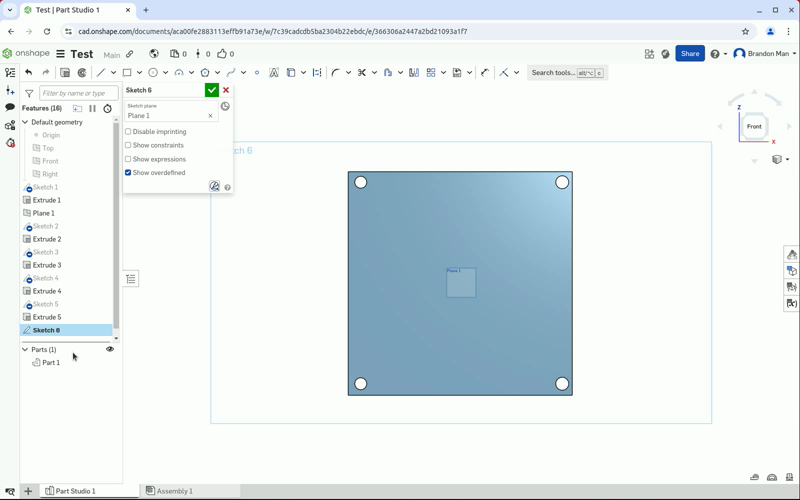
key(y)
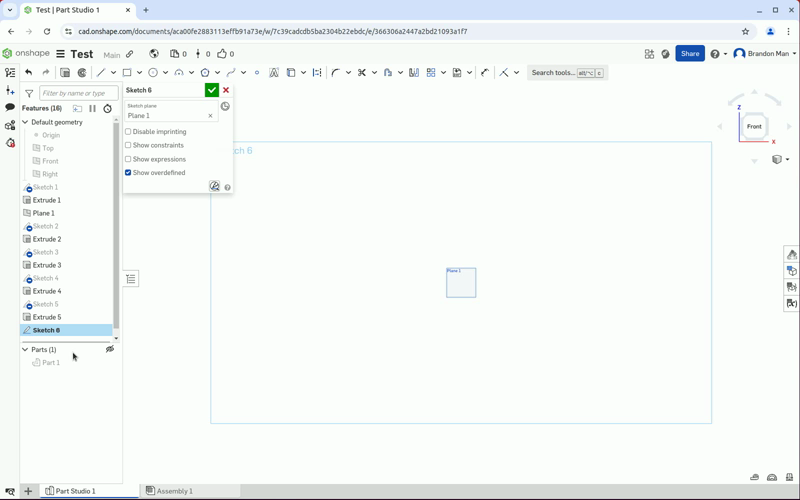
key(c)
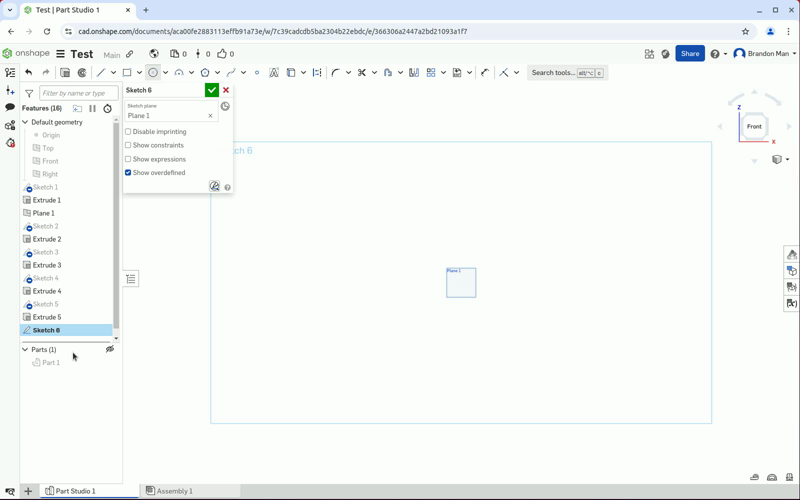
key_down(shift)
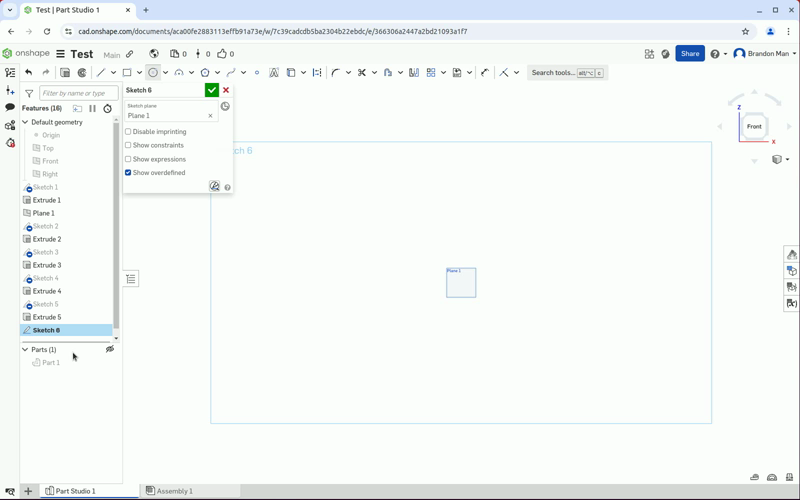
mouse_move(461, 282)
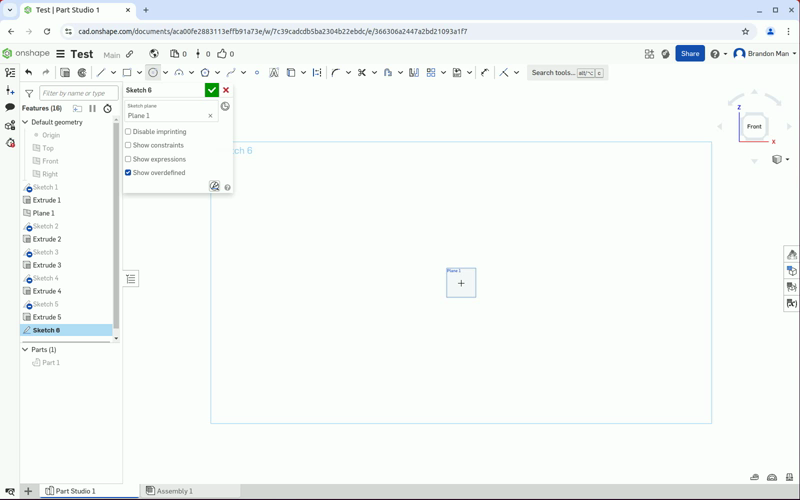
click(461, 282)
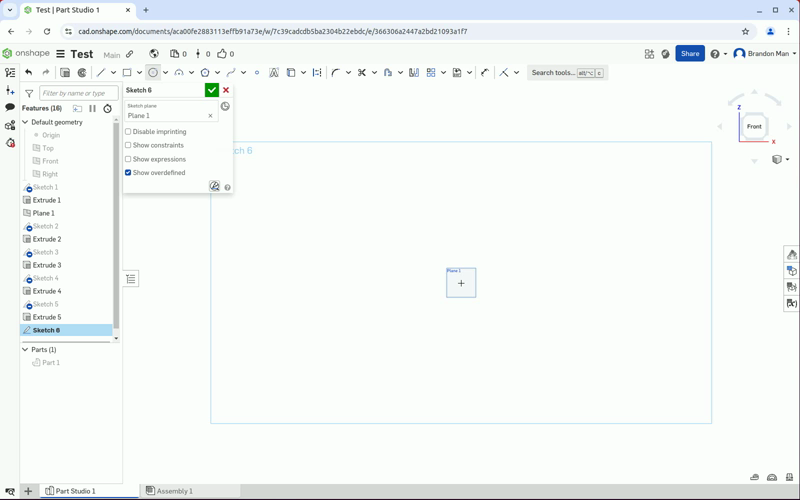
key_up(shift)
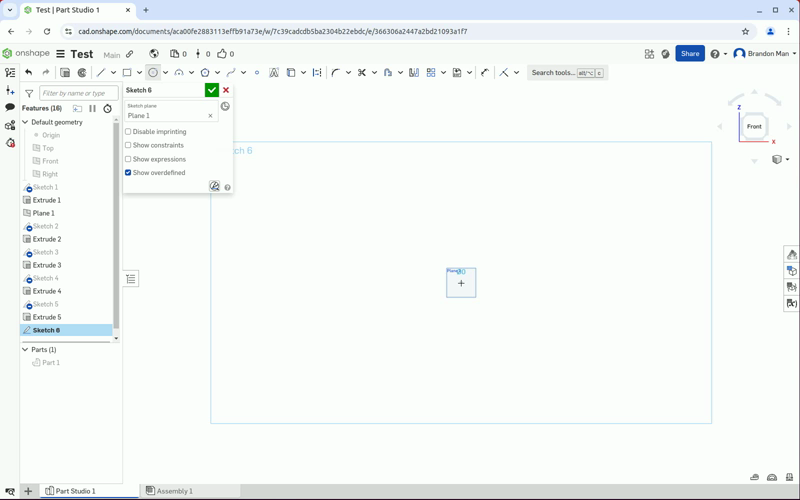
mouse_move(569, 282)
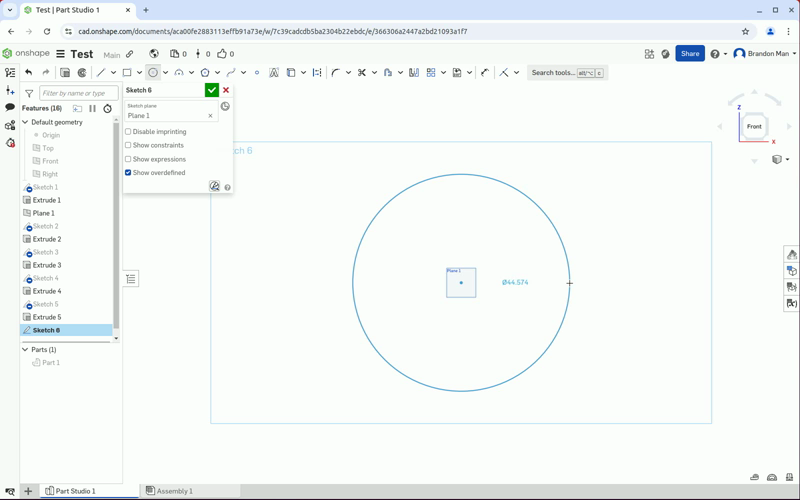
click(569, 282)
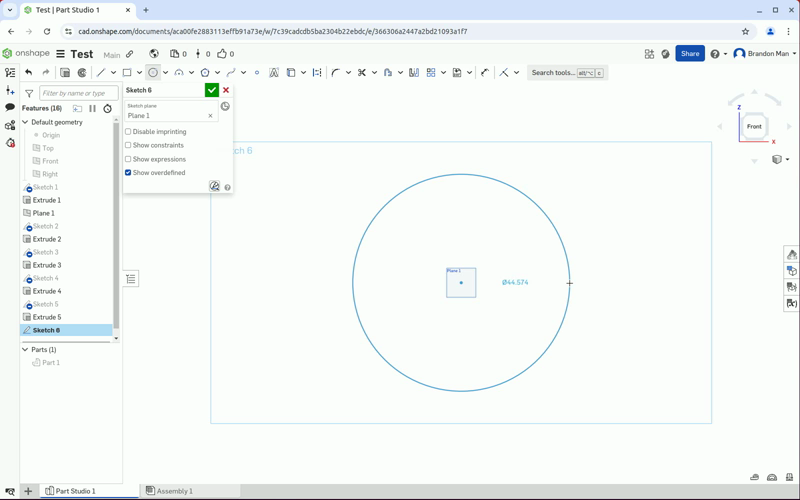
key(esc)
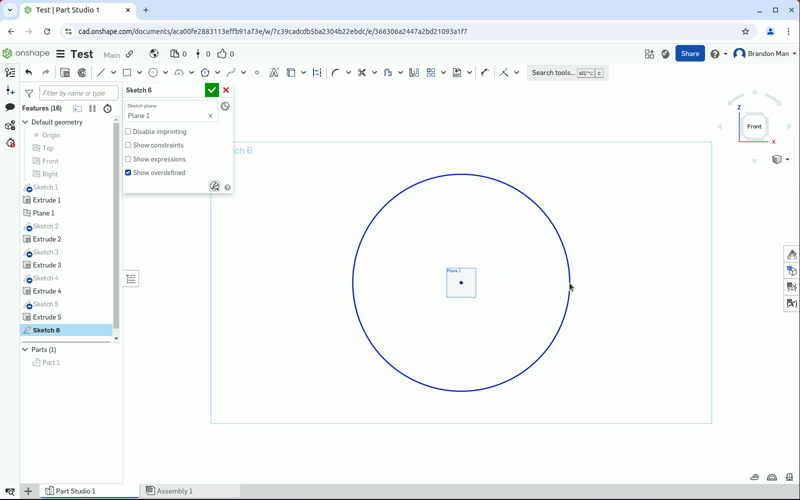
key(c)
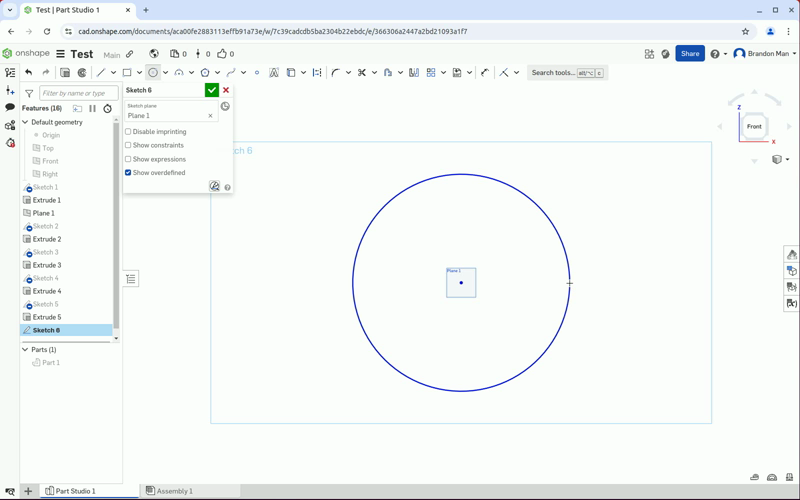
key_down(shift)
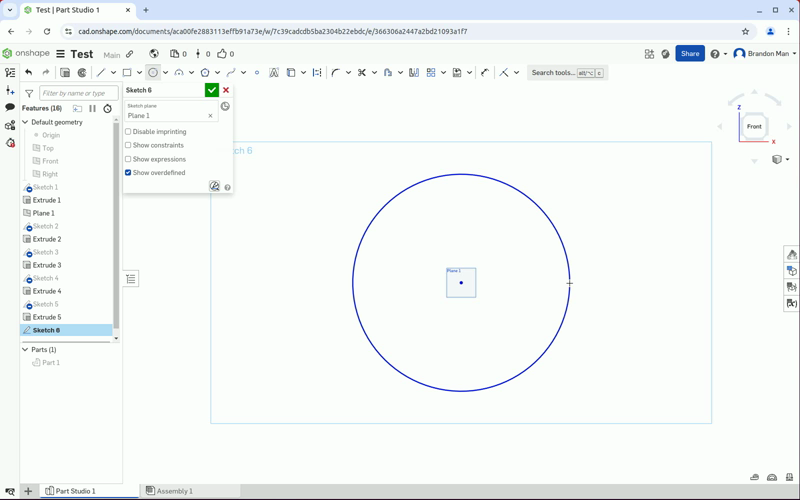
mouse_move(461, 282)
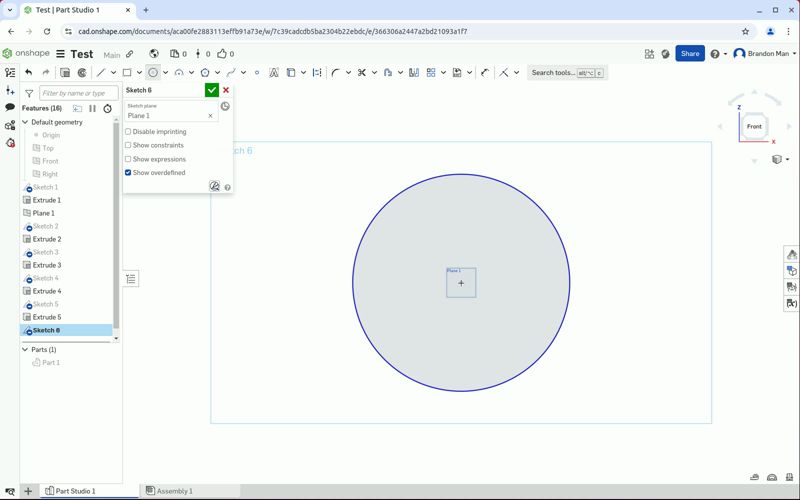
click(461, 282)
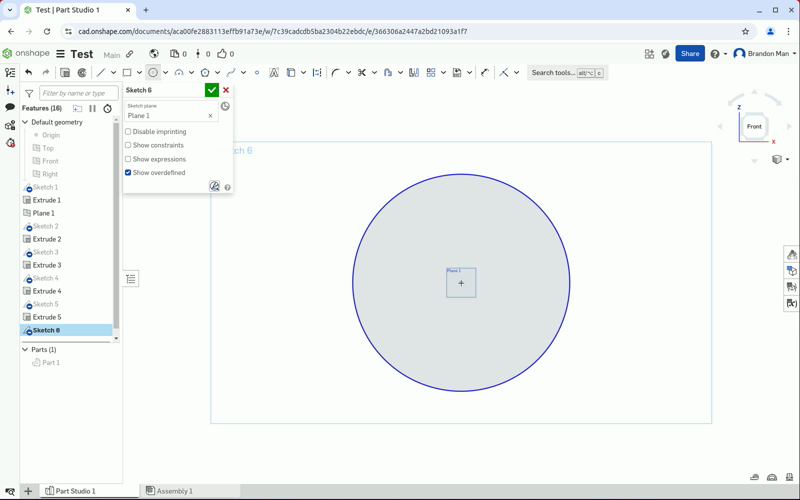
key_up(shift)
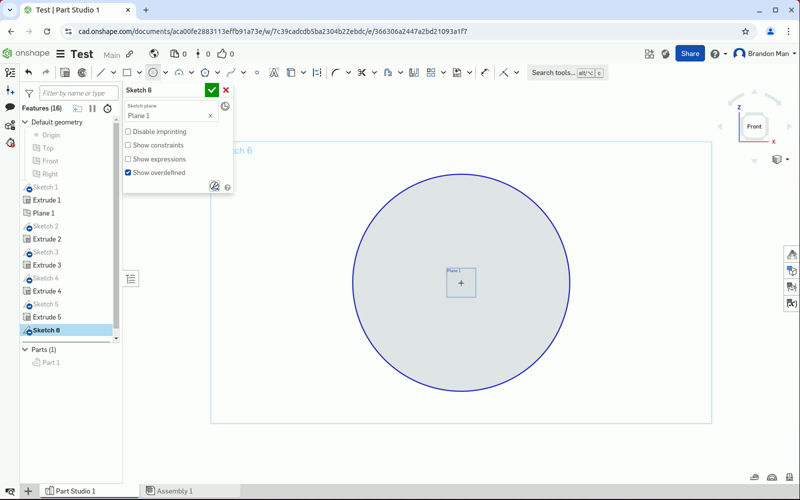
mouse_move(508, 282)
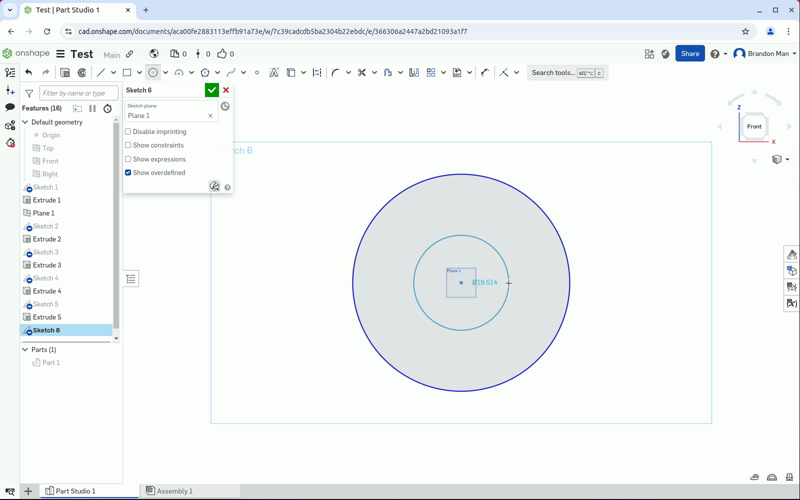
click(508, 282)
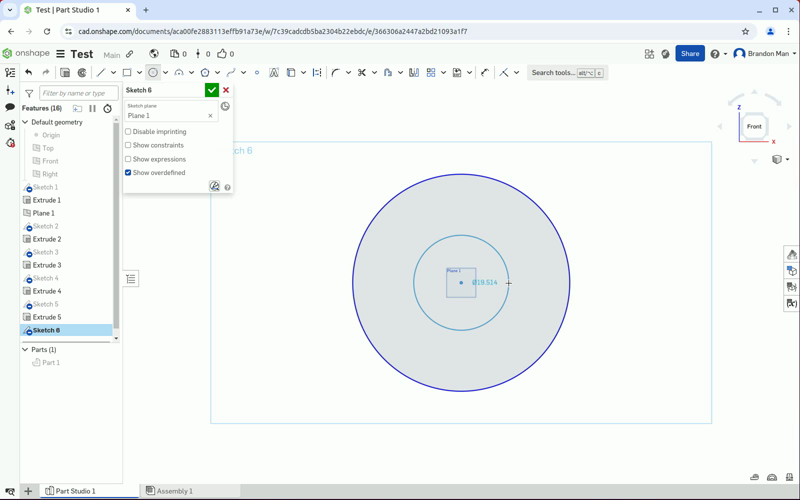
key(esc)
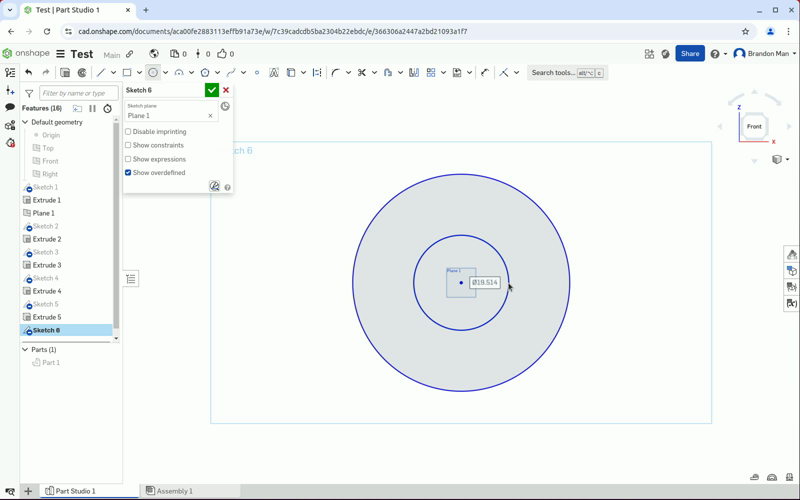
mouse_move(458, 210)
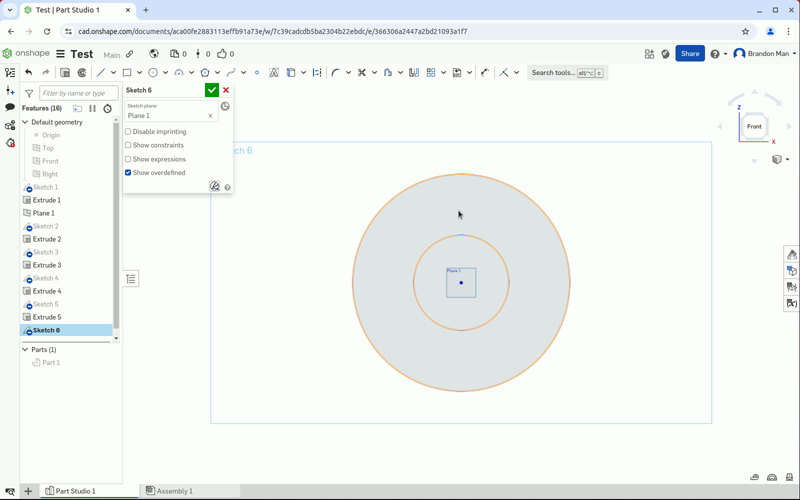
click(458, 210)
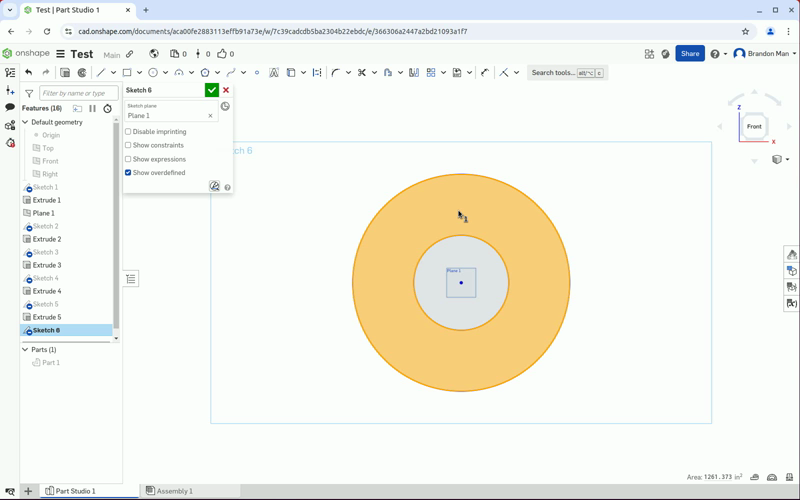
mouse_move(73, 352)
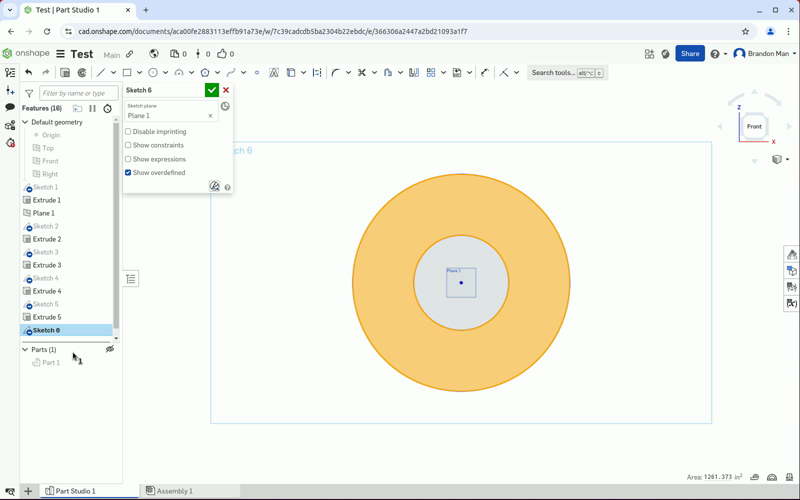
key(shift+y)
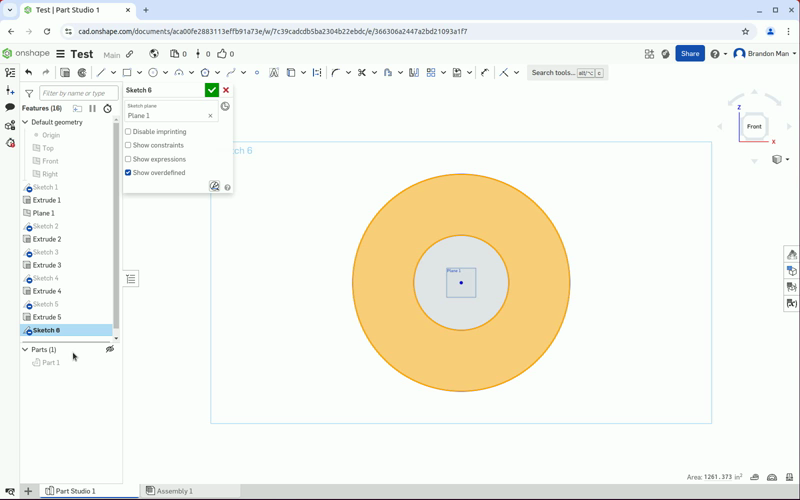
key(shift+e)
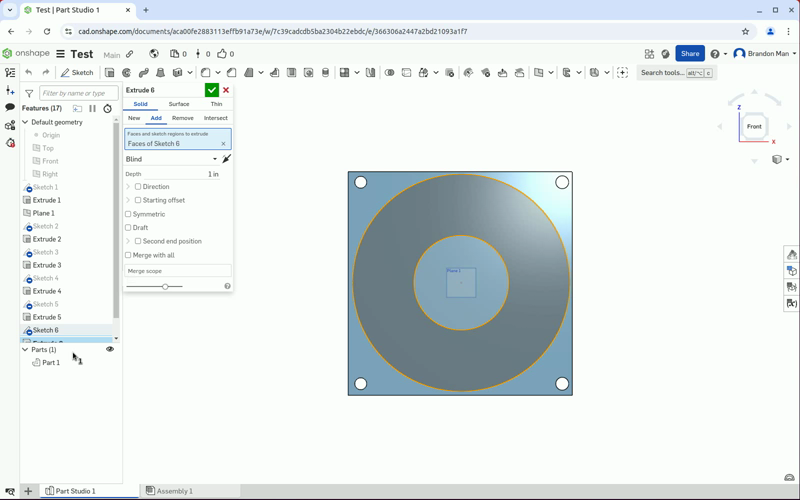
mouse_move(143, 106)
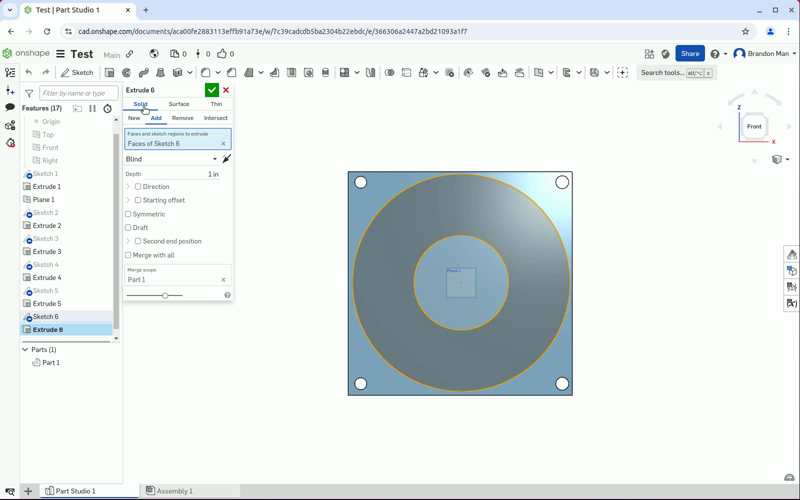
click(143, 106)
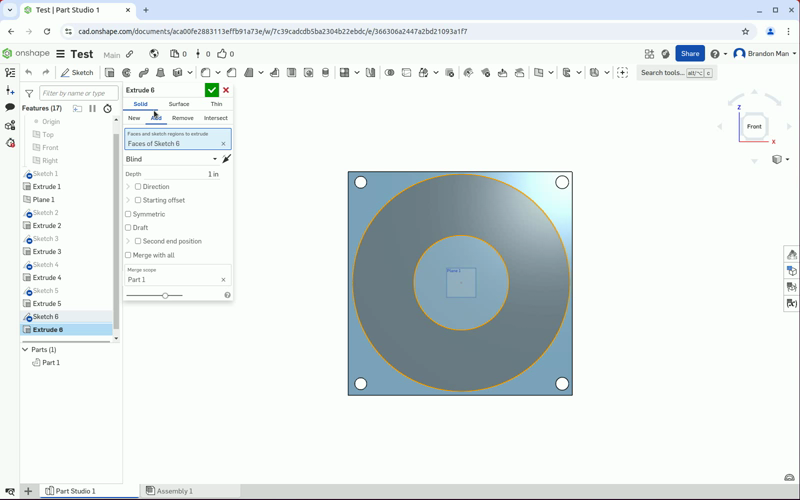
mouse_move(186, 120)
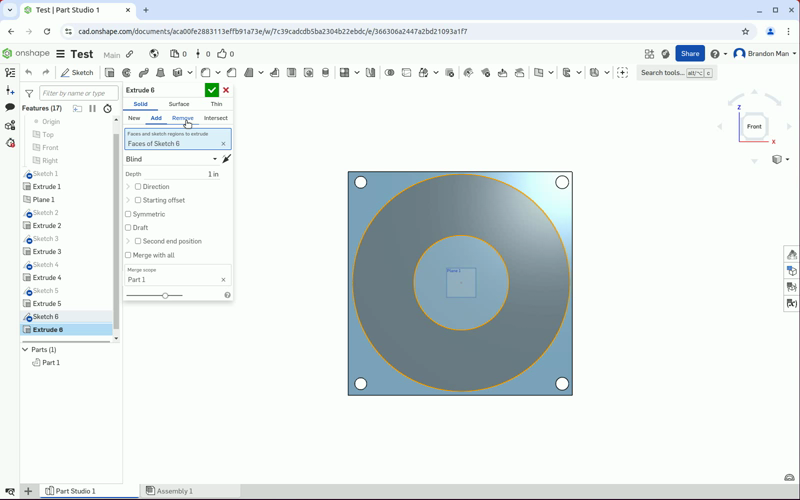
click(186, 120)
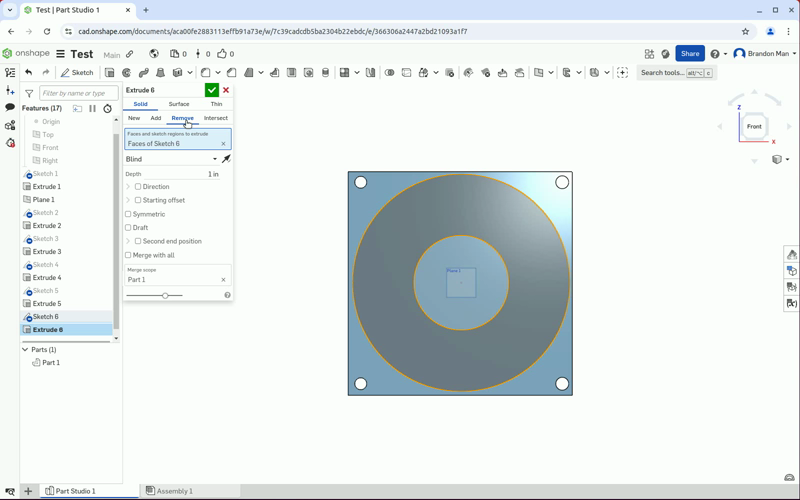
key(tab, 4)
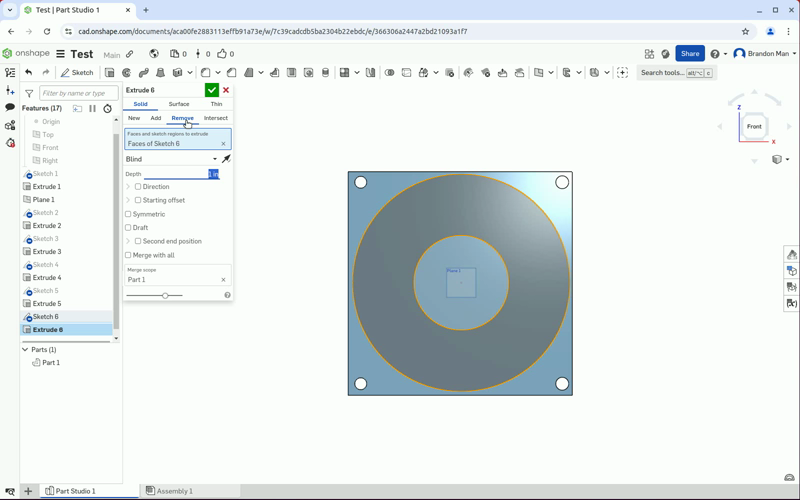
text(14.443)
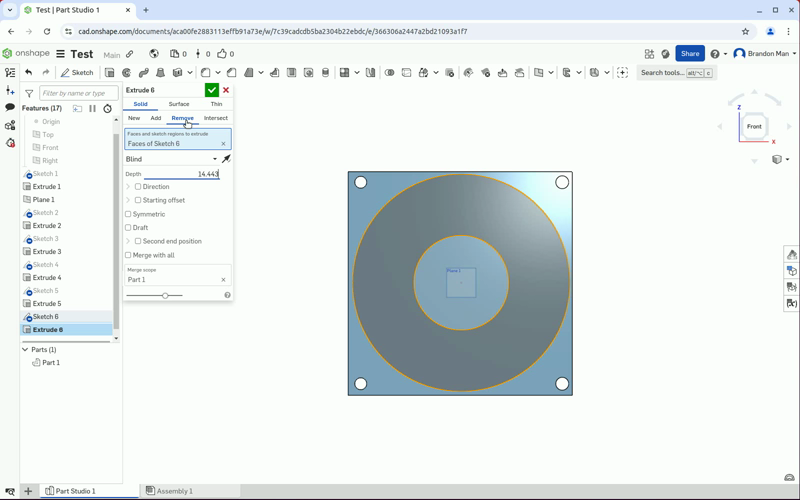
key(tab, 6)
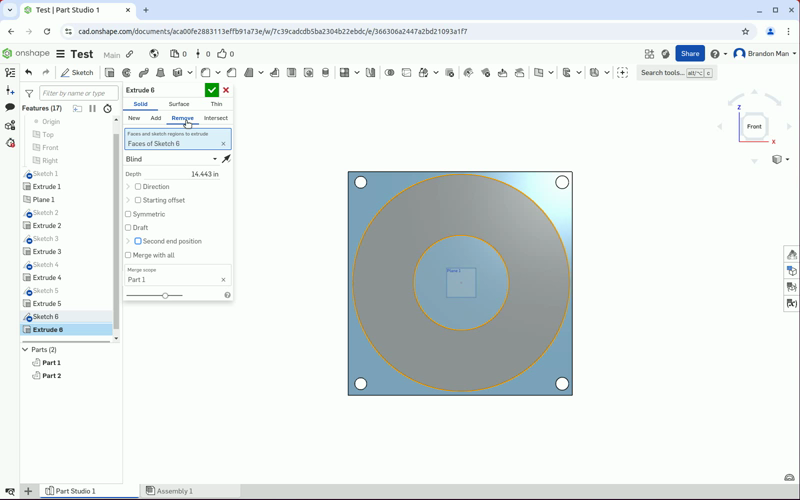
key(space)
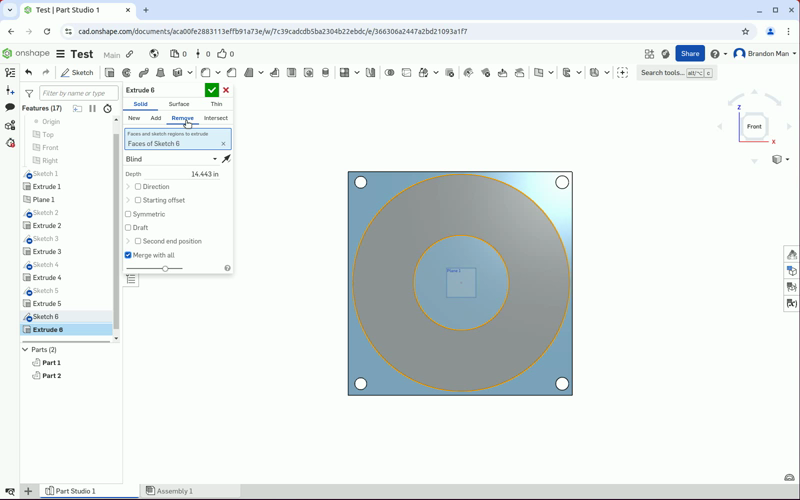
key(enter)
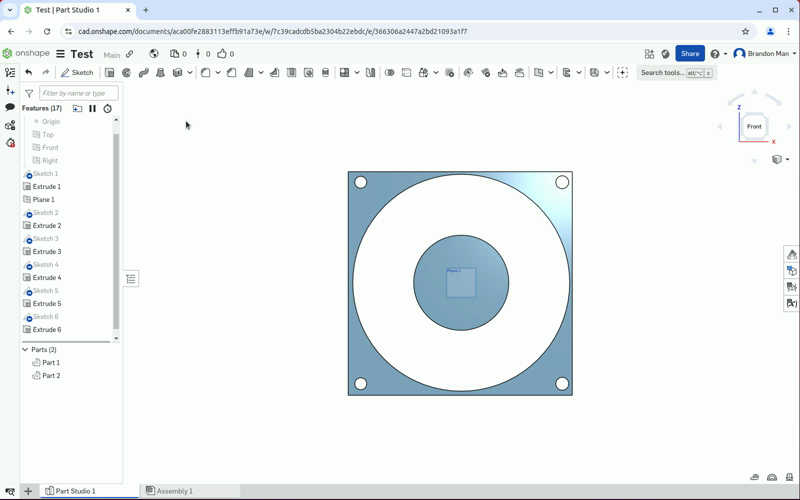
key(shift+h)
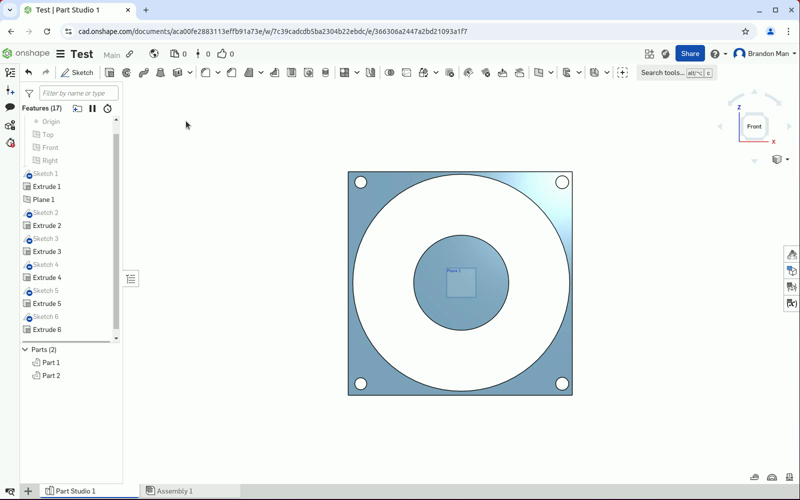
key(shift+h)
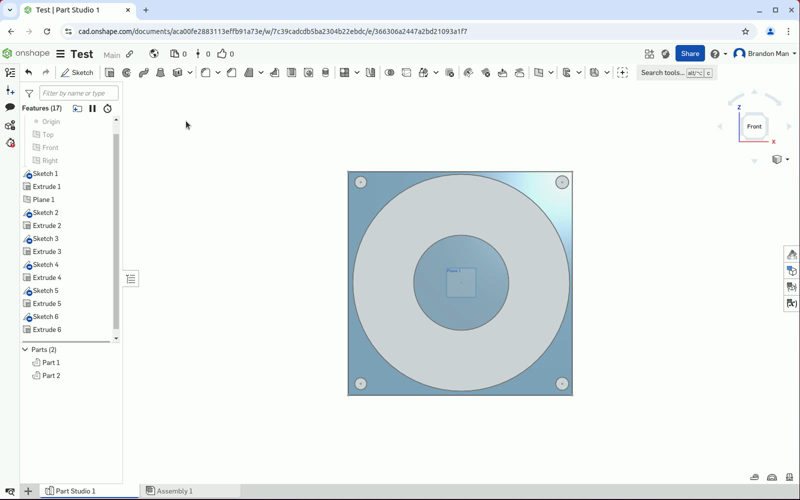
key(shift+7)
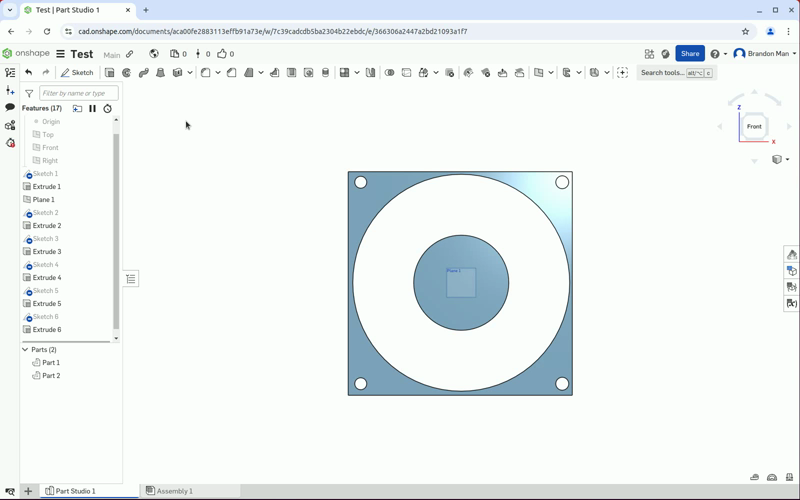
key(left, 2)
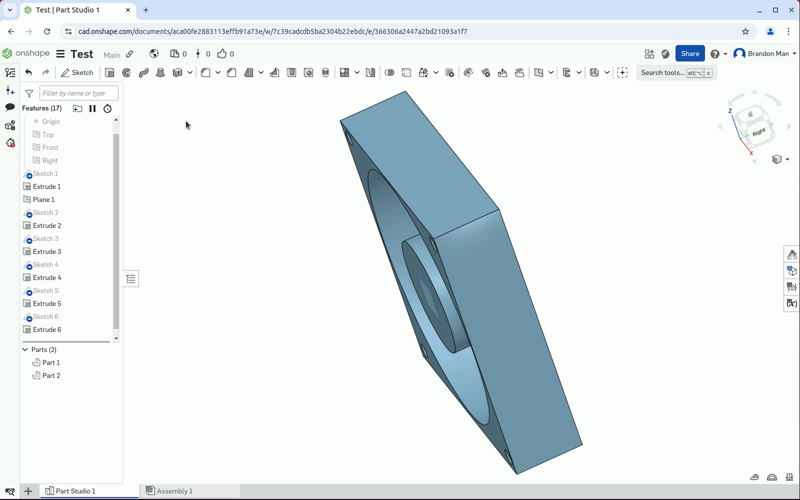
key(down, 2)
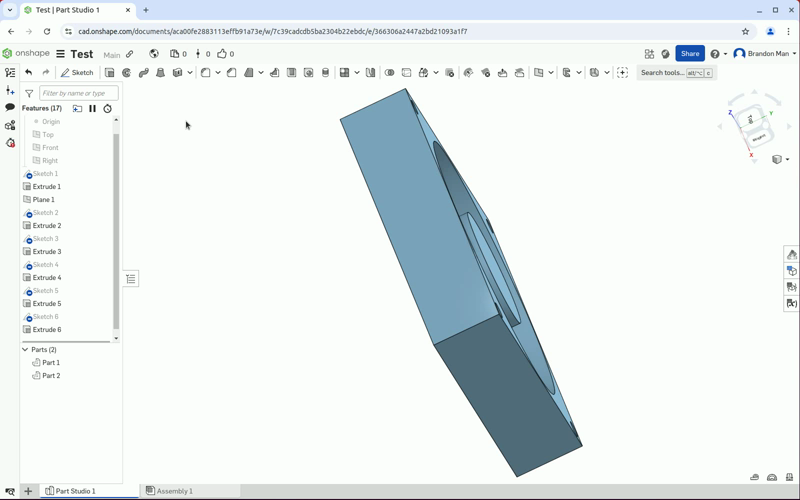
key(up, 2)
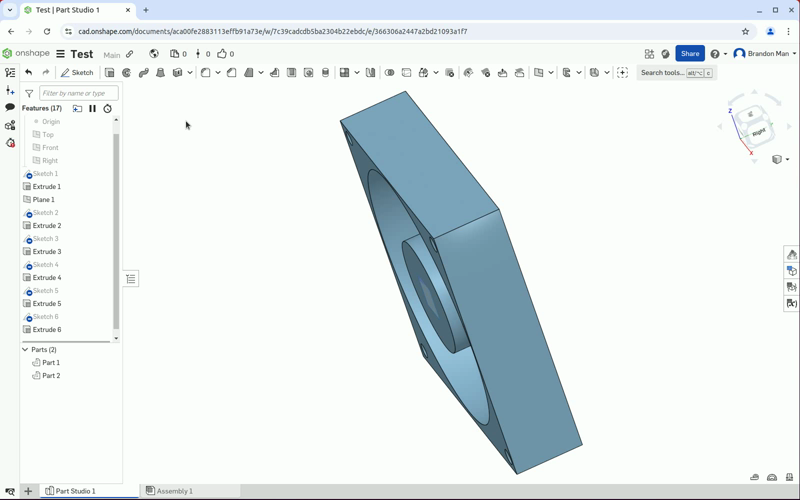
key(right, 2)
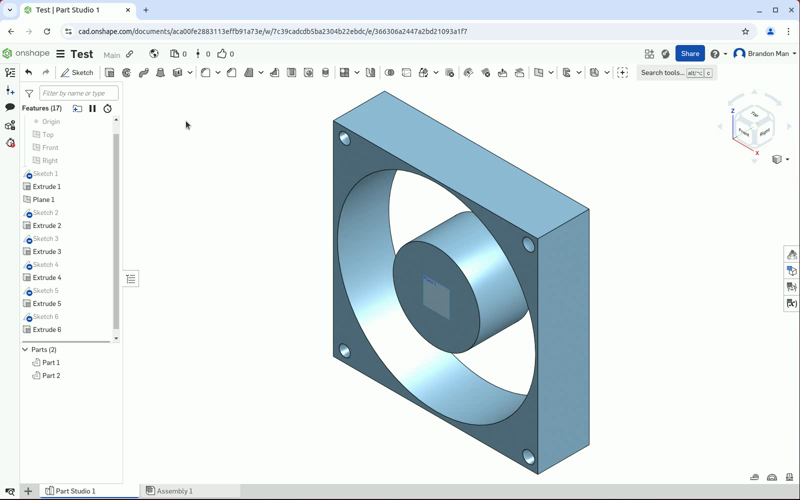
mouse_move(69, 176)
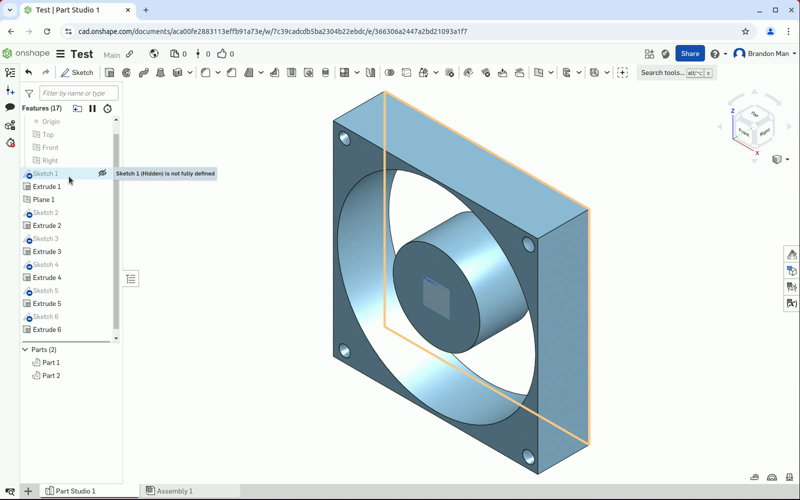
click(69, 176)